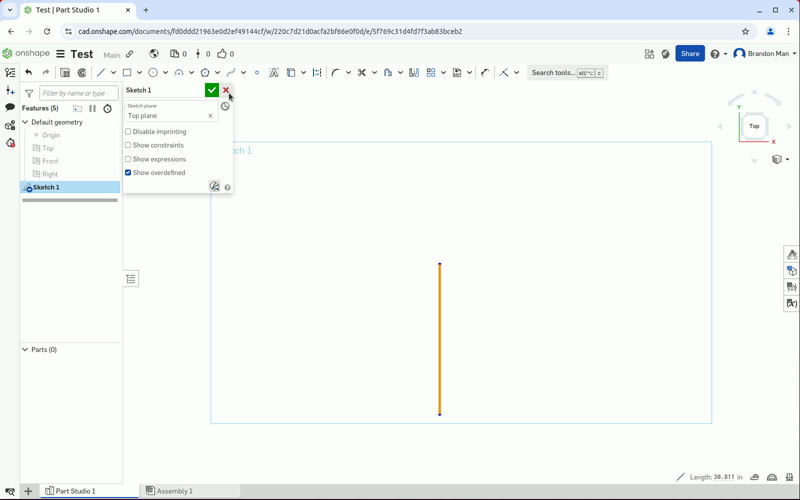
key(shift+h)
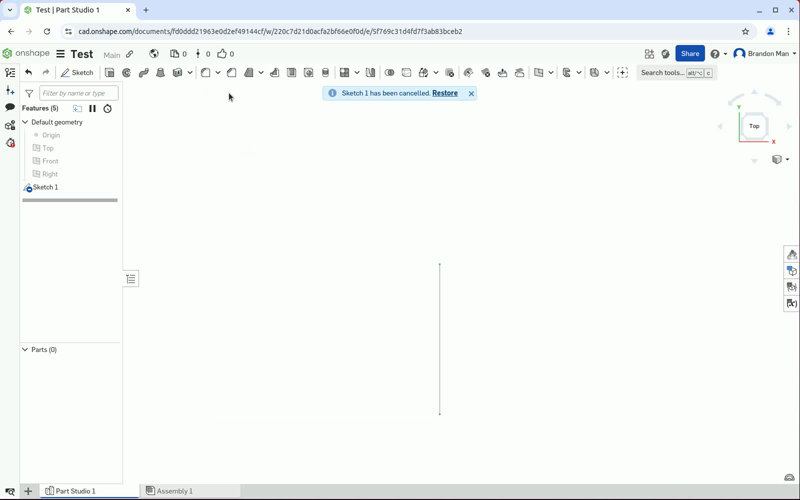
key(shift+s)
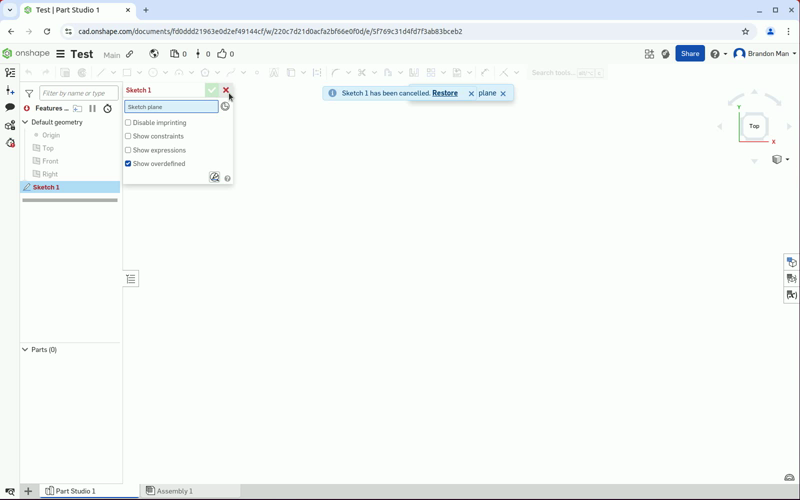
mouse_move(73, 150)
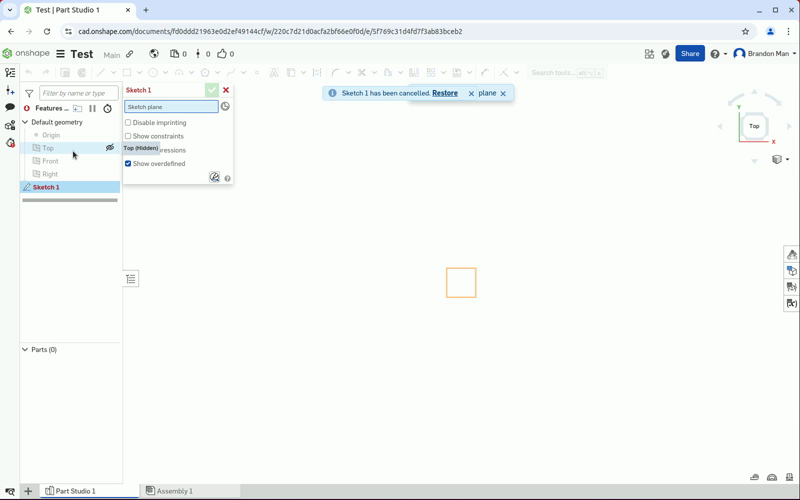
click(73, 150)
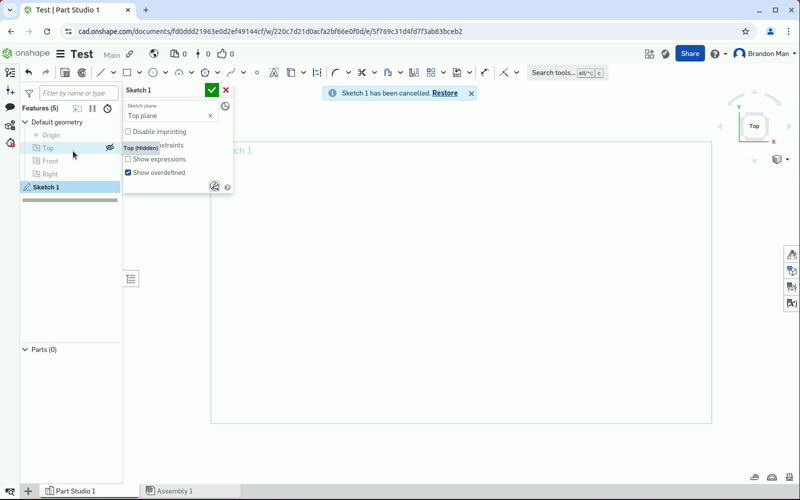
mouse_move(73, 352)
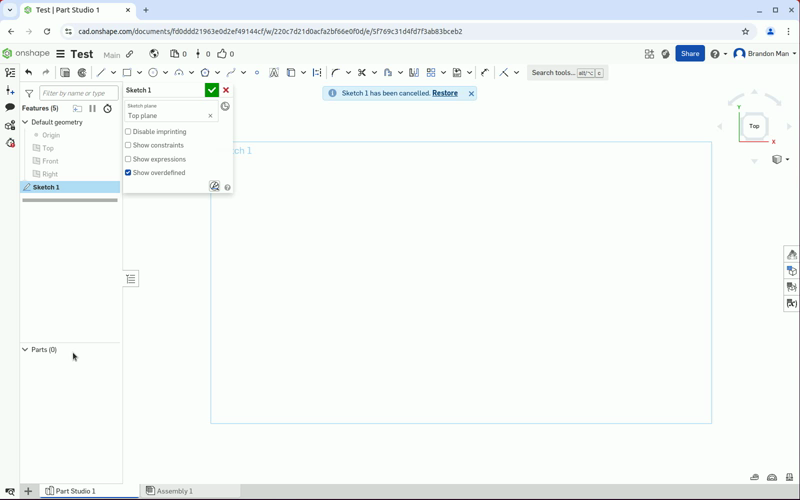
key(y)
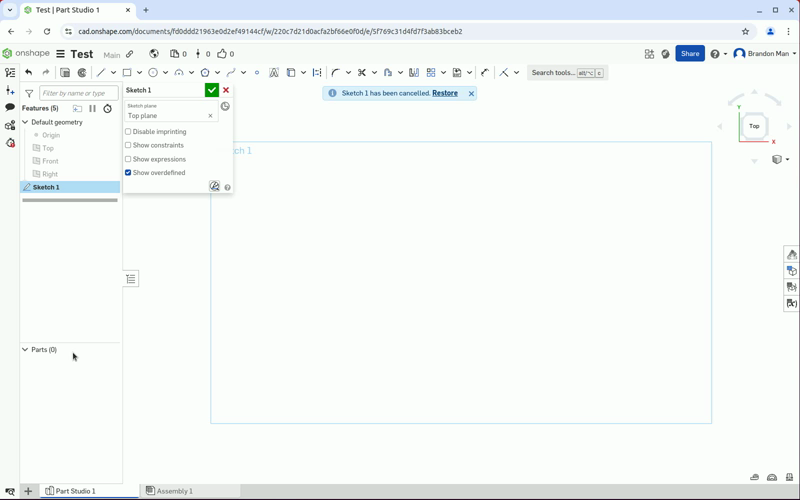
key(a)
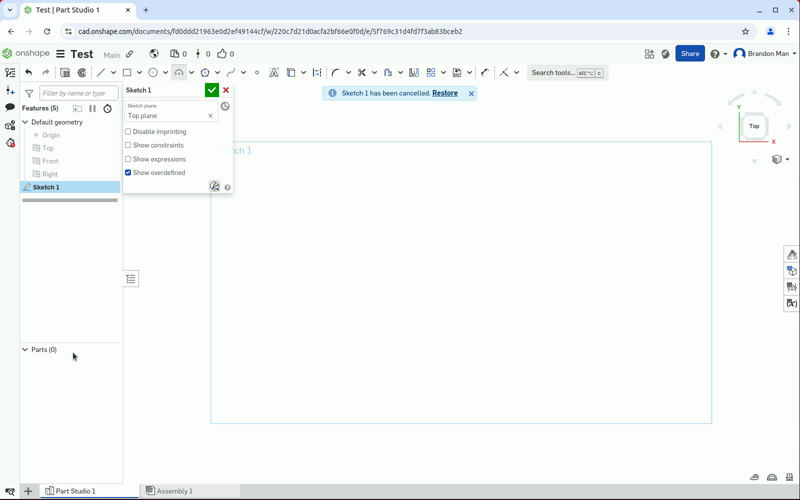
key_down(shift)
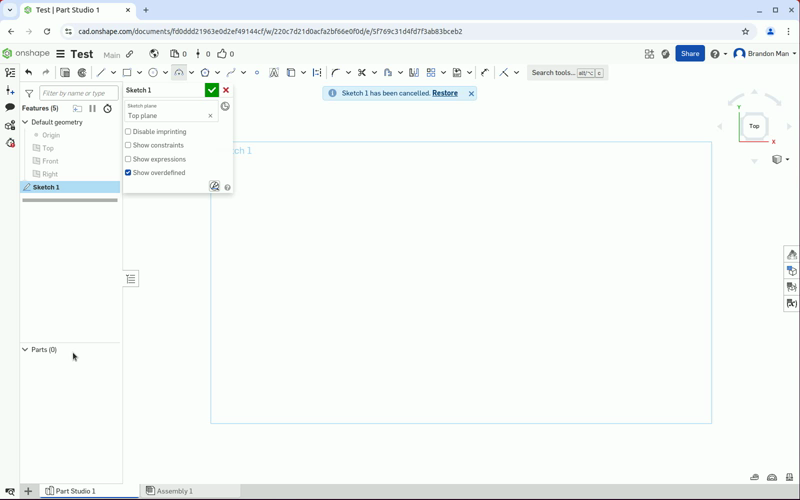
mouse_move(357, 282)
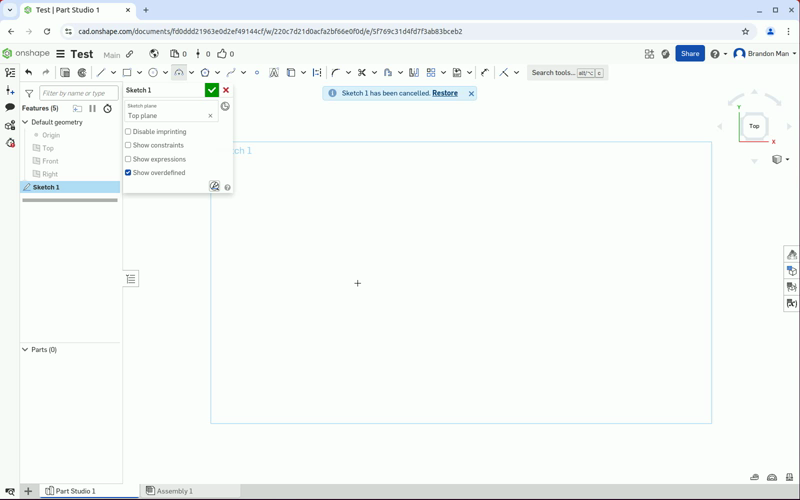
click(357, 282)
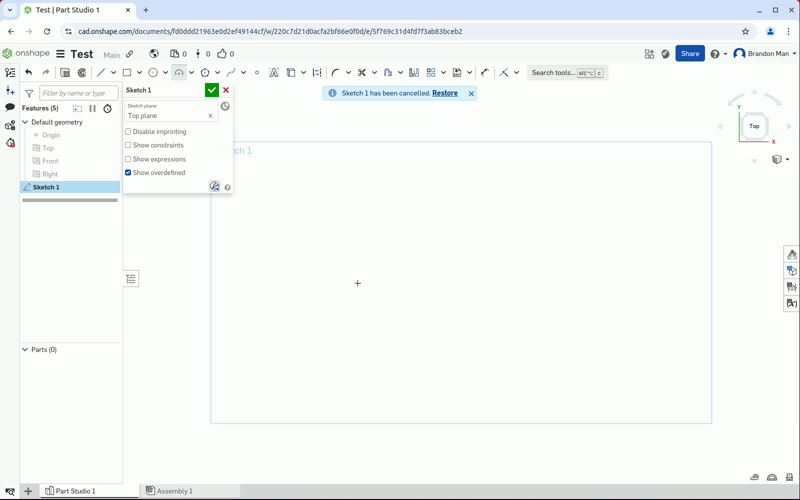
key_up(shift)
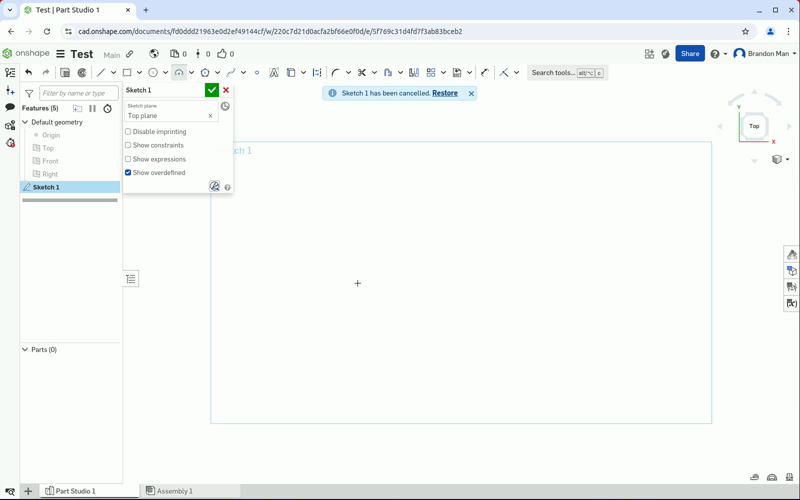
key_down(shift)
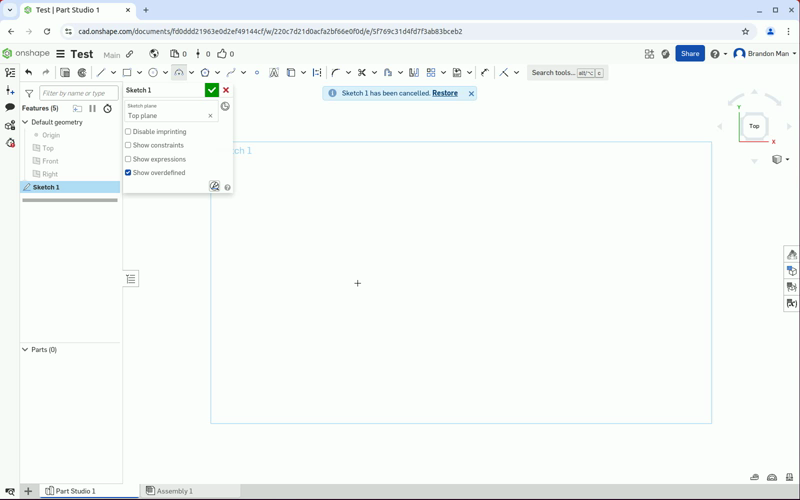
mouse_move(460, 386)
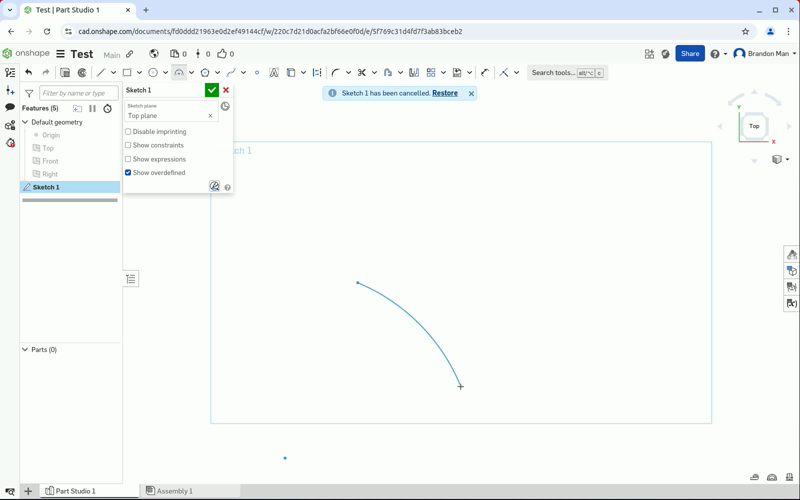
click(460, 386)
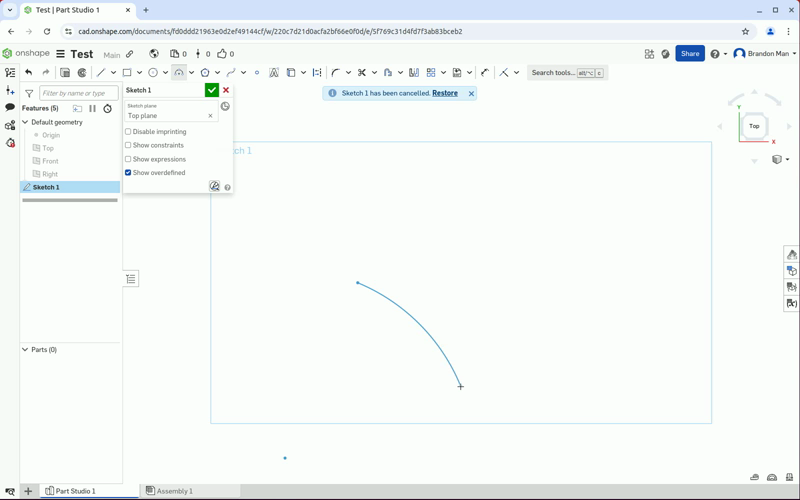
mouse_move(387, 355)
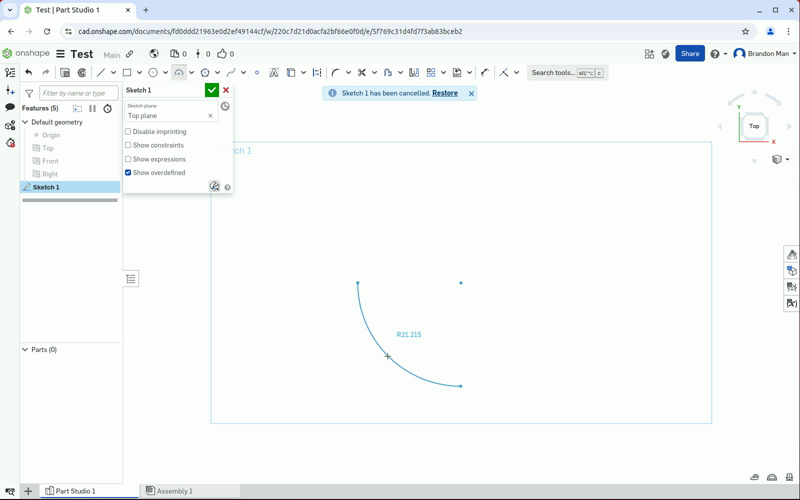
click(387, 355)
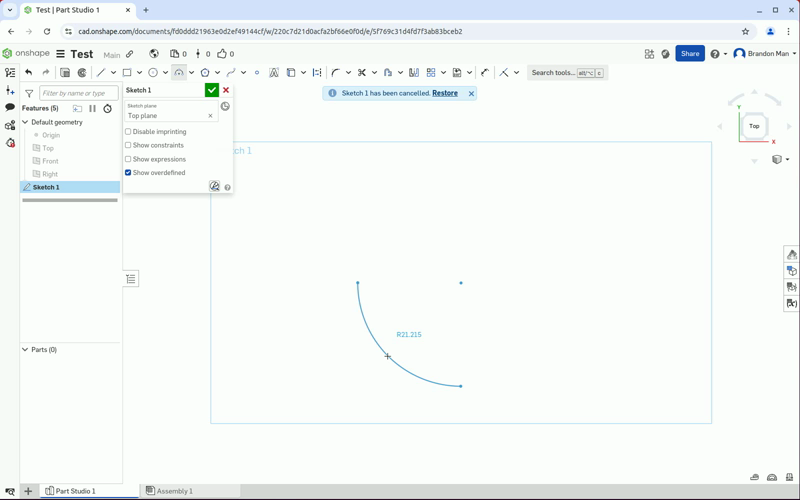
key_up(shift)
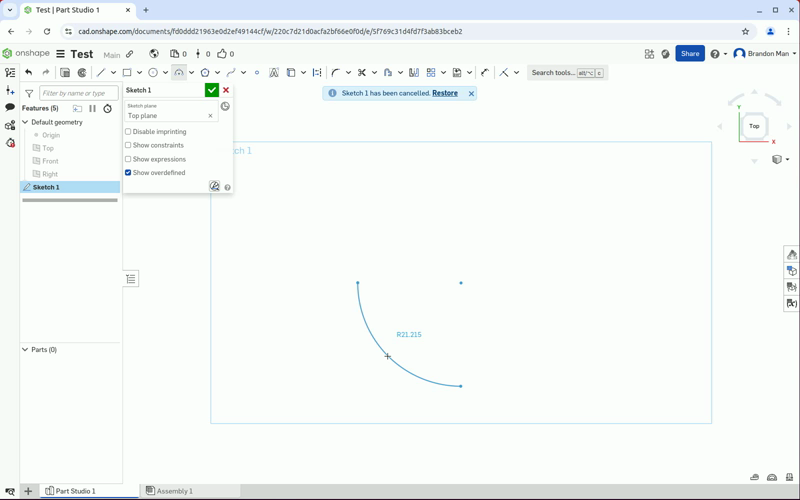
mouse_move(460, 386)
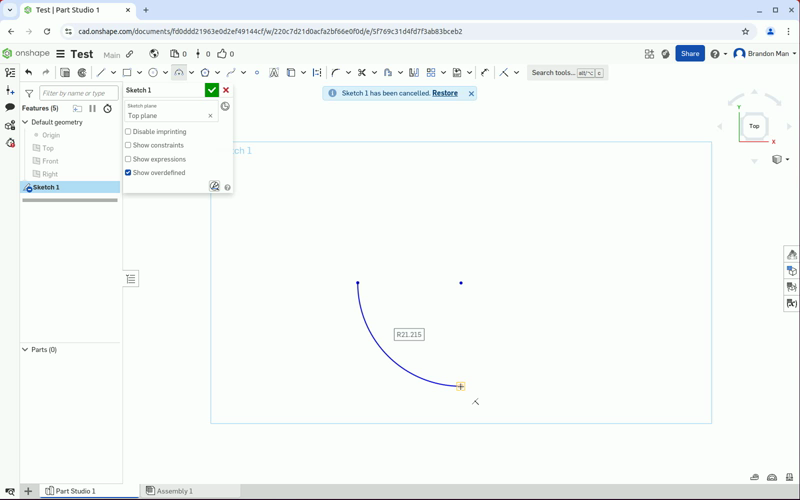
click(460, 386)
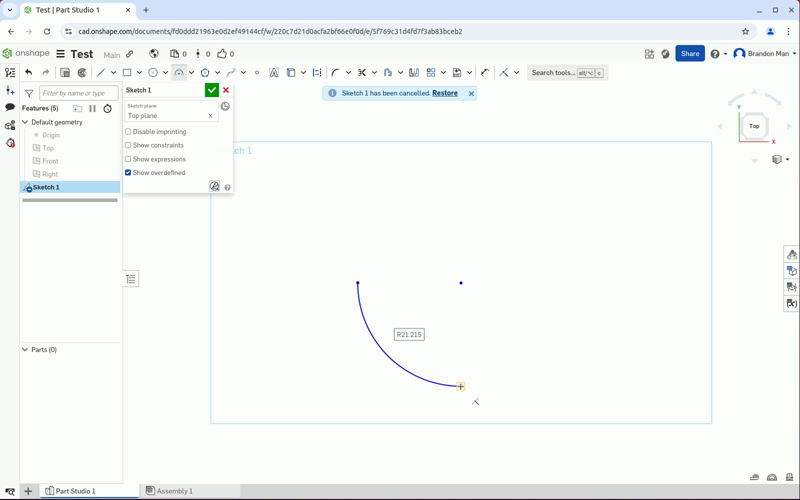
key_down(shift)
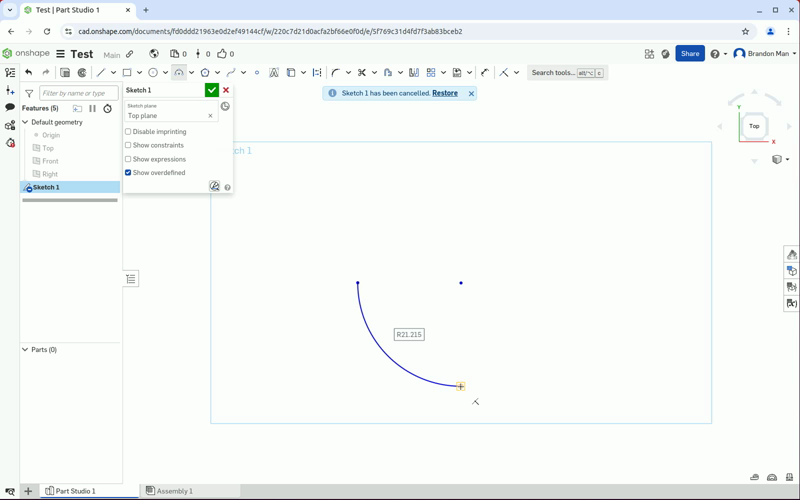
mouse_move(415, 302)
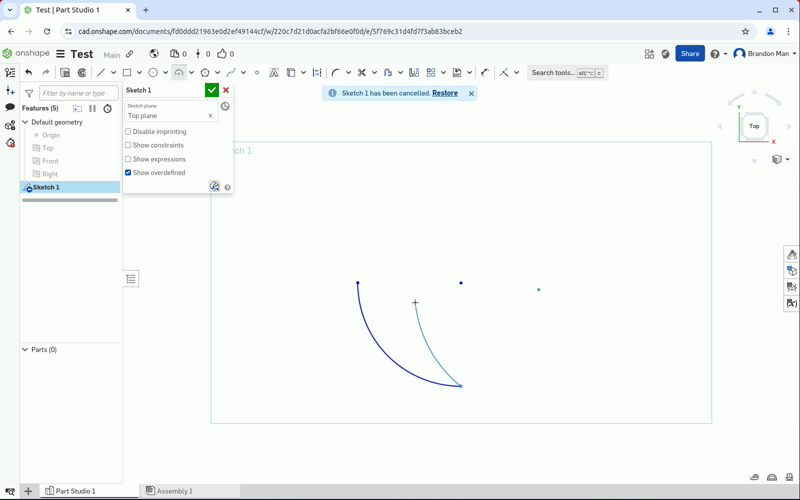
click(415, 302)
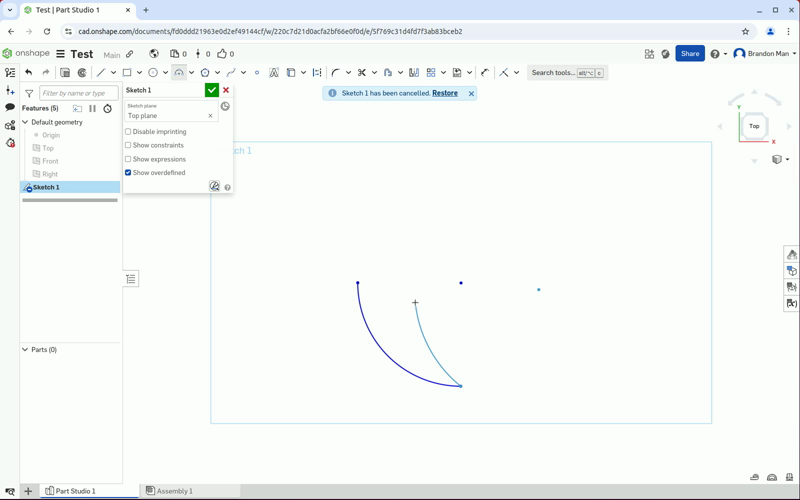
mouse_move(412, 357)
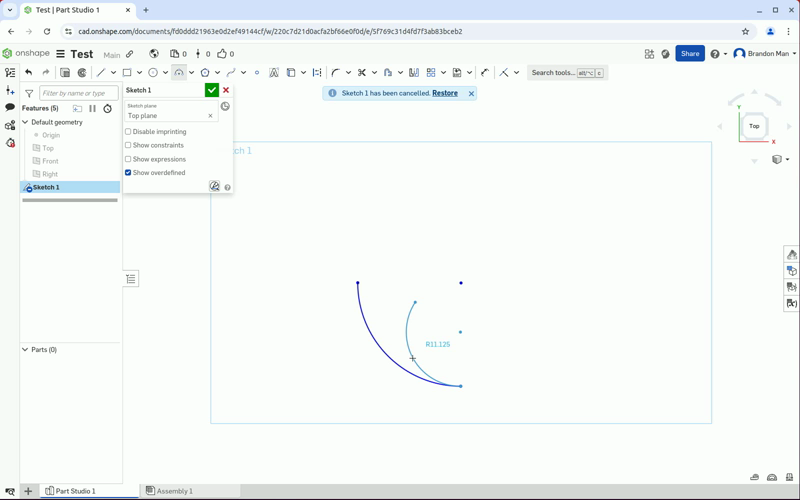
click(412, 357)
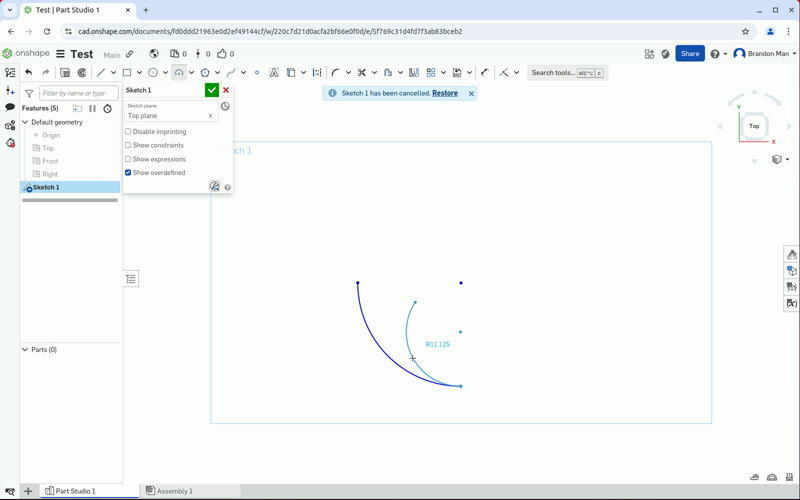
key_up(shift)
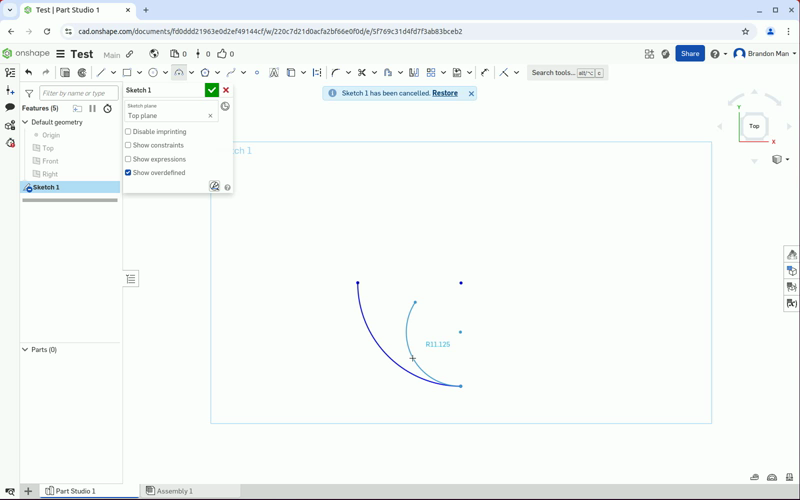
mouse_move(415, 302)
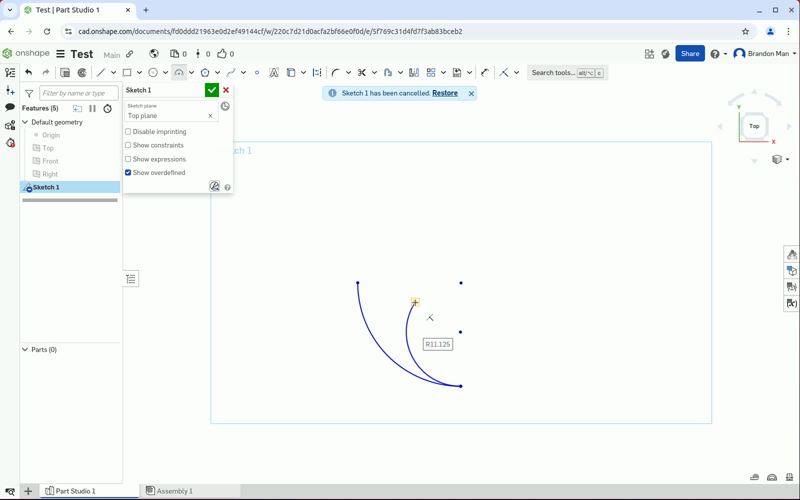
click(415, 302)
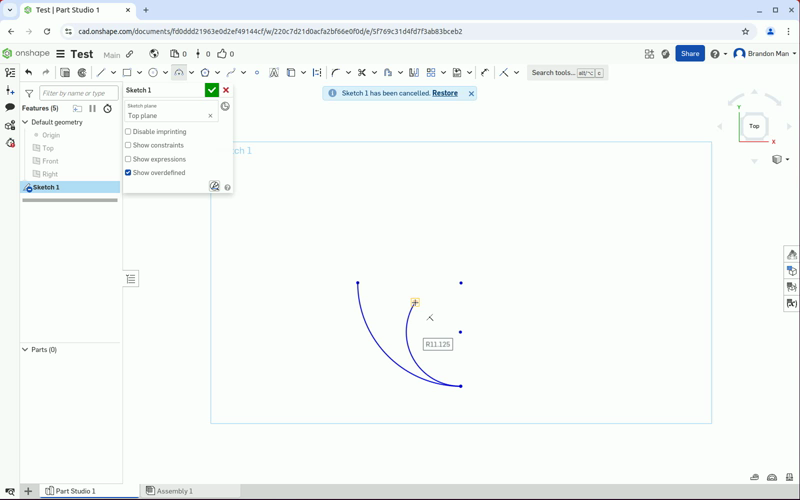
key_down(shift)
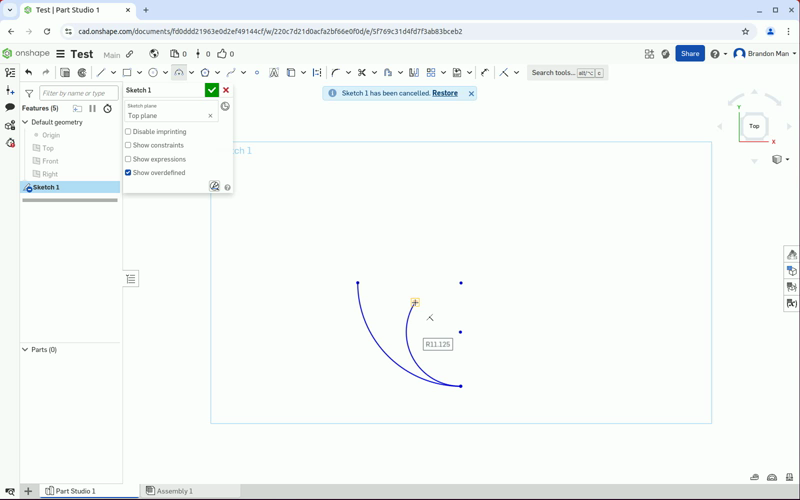
mouse_move(441, 237)
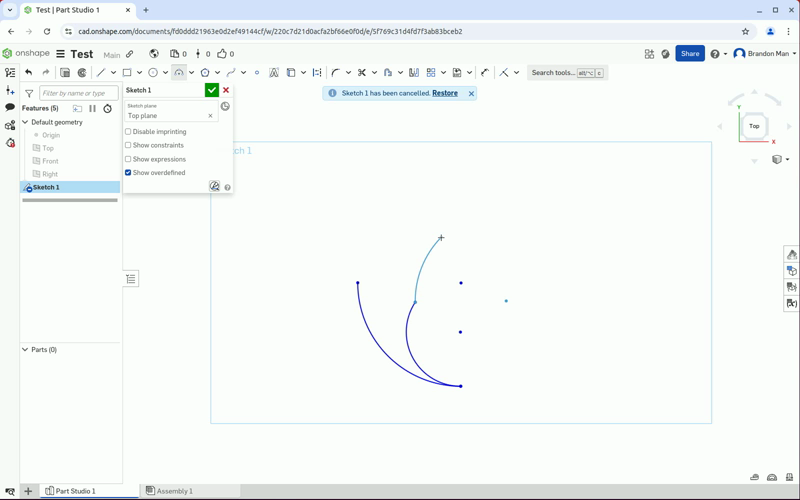
click(441, 237)
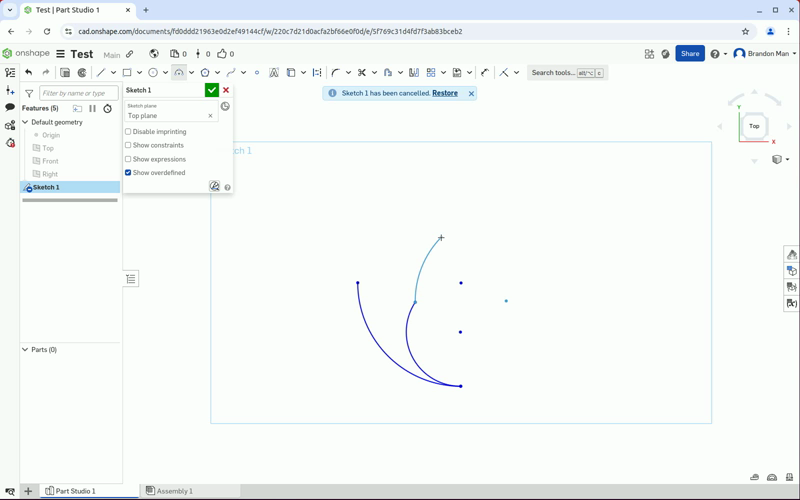
mouse_move(414, 264)
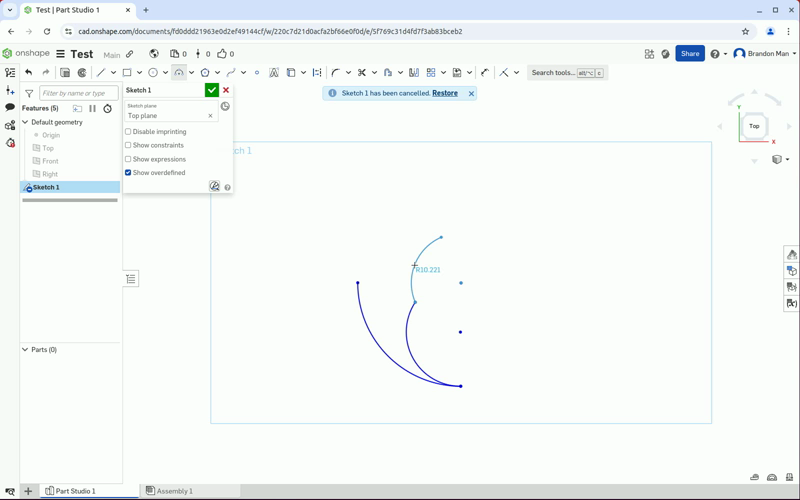
click(414, 264)
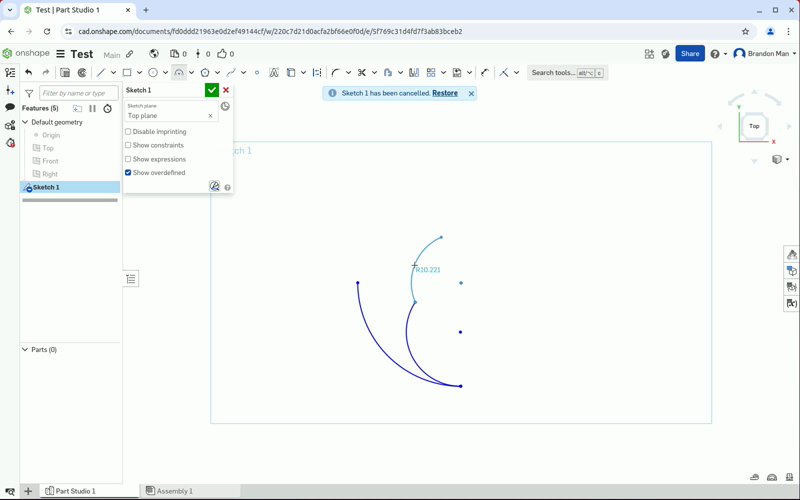
key_up(shift)
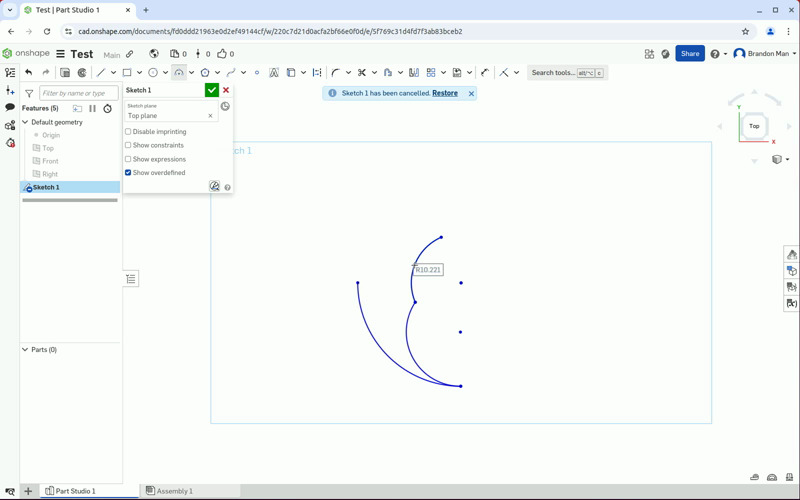
mouse_move(441, 237)
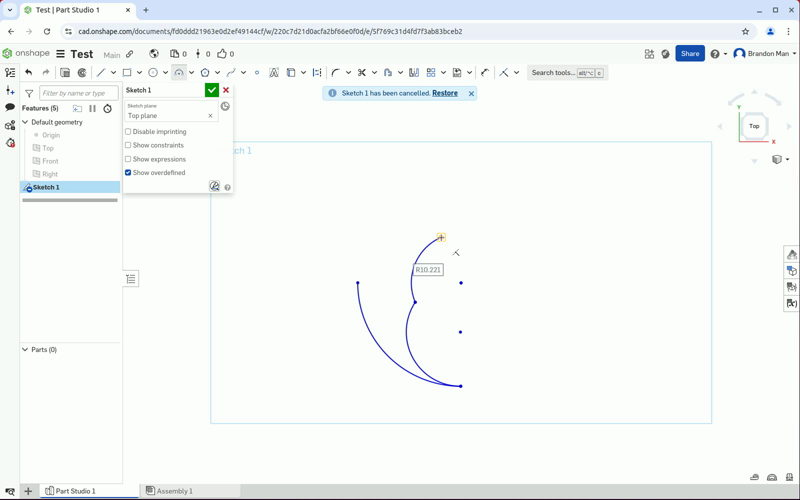
click(441, 237)
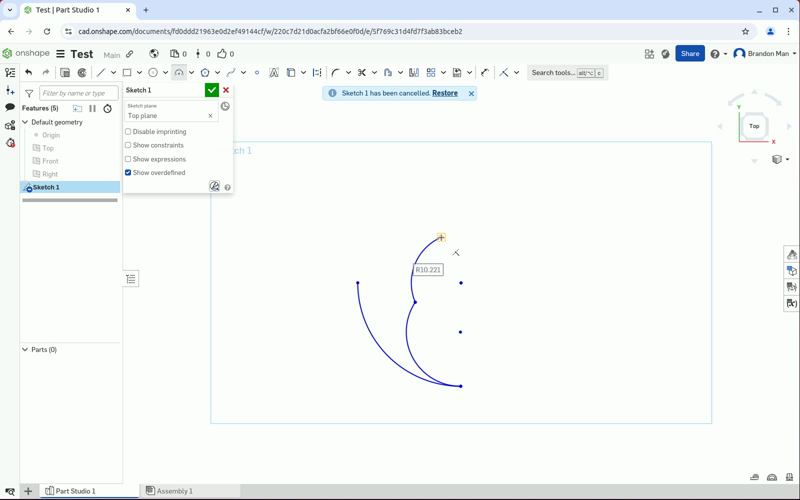
mouse_move(357, 282)
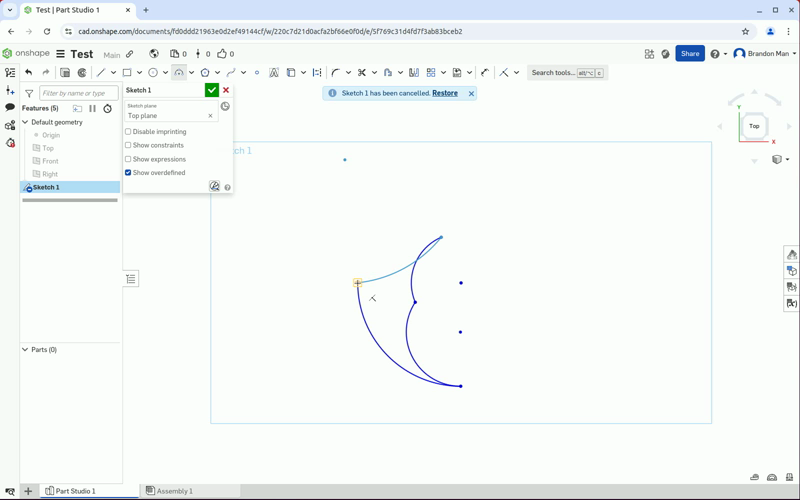
click(357, 282)
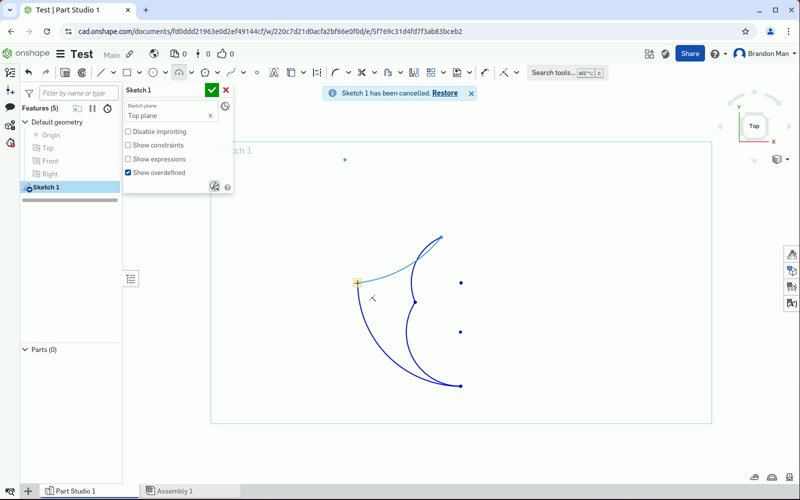
key_down(shift)
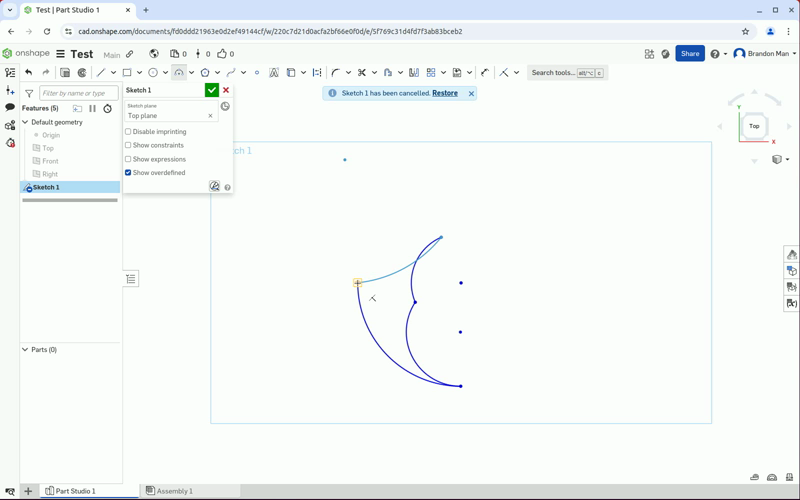
mouse_move(385, 234)
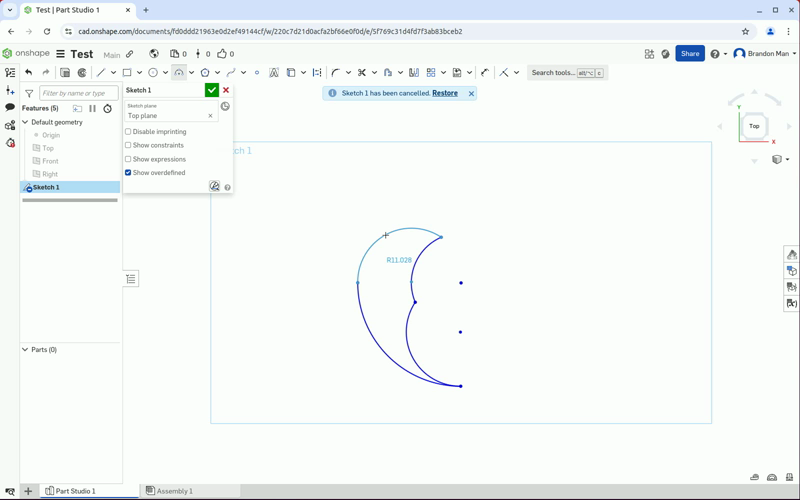
click(385, 234)
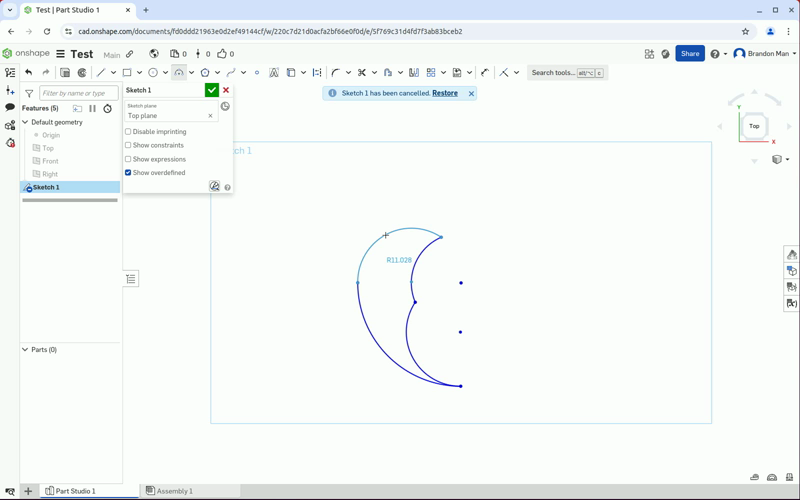
key_up(shift)
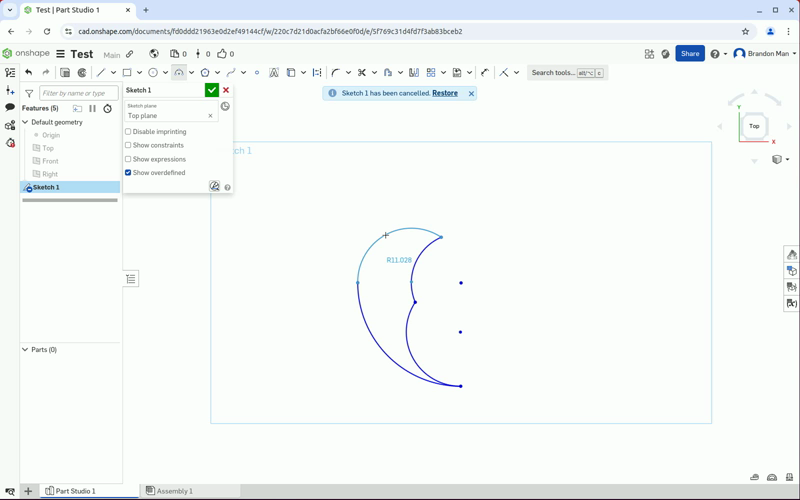
key(esc)
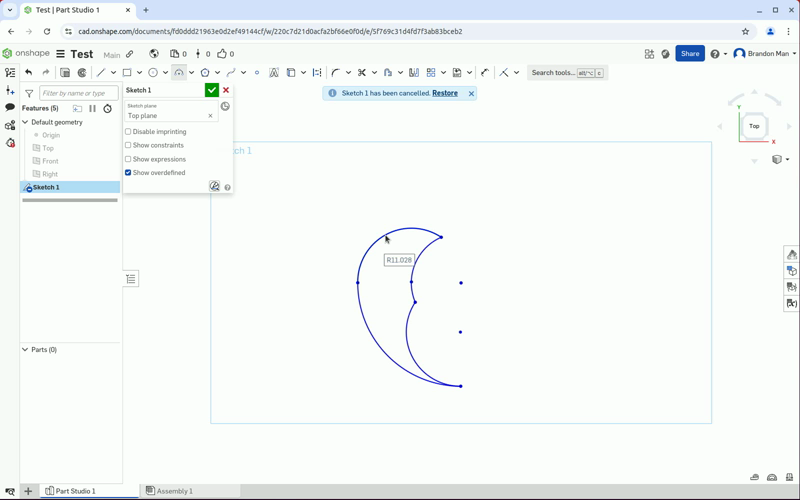
mouse_move(426, 305)
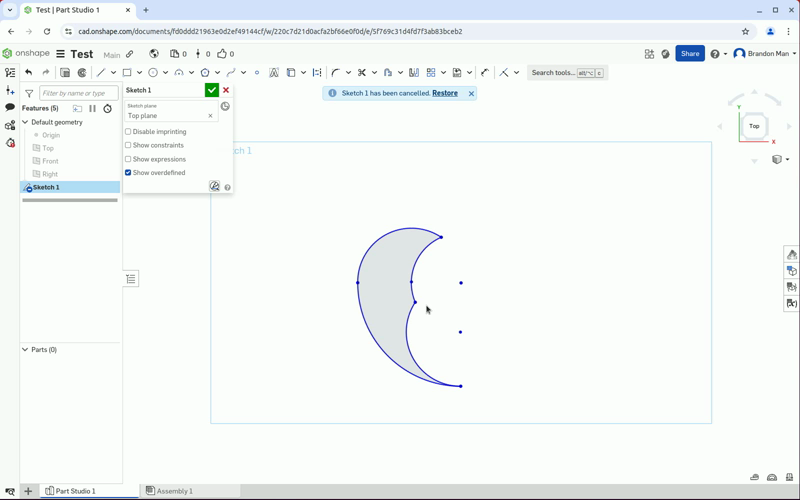
click(426, 305)
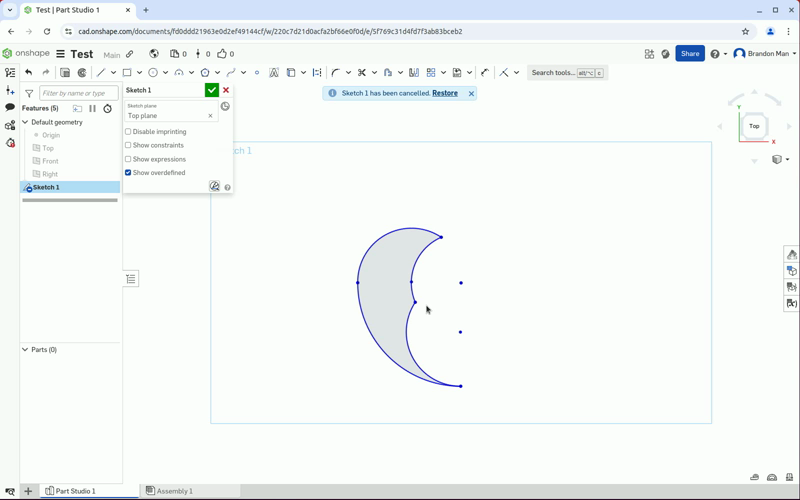
mouse_move(73, 352)
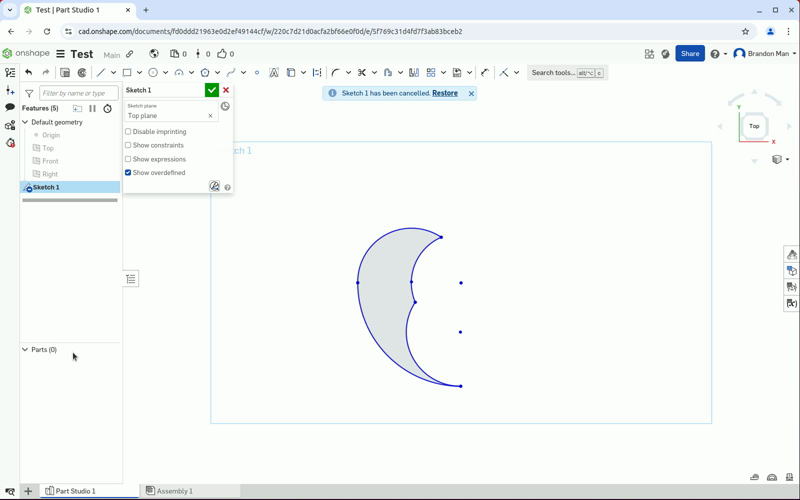
key(shift+y)
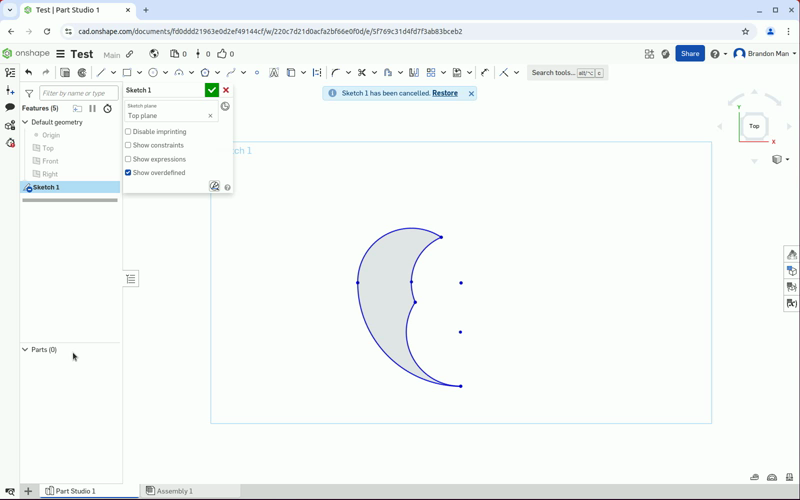
key(shift+e)
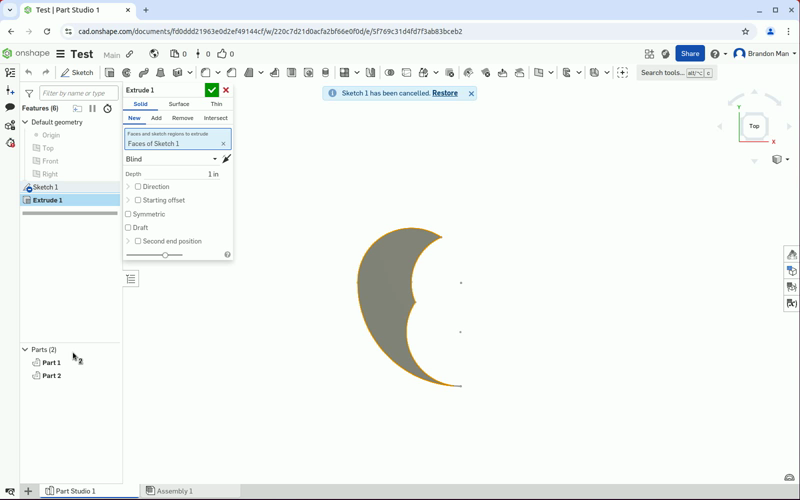
mouse_move(143, 106)
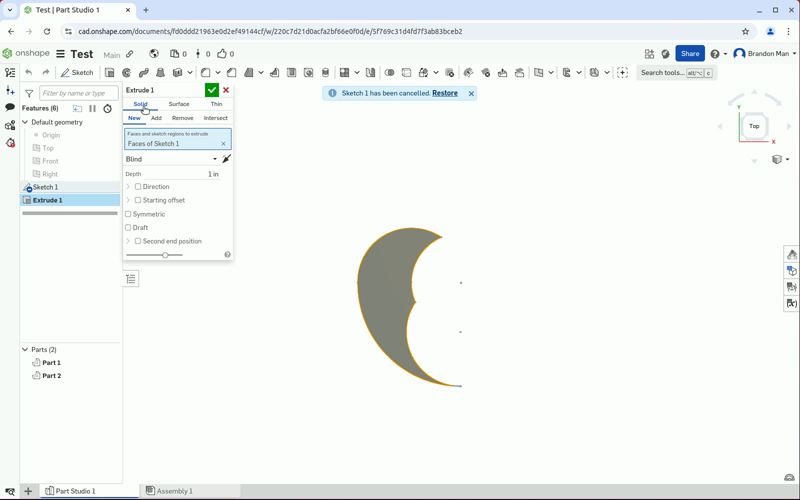
click(143, 106)
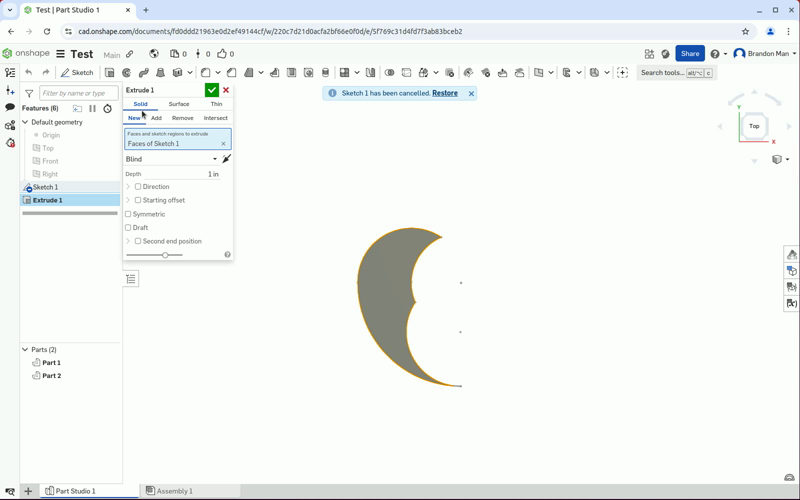
mouse_move(137, 120)
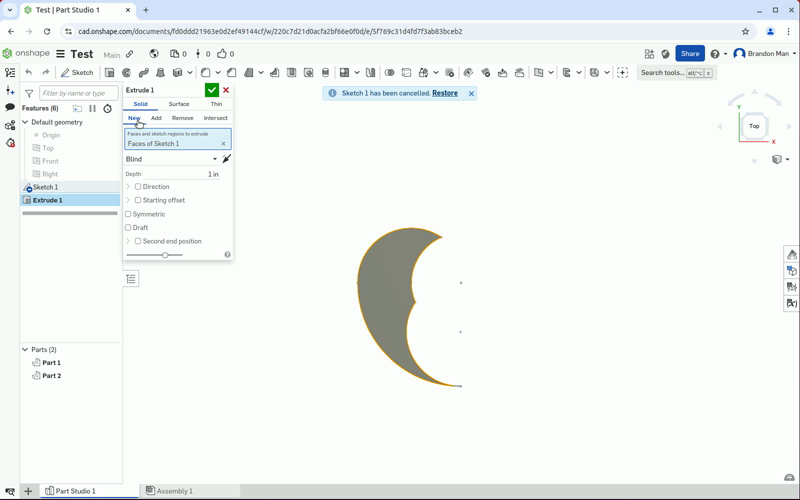
click(137, 120)
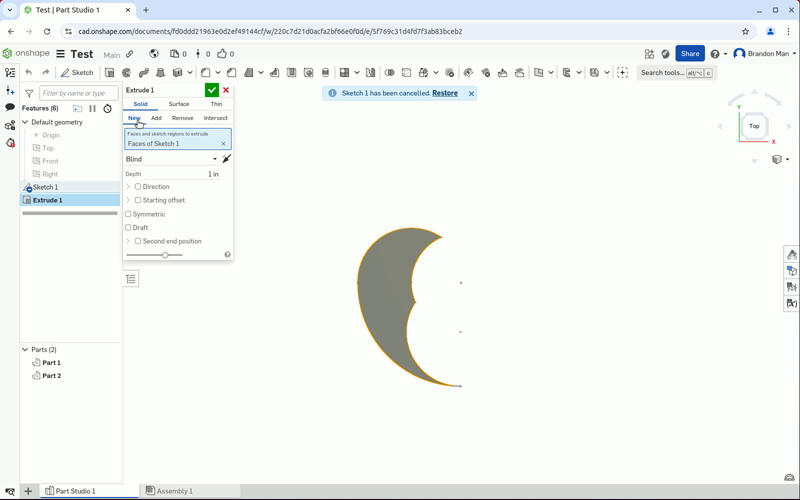
key(tab, 4)
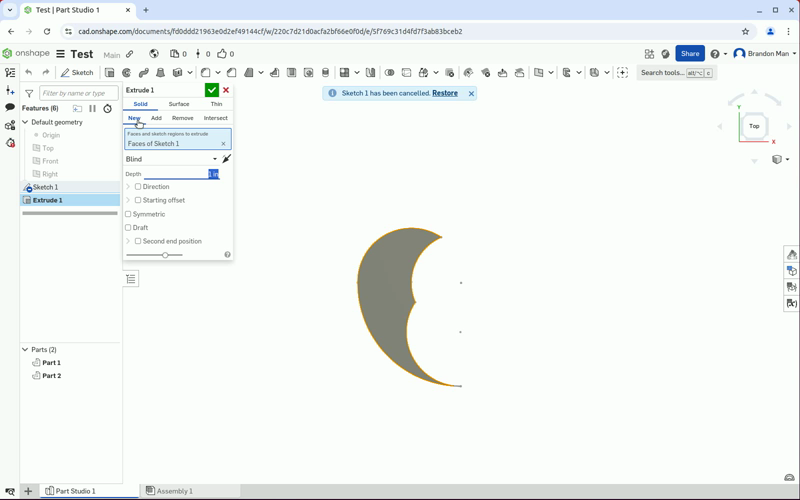
text(23.108)
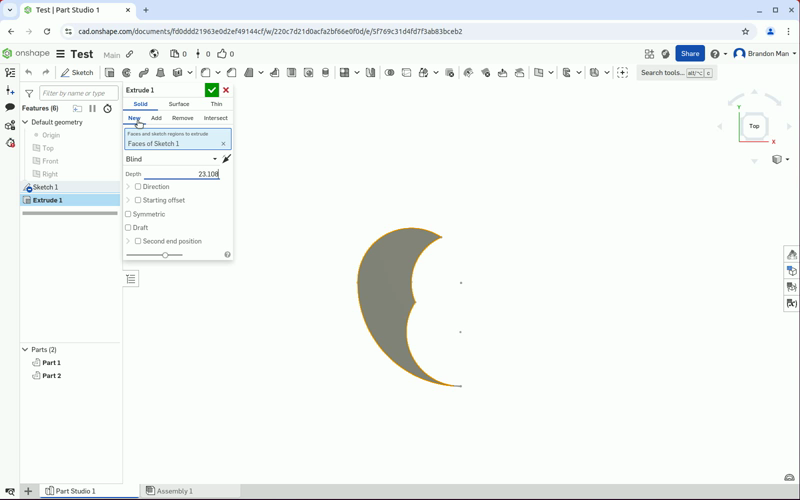
key(enter)
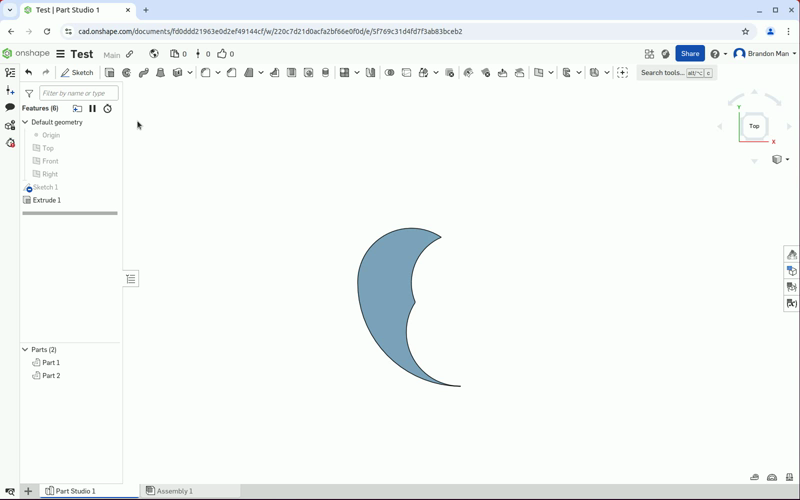
key(shift+h)
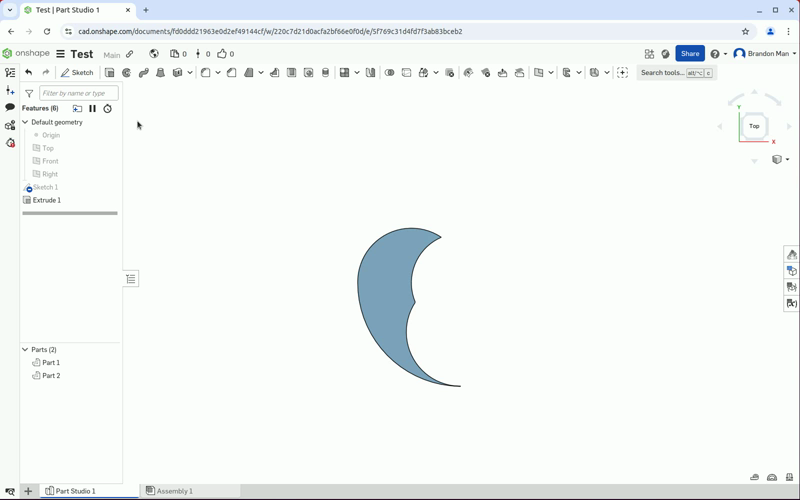
key(shift+h)
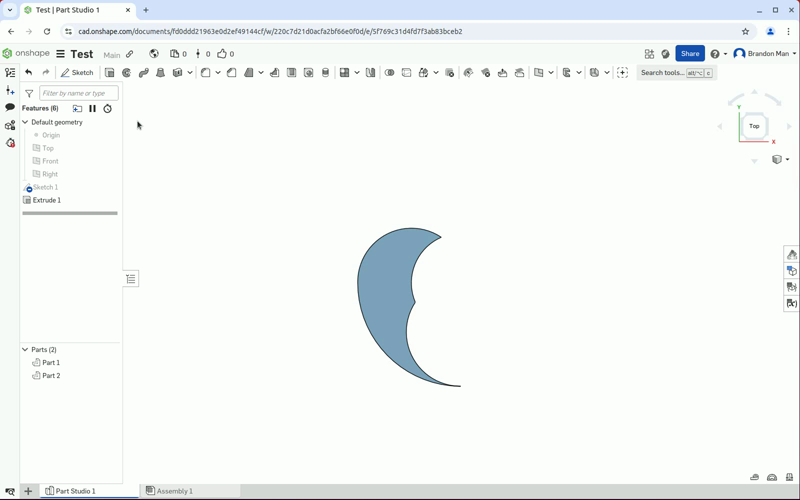
mouse_move(73, 189)
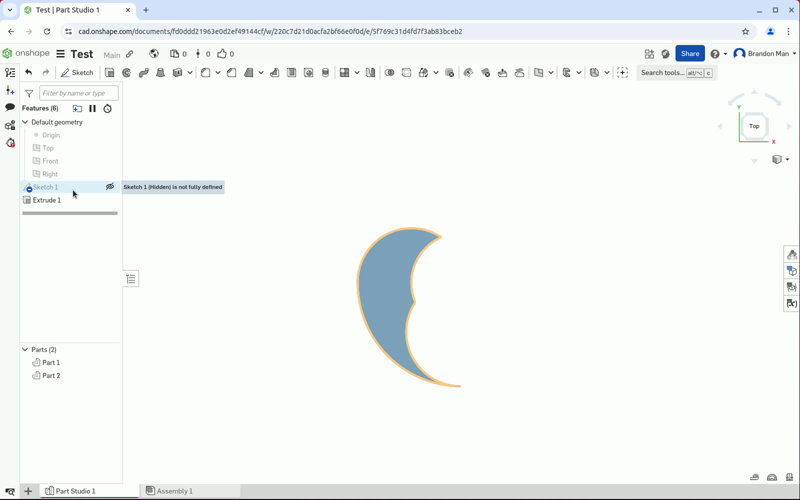
click(73, 189)
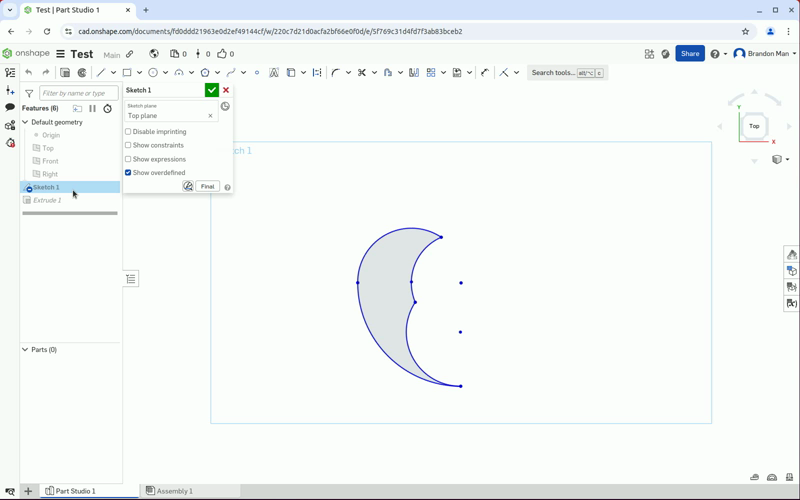
mouse_move(229, 92)
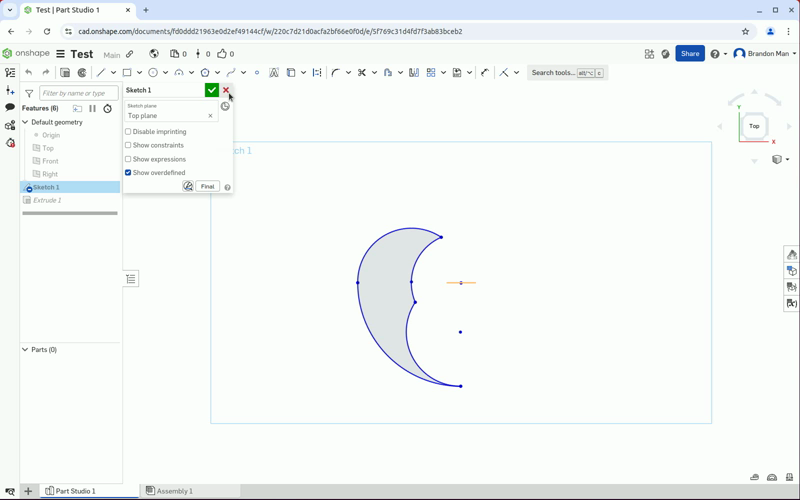
click(229, 92)
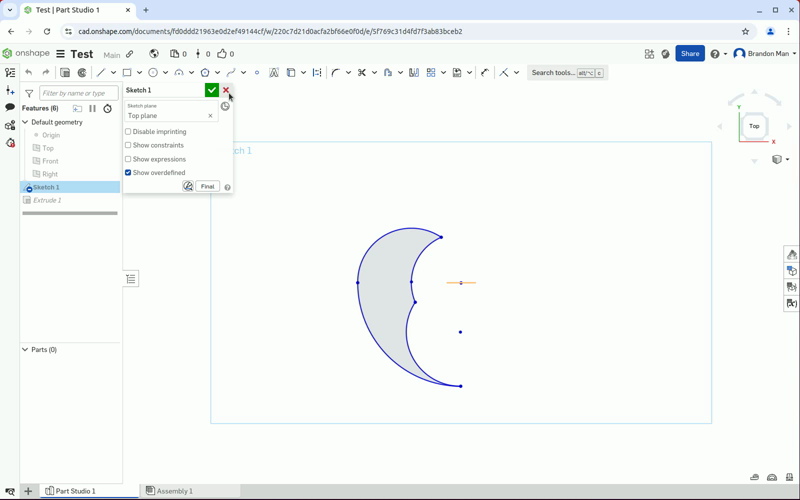
key(shift+s)
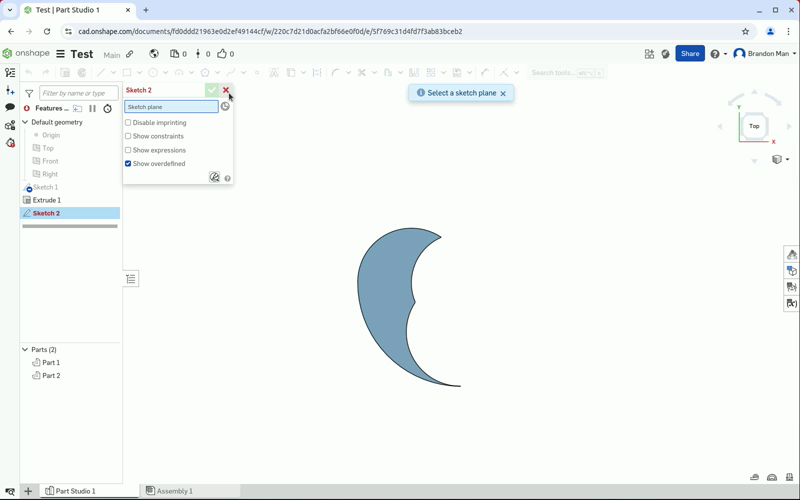
mouse_move(73, 150)
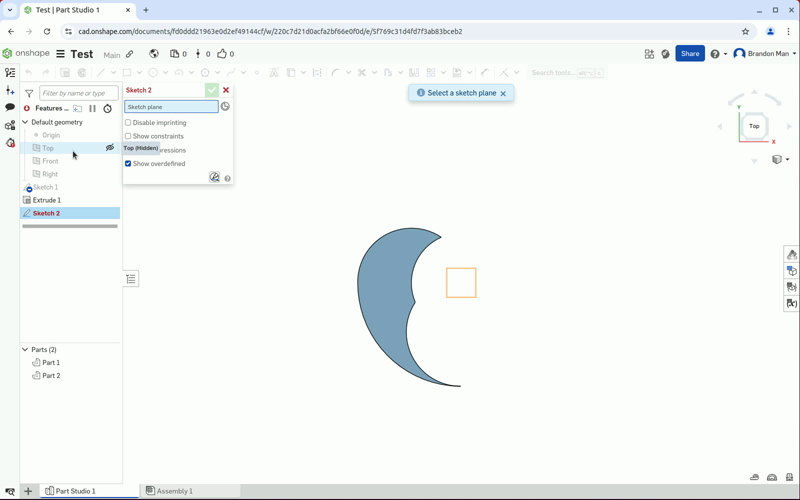
click(73, 150)
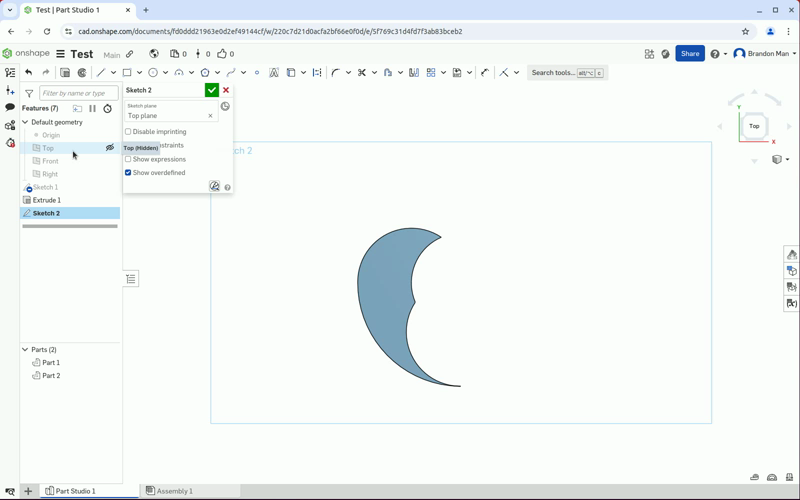
mouse_move(73, 352)
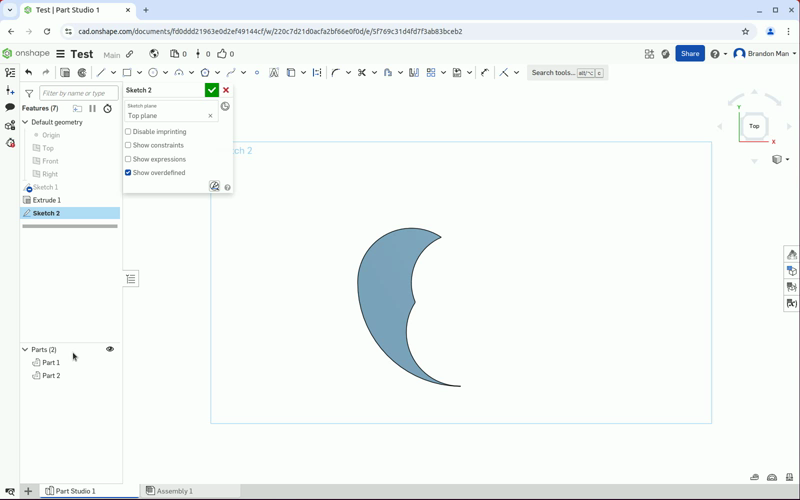
key(y)
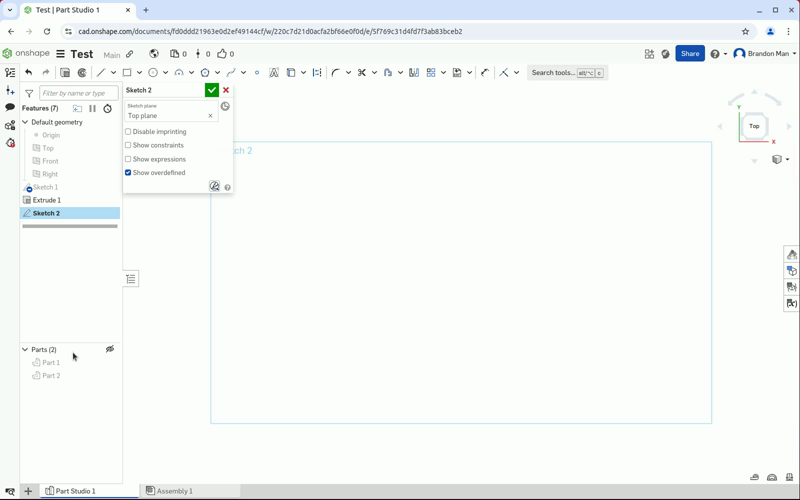
key(a)
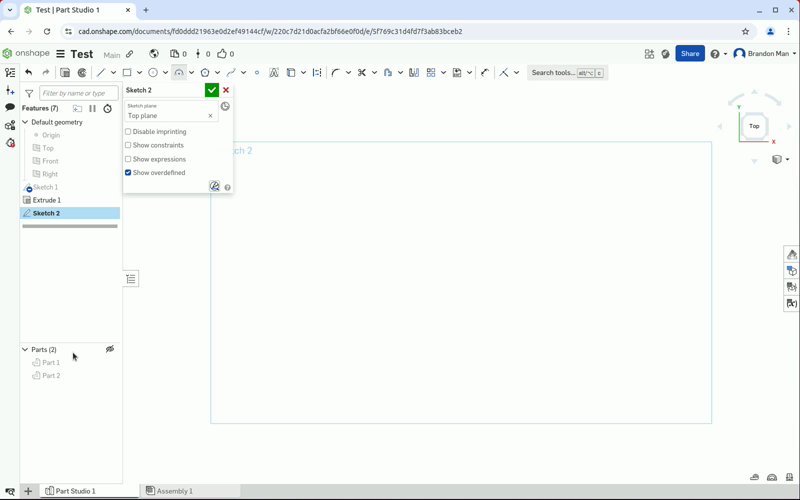
key_down(shift)
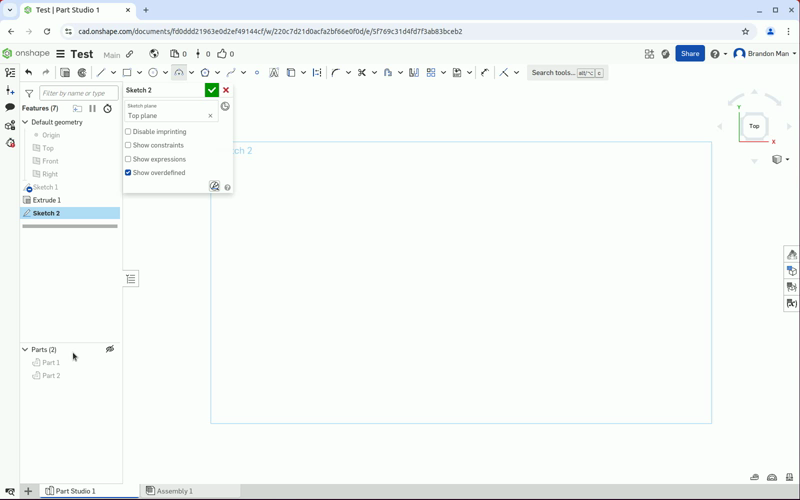
mouse_move(357, 282)
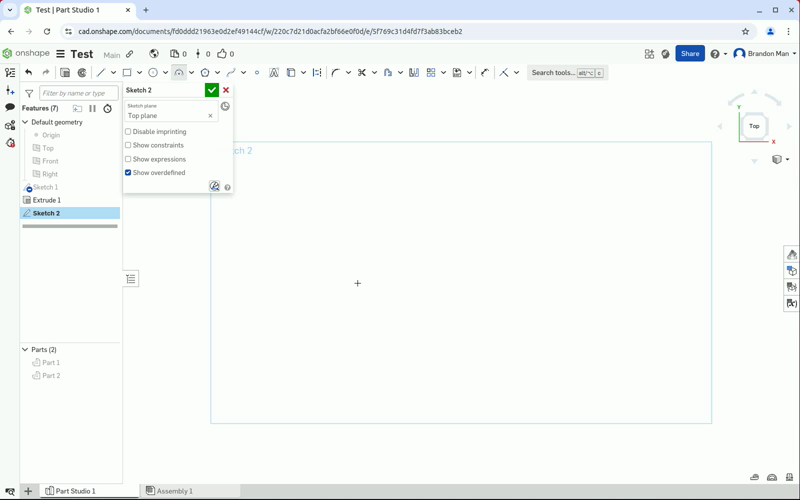
click(357, 282)
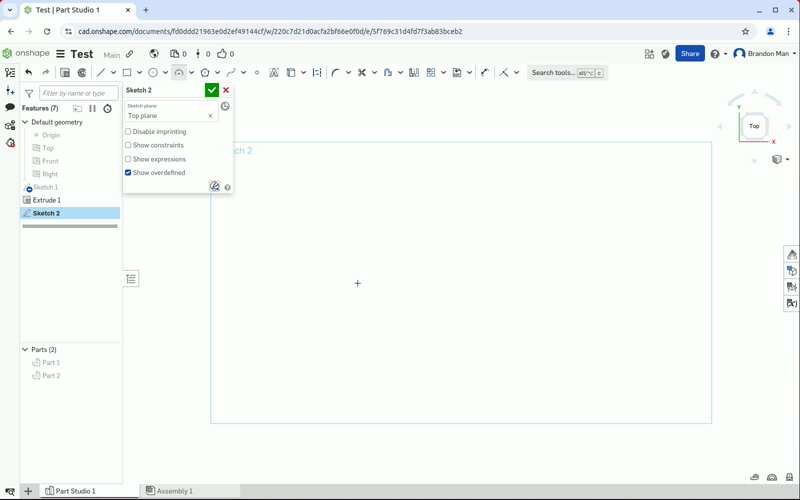
key_up(shift)
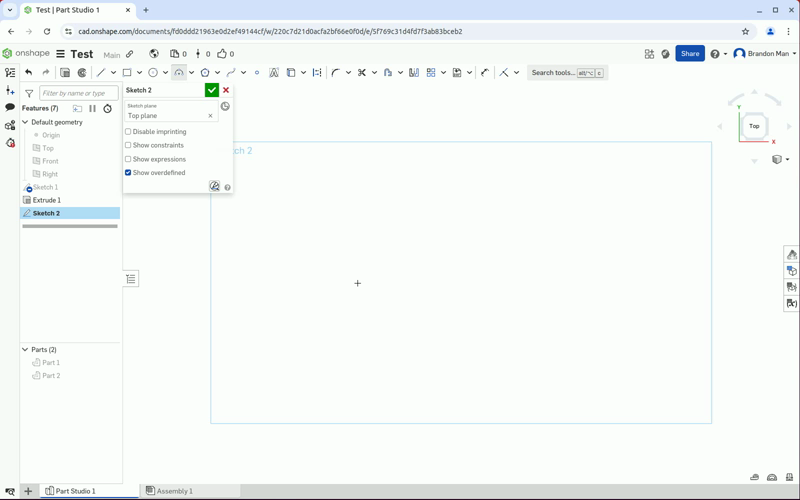
key_down(shift)
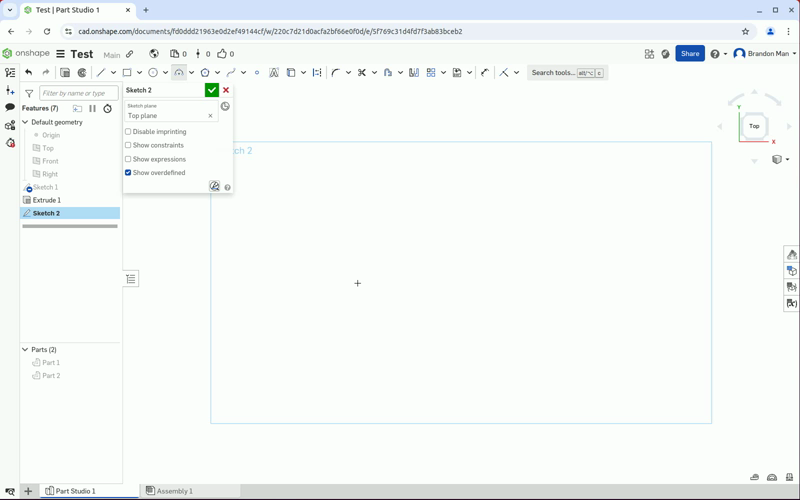
mouse_move(442, 238)
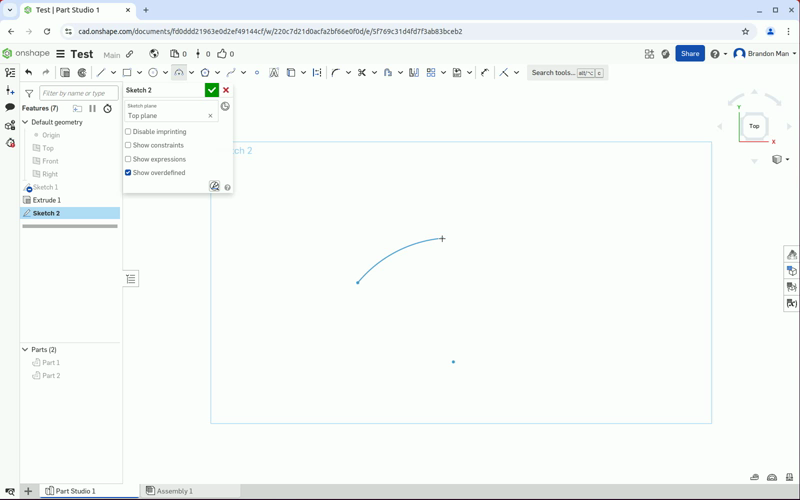
click(442, 238)
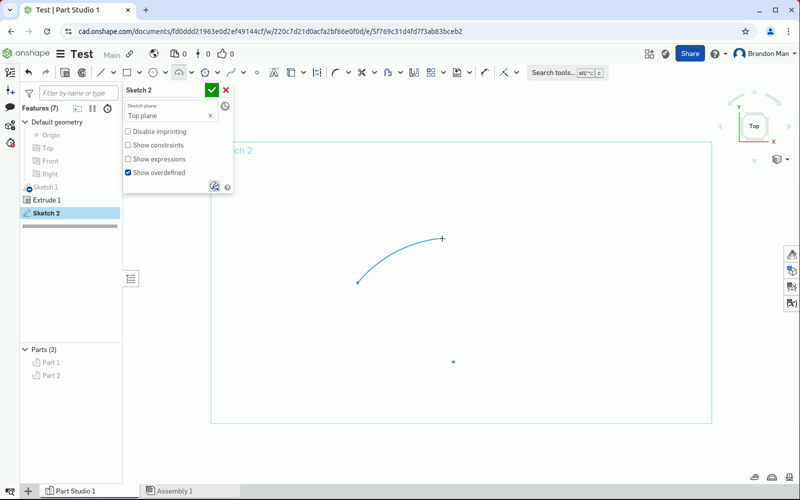
mouse_move(386, 235)
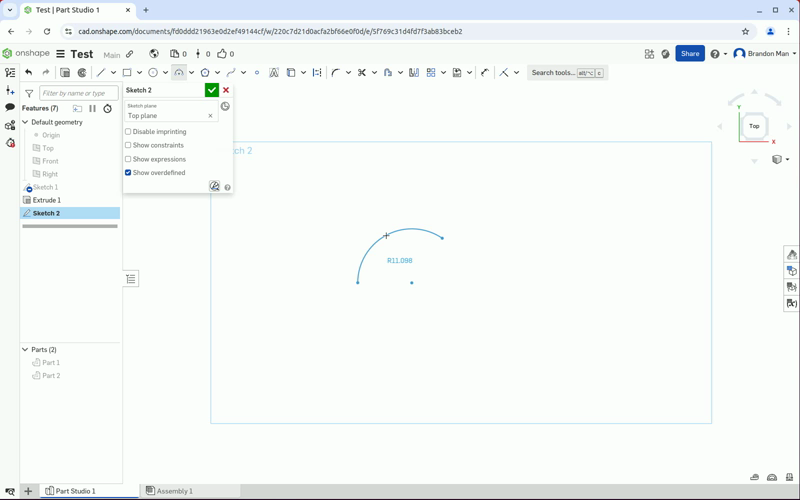
click(386, 235)
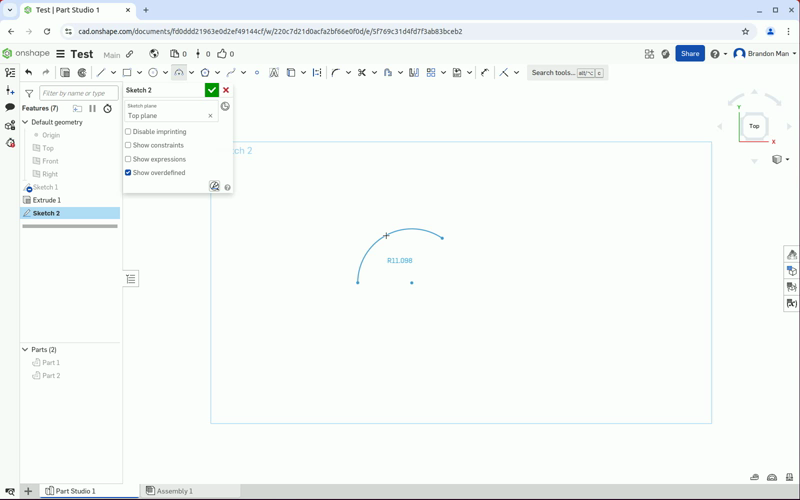
key_up(shift)
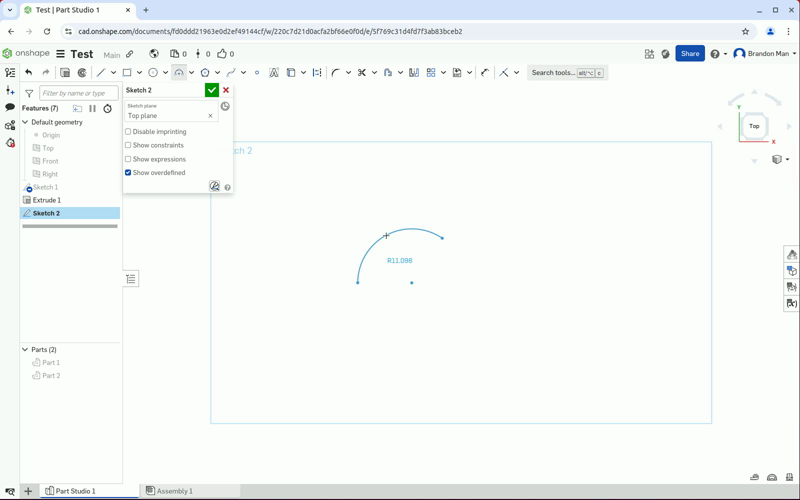
mouse_move(442, 238)
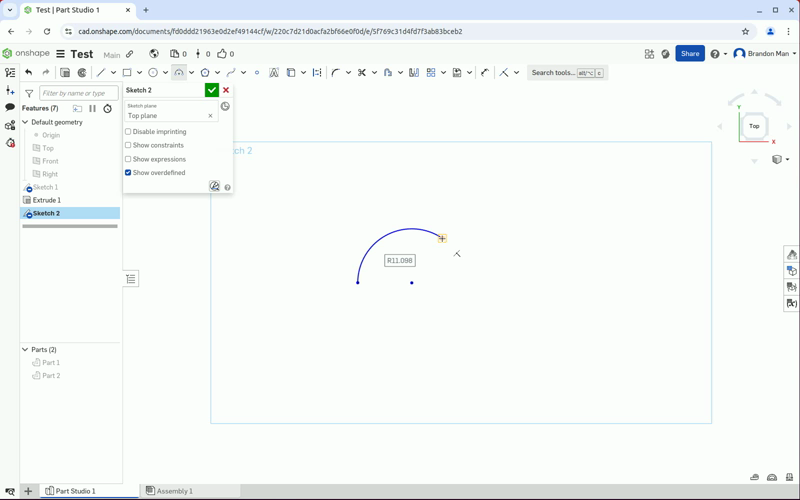
click(442, 238)
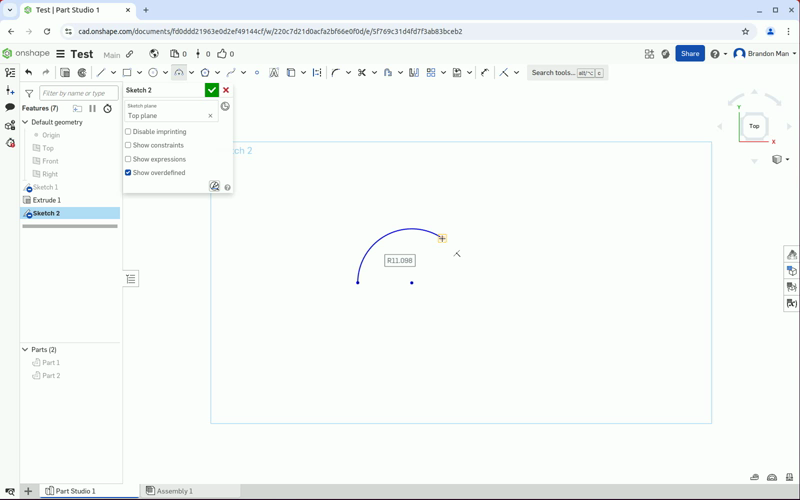
key_down(shift)
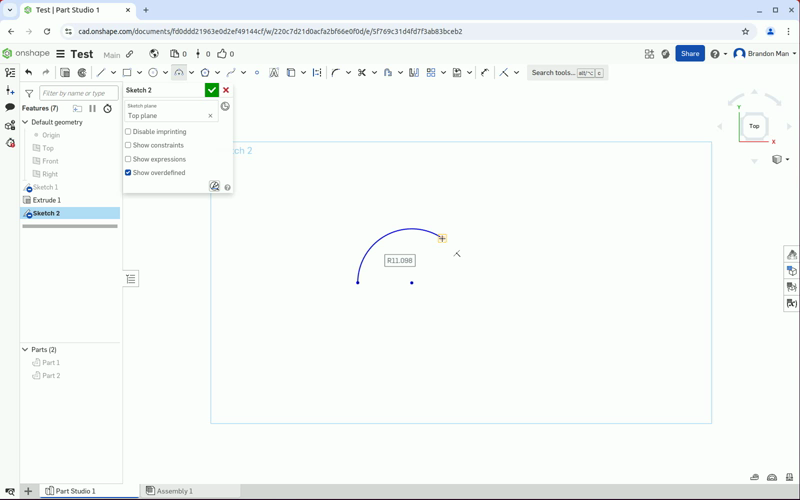
mouse_move(507, 263)
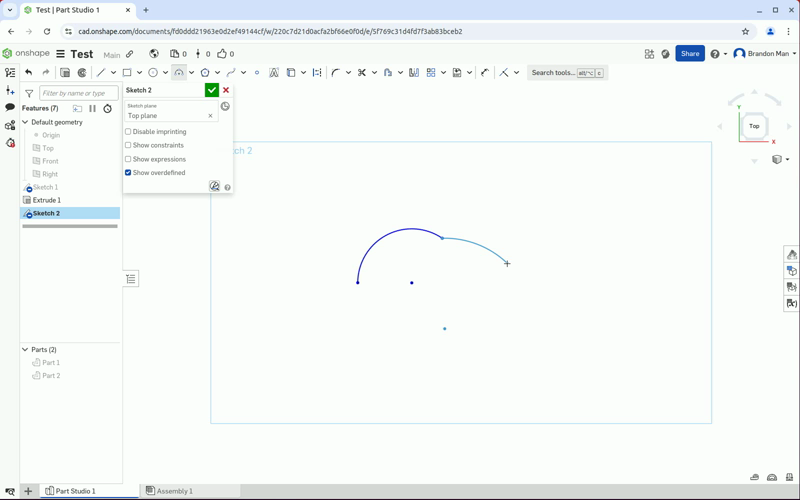
click(507, 263)
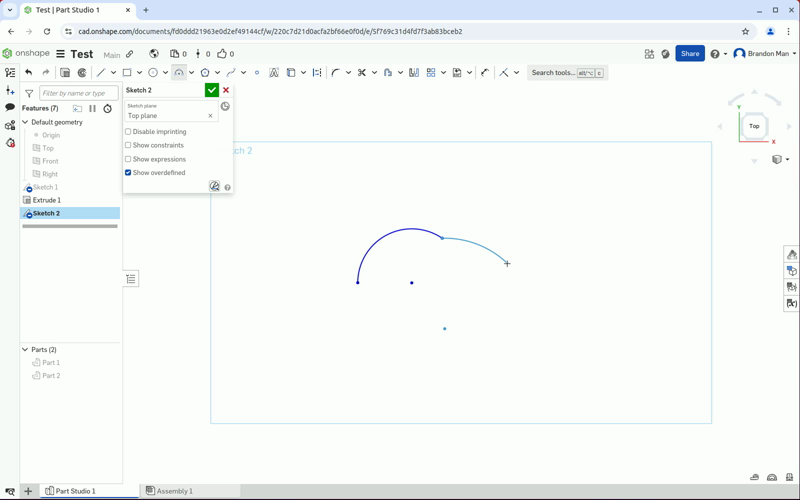
mouse_move(479, 237)
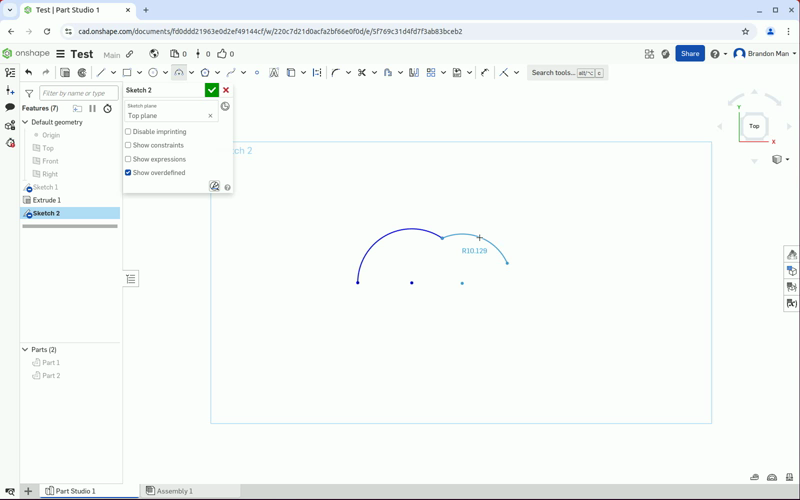
click(479, 237)
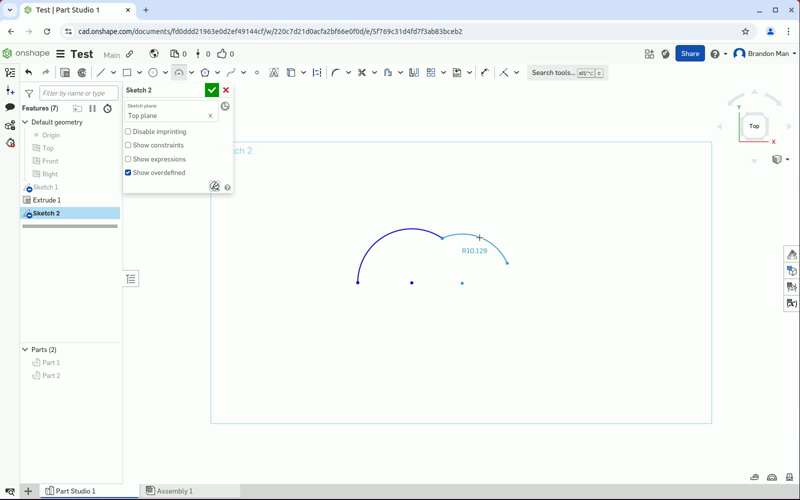
key_up(shift)
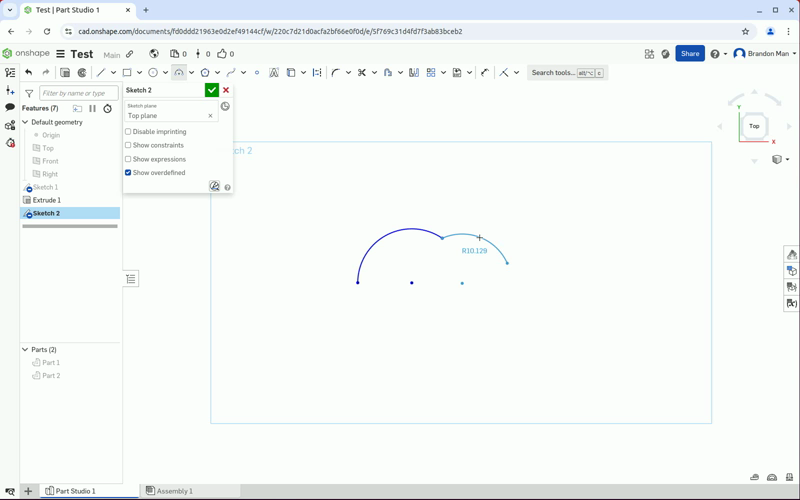
mouse_move(507, 263)
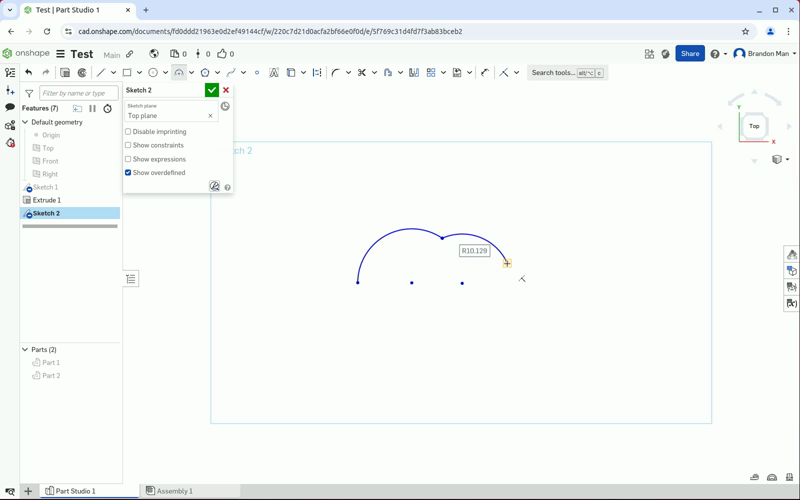
click(507, 263)
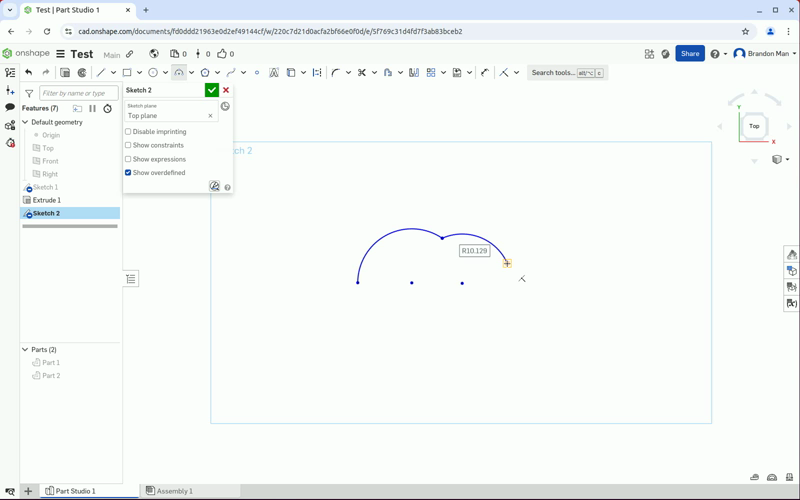
key_down(shift)
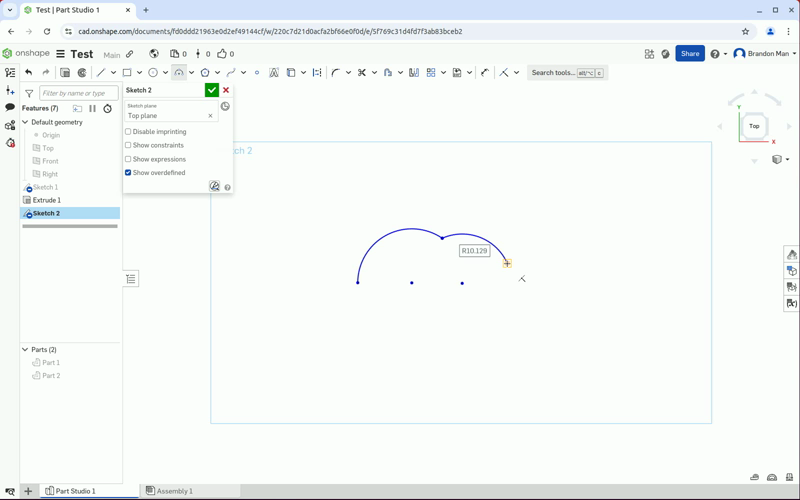
mouse_move(460, 180)
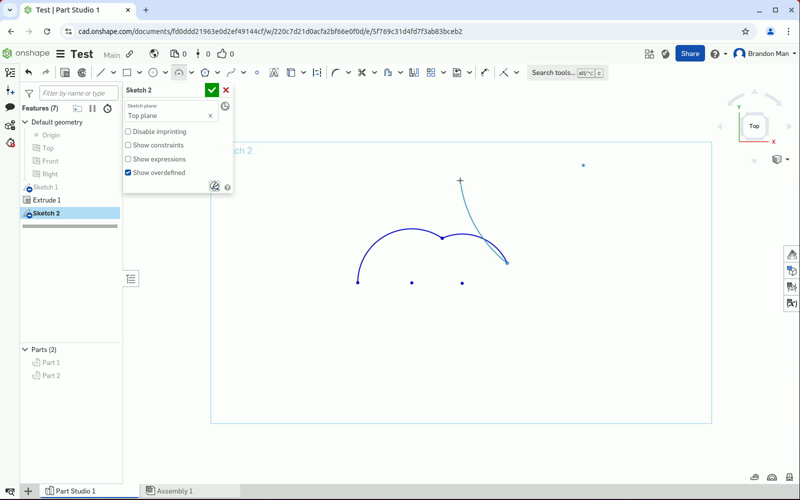
click(460, 180)
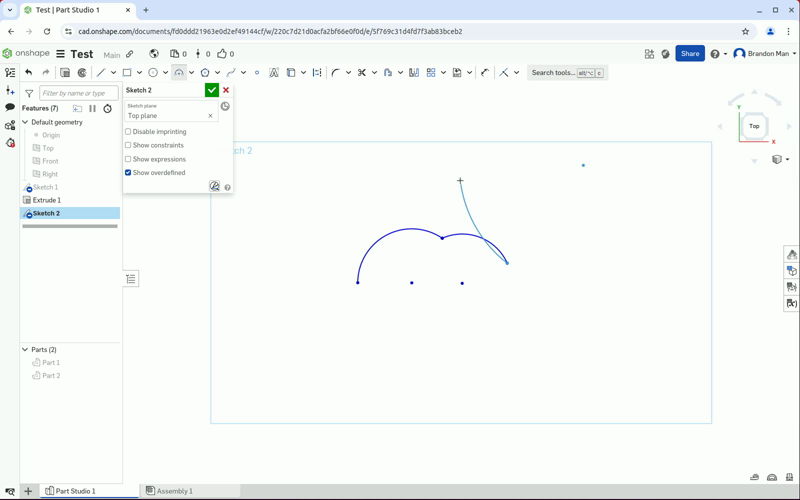
mouse_move(508, 207)
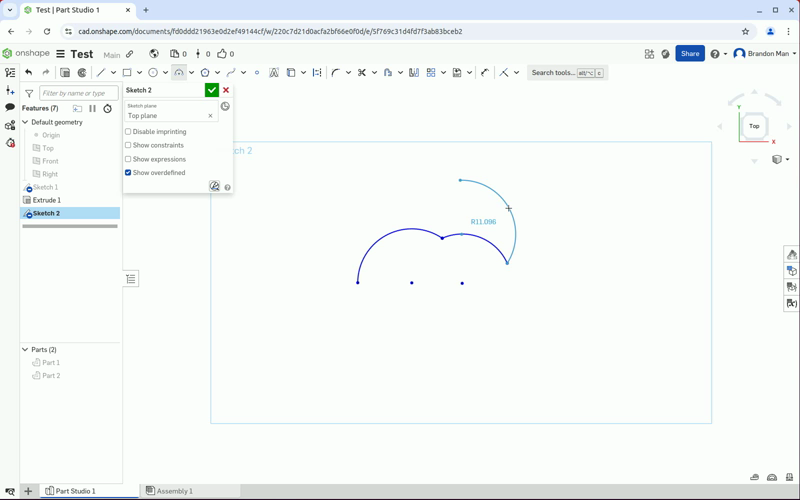
click(508, 207)
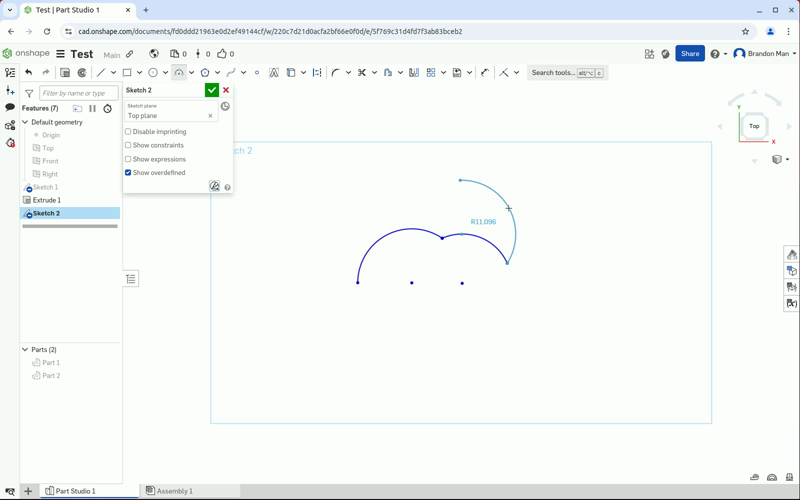
key_up(shift)
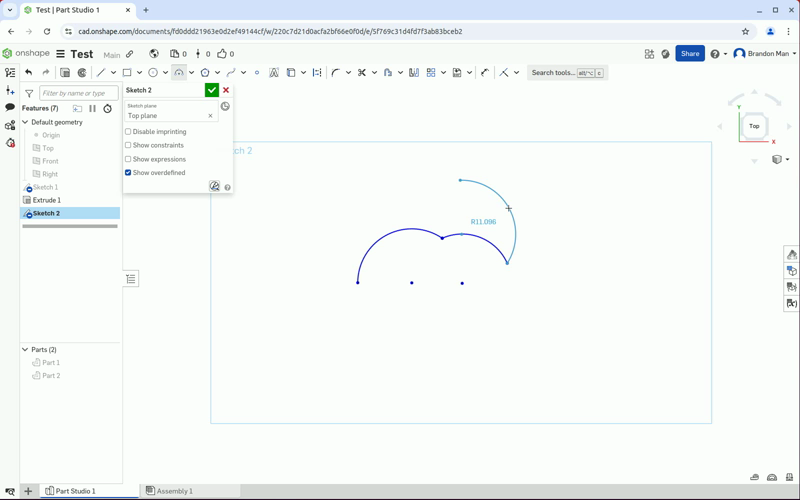
mouse_move(460, 180)
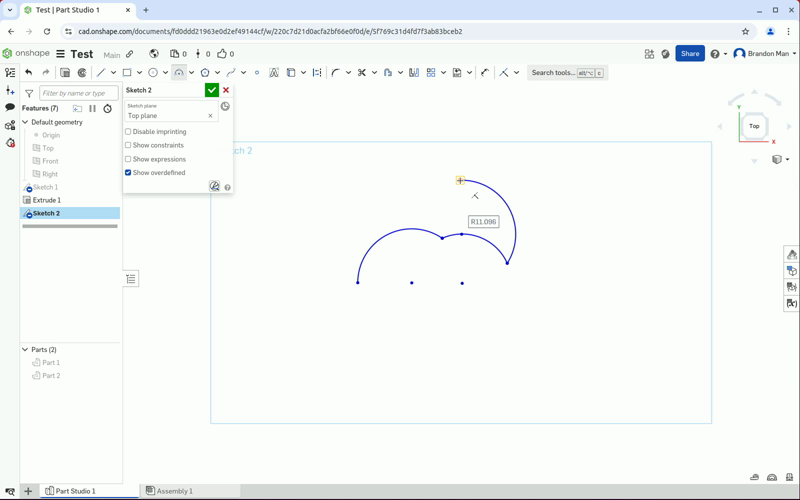
click(460, 180)
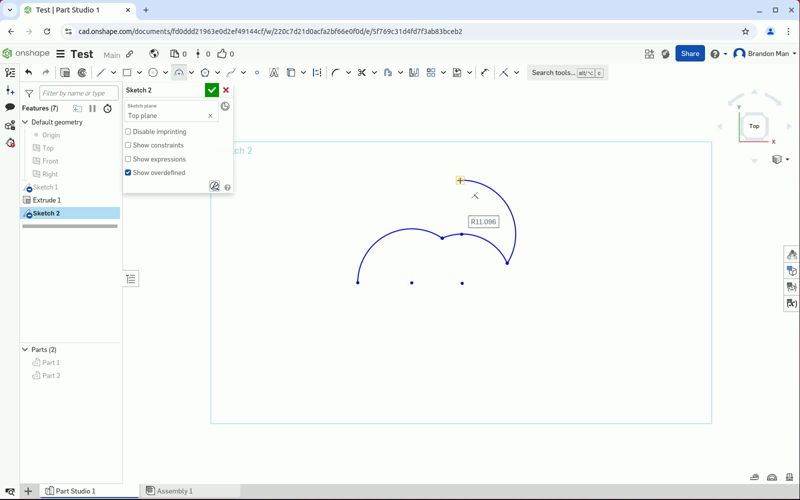
mouse_move(357, 282)
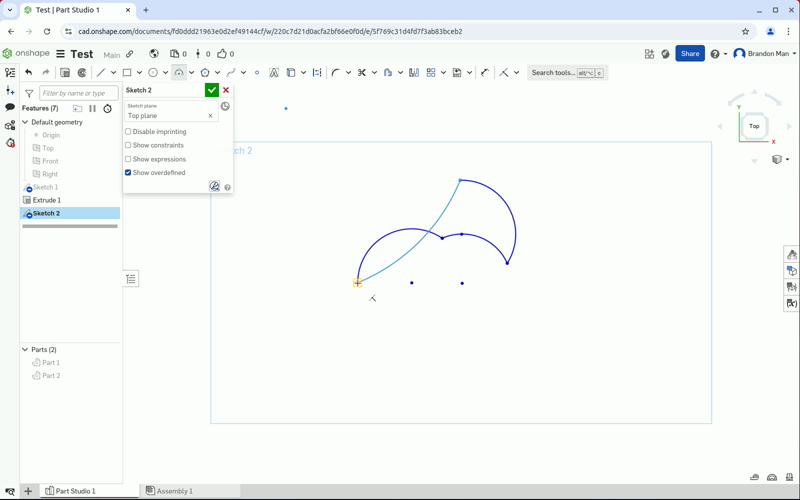
click(357, 282)
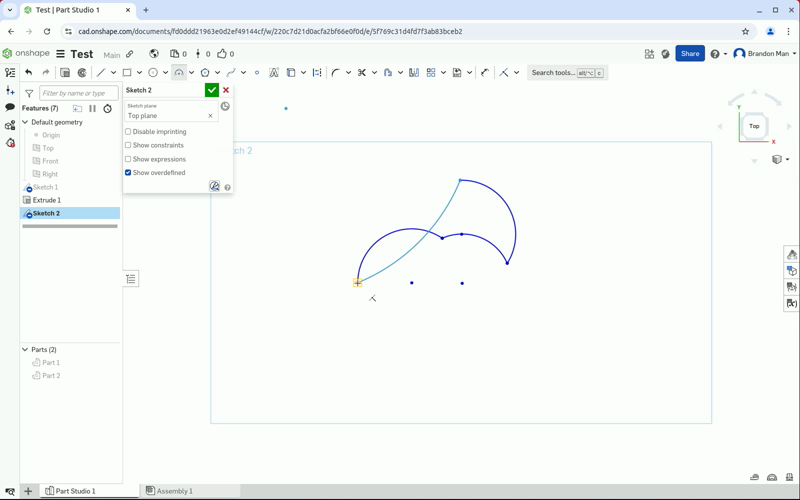
key_down(shift)
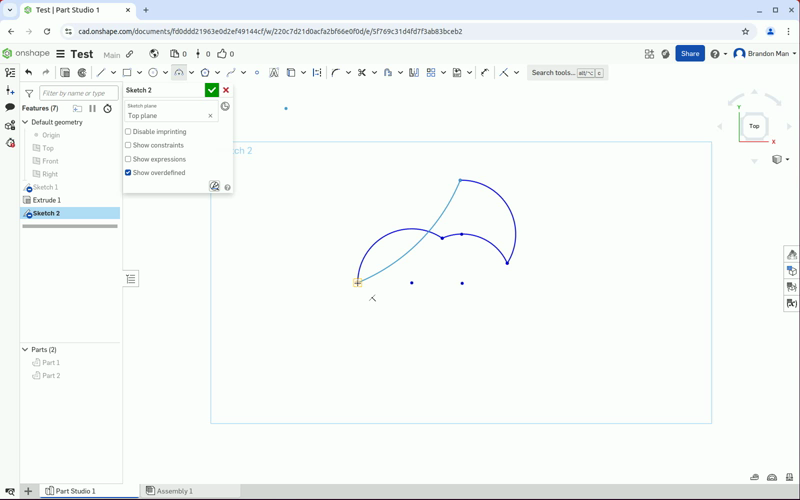
mouse_move(387, 209)
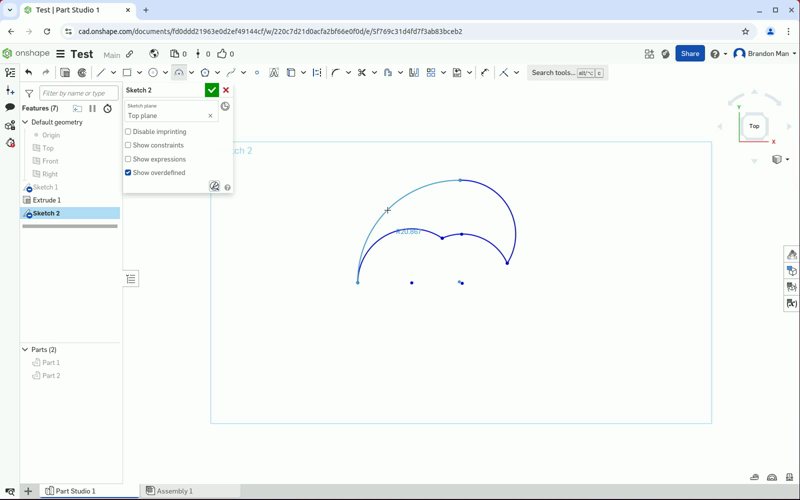
click(387, 209)
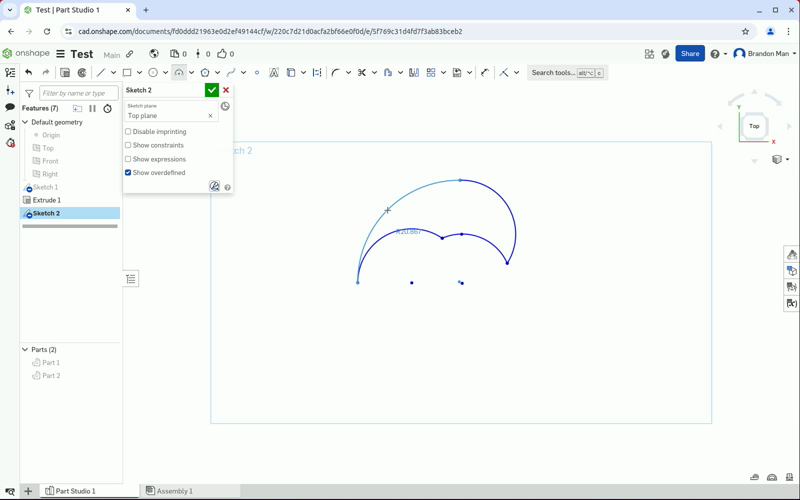
key_up(shift)
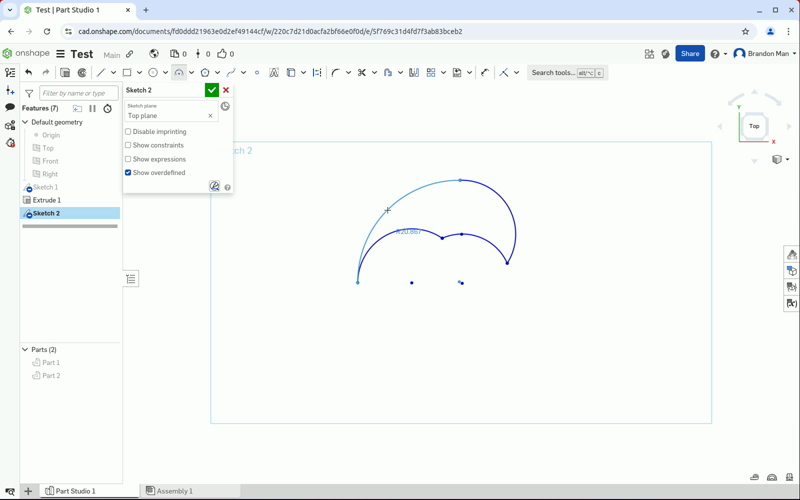
key(esc)
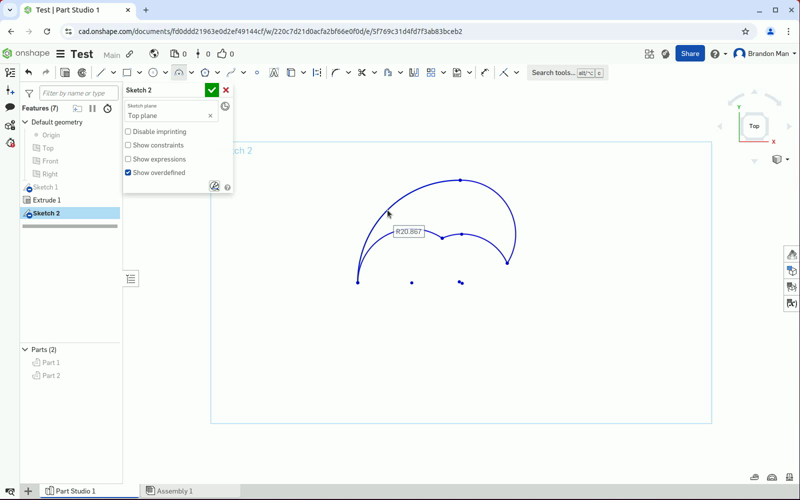
mouse_move(451, 218)
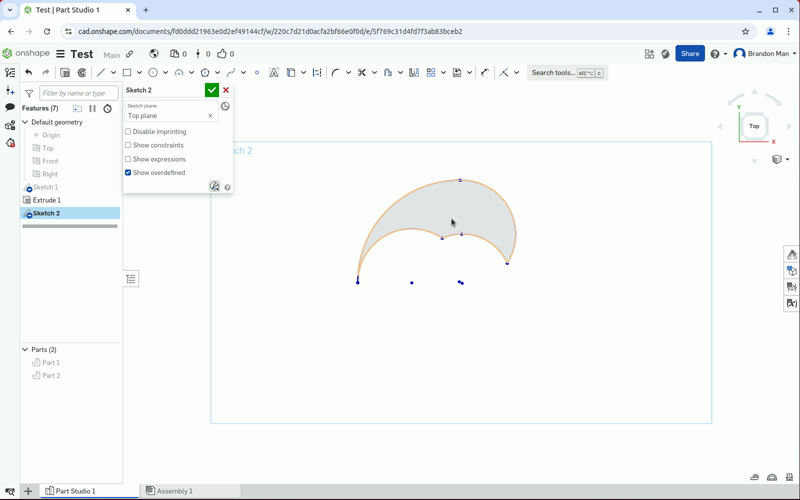
click(451, 218)
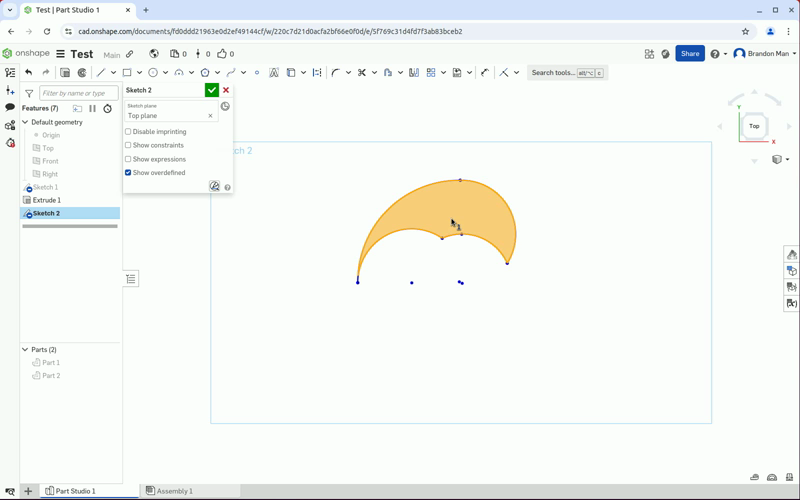
mouse_move(73, 352)
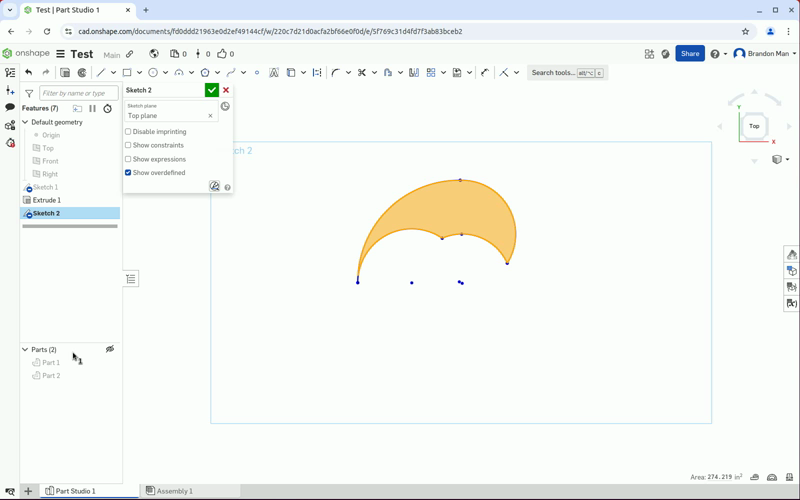
key(shift+y)
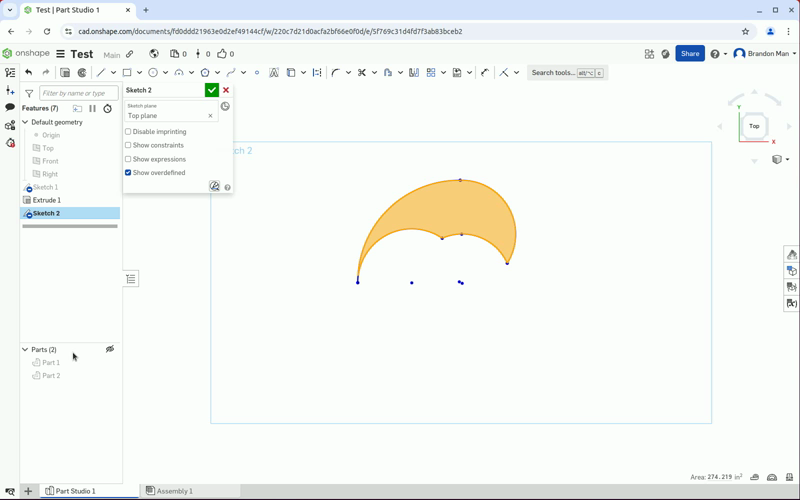
key(shift+e)
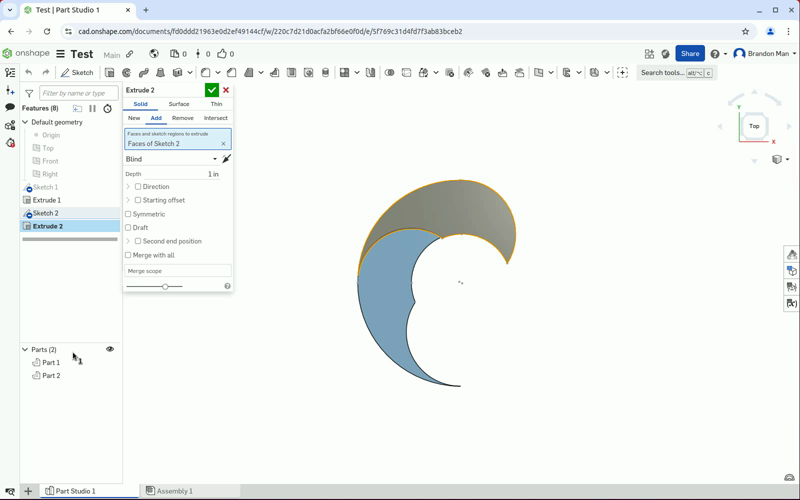
mouse_move(143, 106)
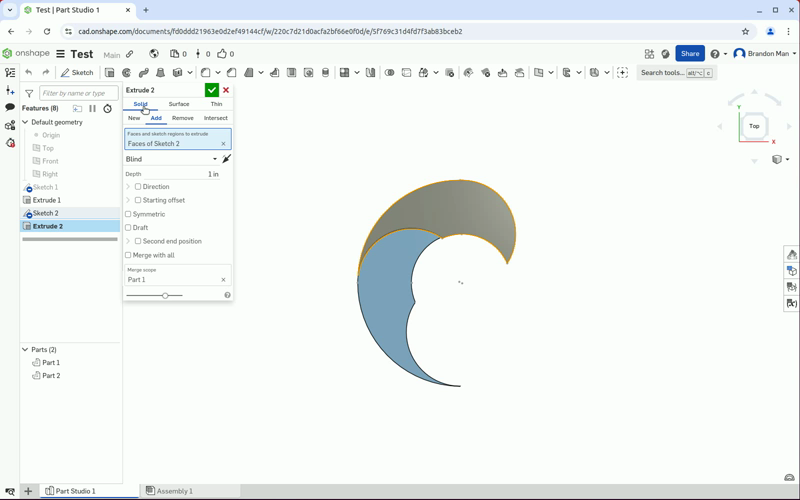
click(143, 106)
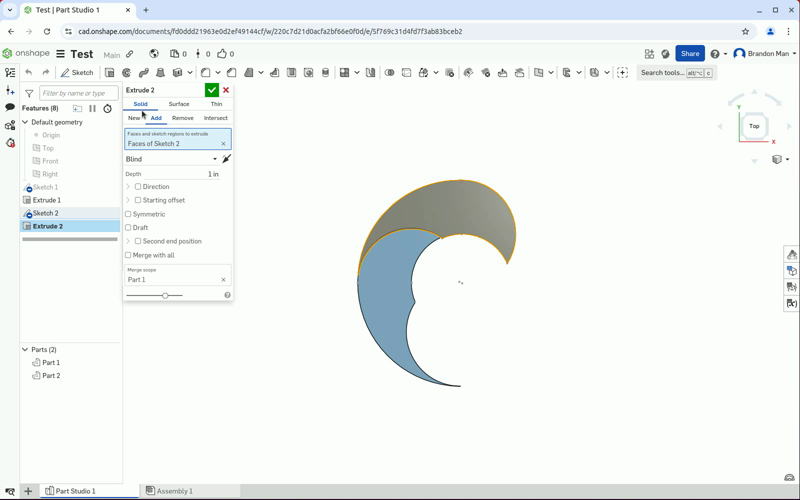
mouse_move(137, 120)
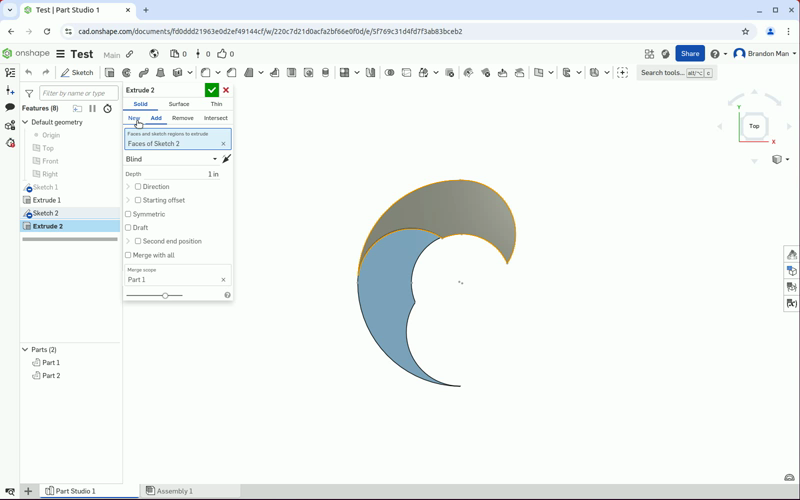
click(137, 120)
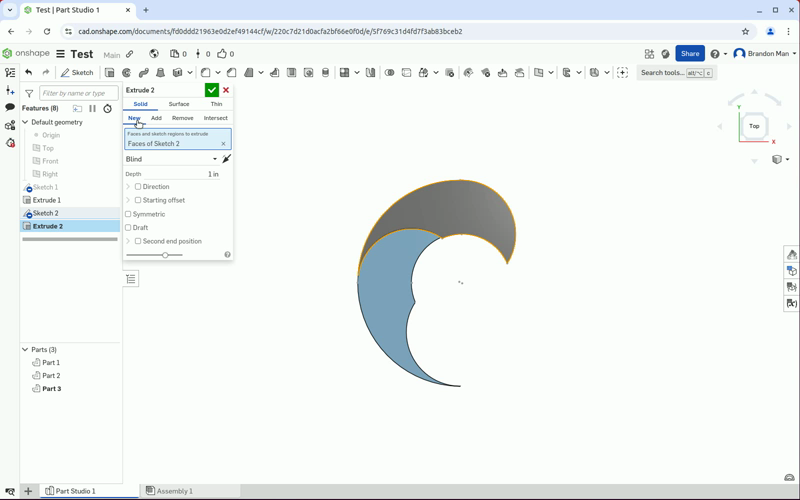
key(tab, 4)
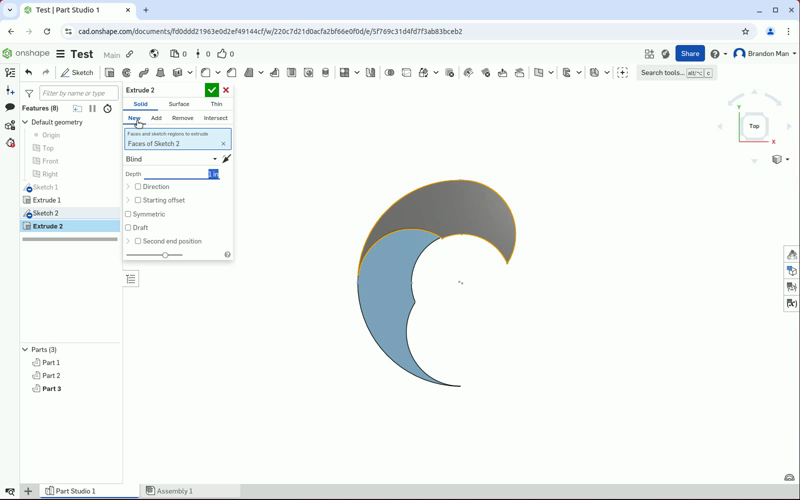
text(23.108)
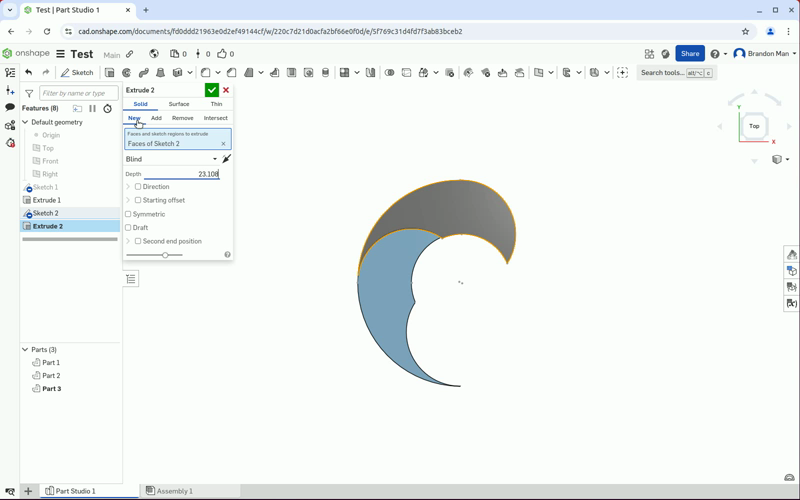
key(enter)
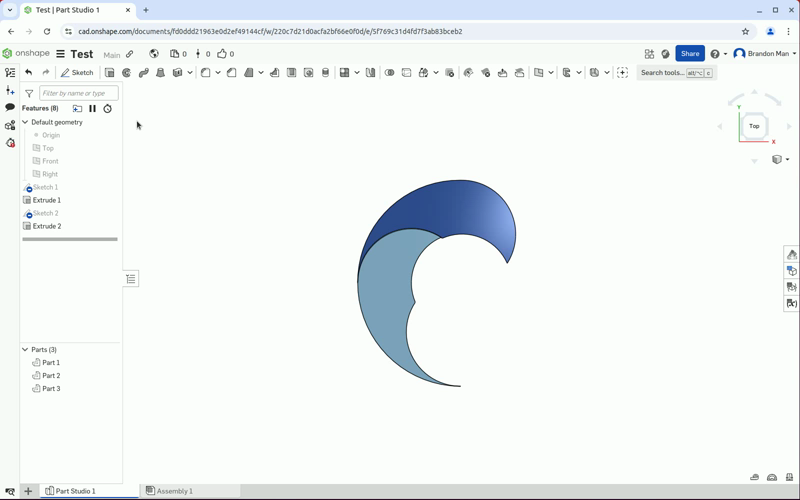
key(shift+h)
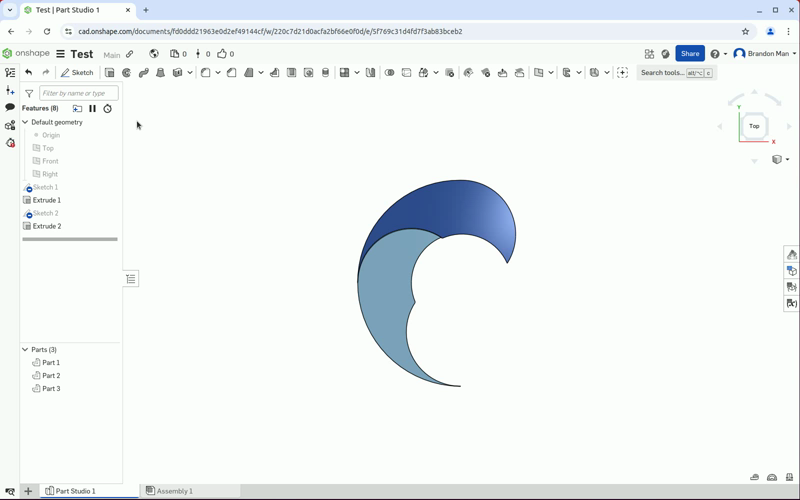
key(shift+h)
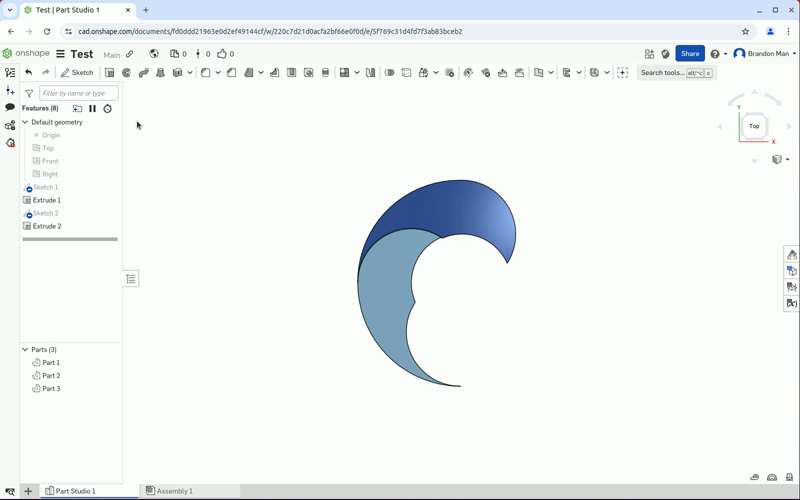
mouse_move(73, 189)
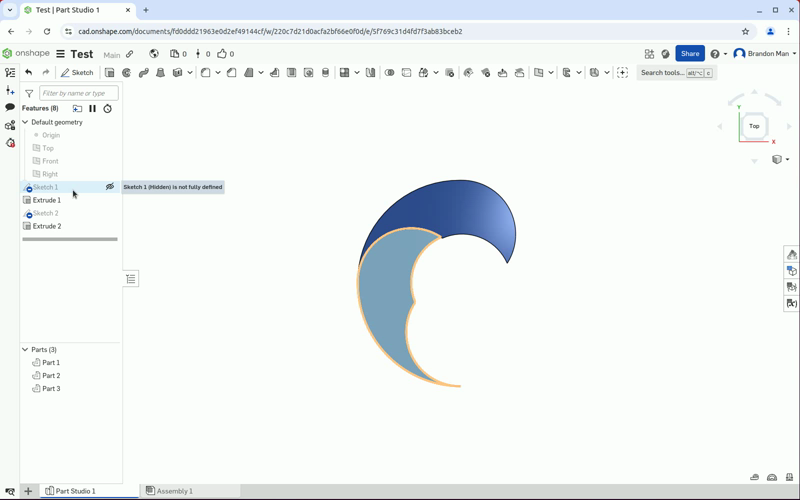
click(73, 189)
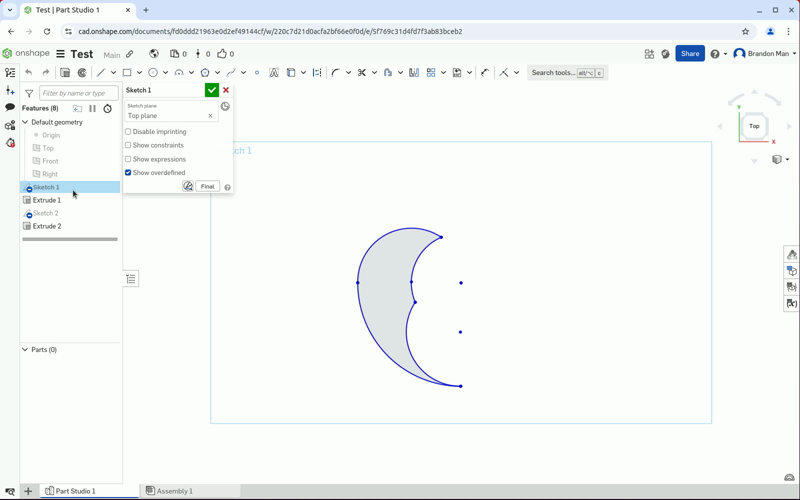
mouse_move(229, 92)
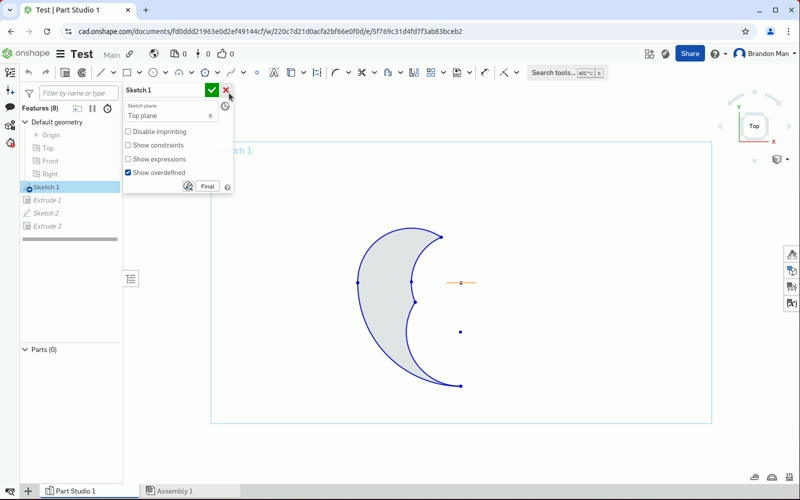
click(229, 92)
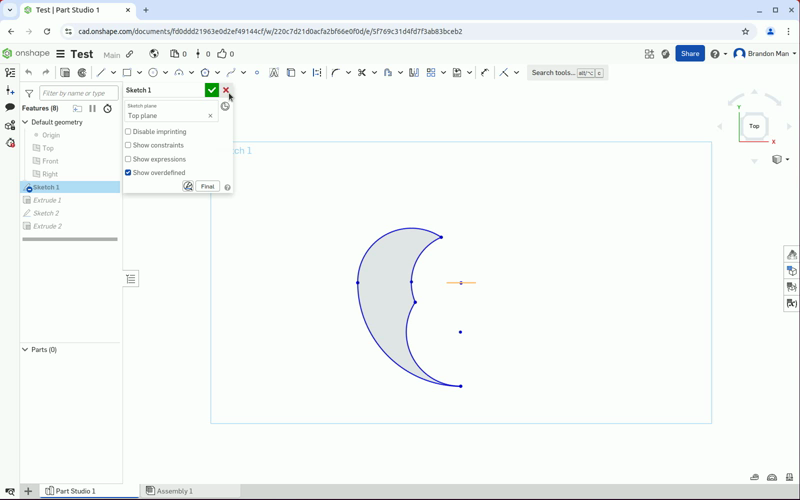
key(shift+s)
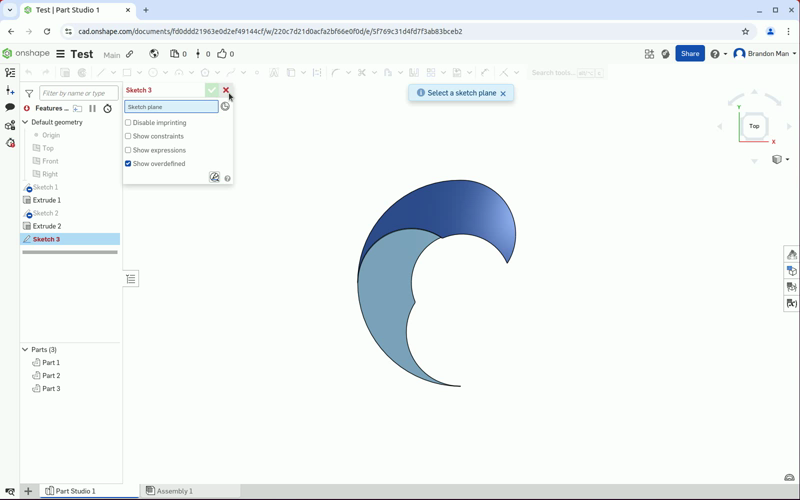
mouse_move(73, 150)
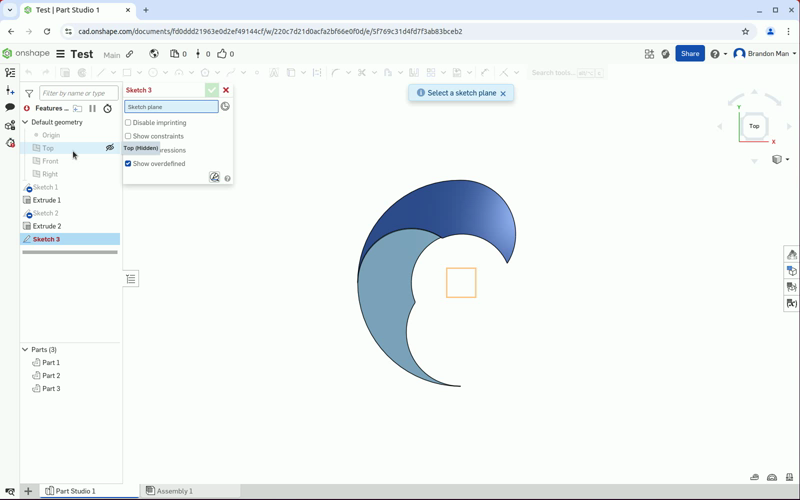
click(73, 150)
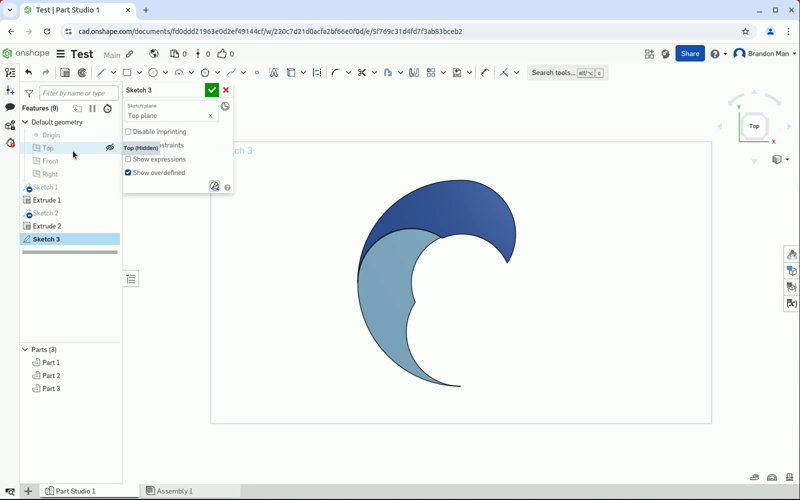
mouse_move(73, 352)
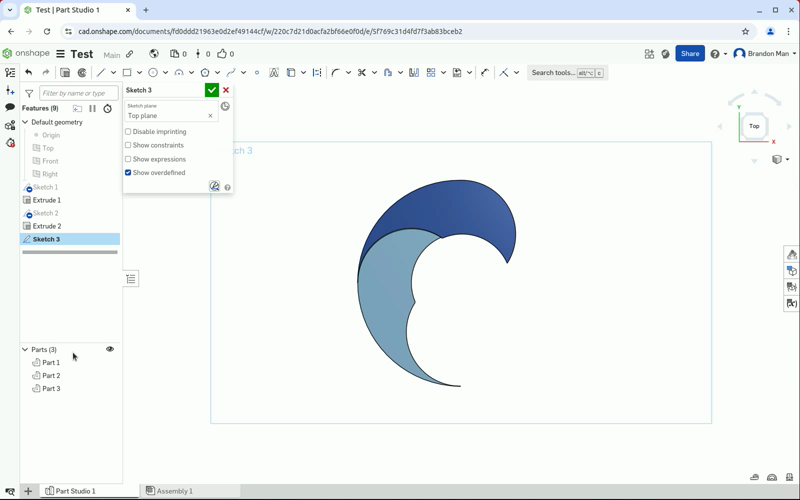
key(y)
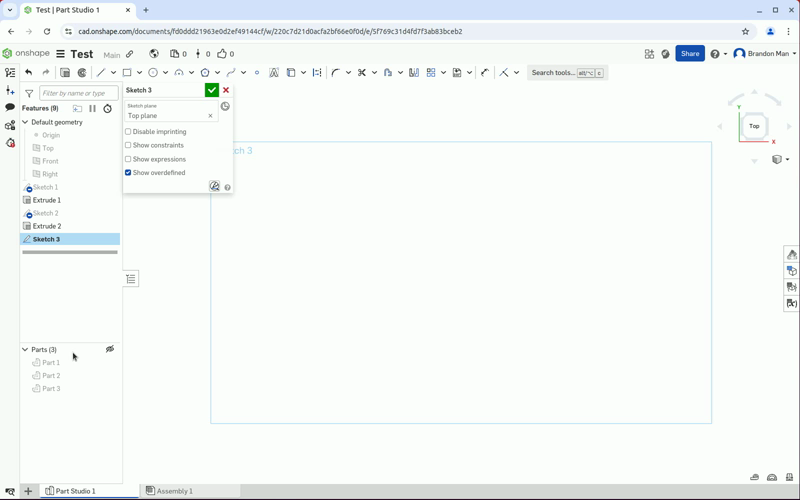
key(a)
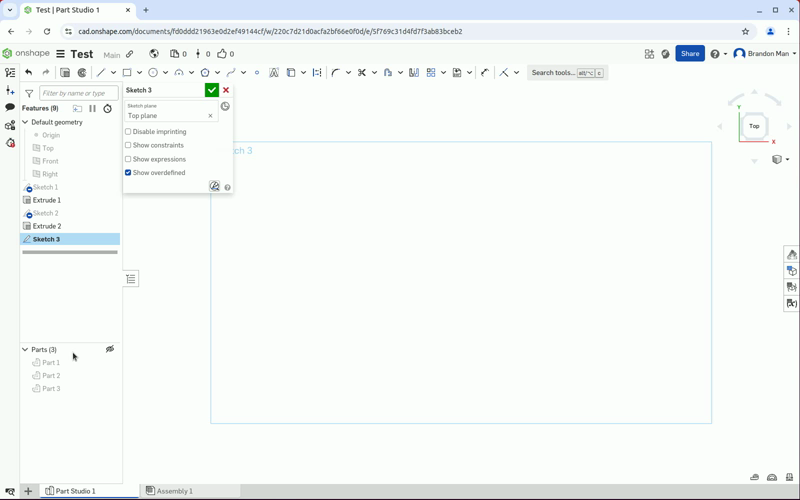
key_down(shift)
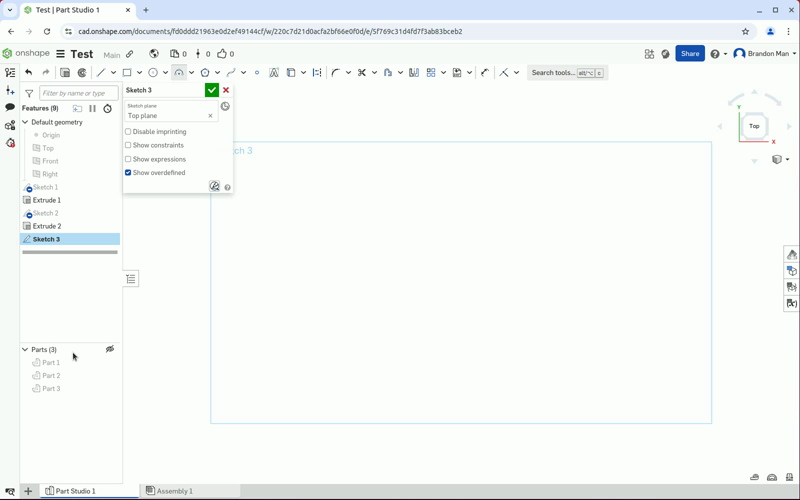
mouse_move(414, 303)
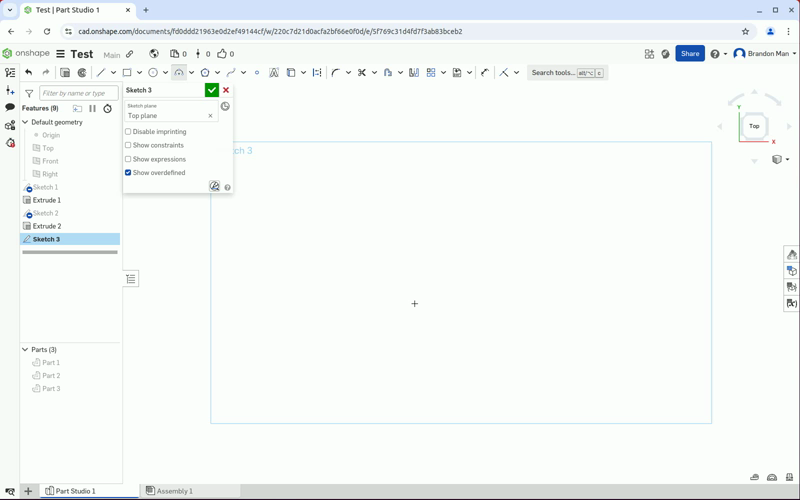
click(414, 303)
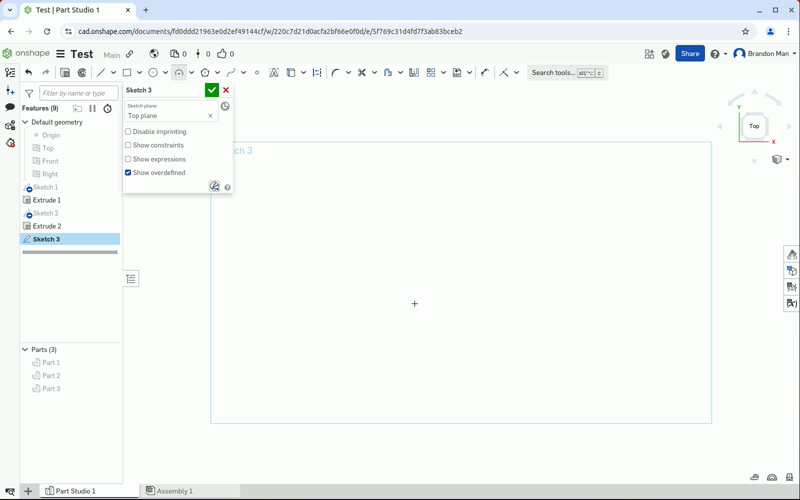
key_up(shift)
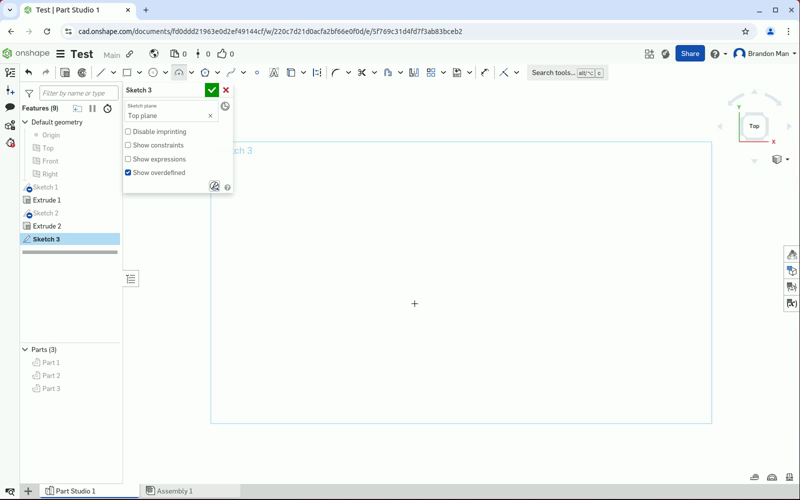
key_down(shift)
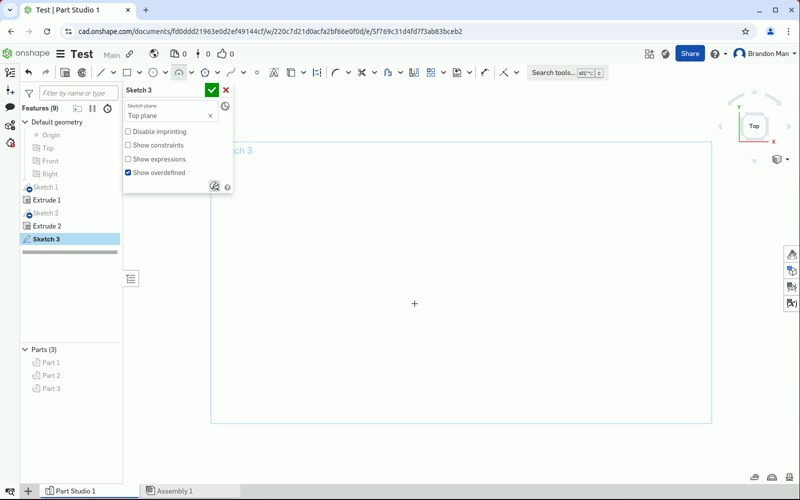
mouse_move(460, 387)
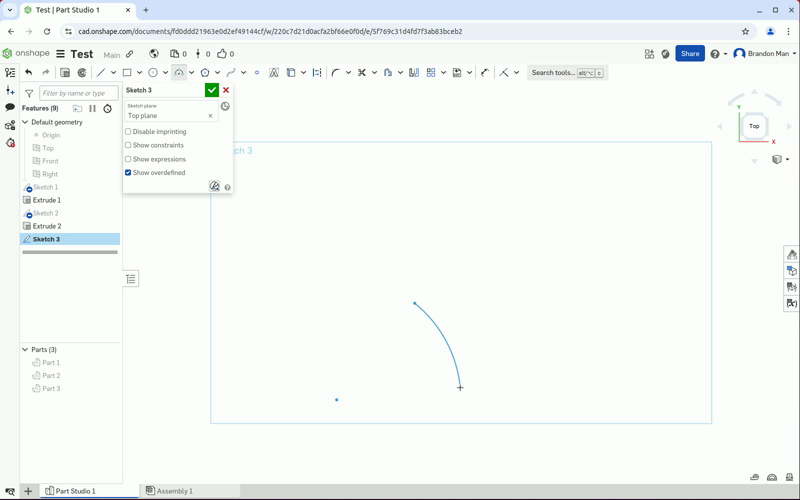
click(460, 387)
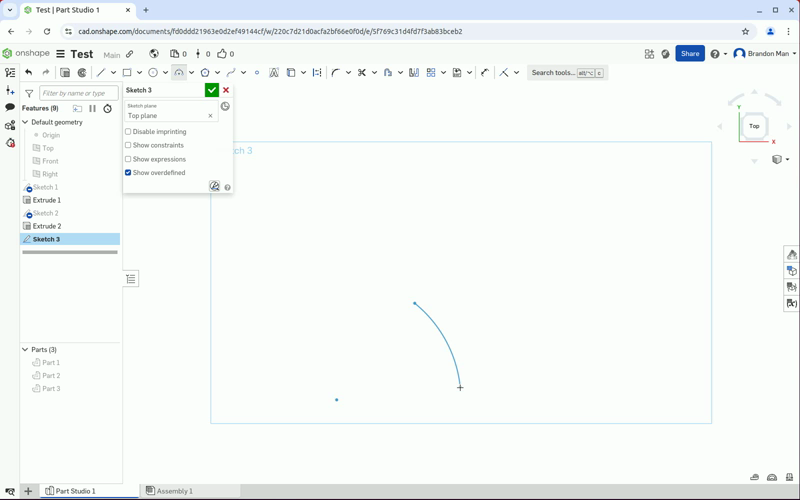
mouse_move(412, 358)
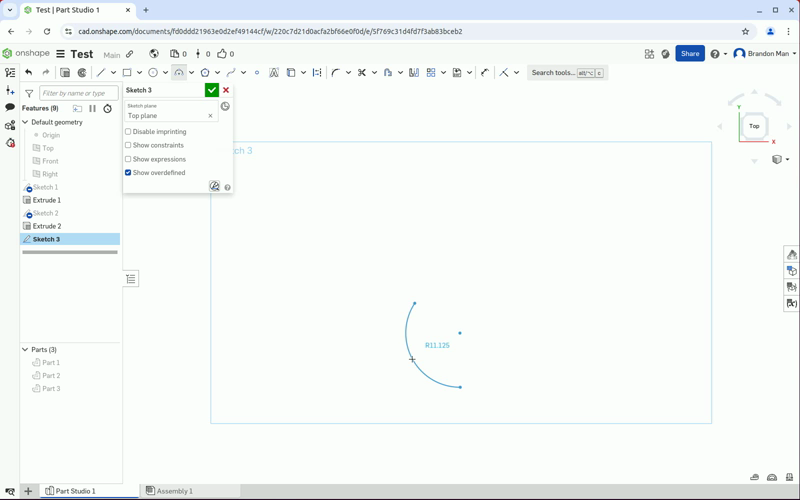
click(412, 358)
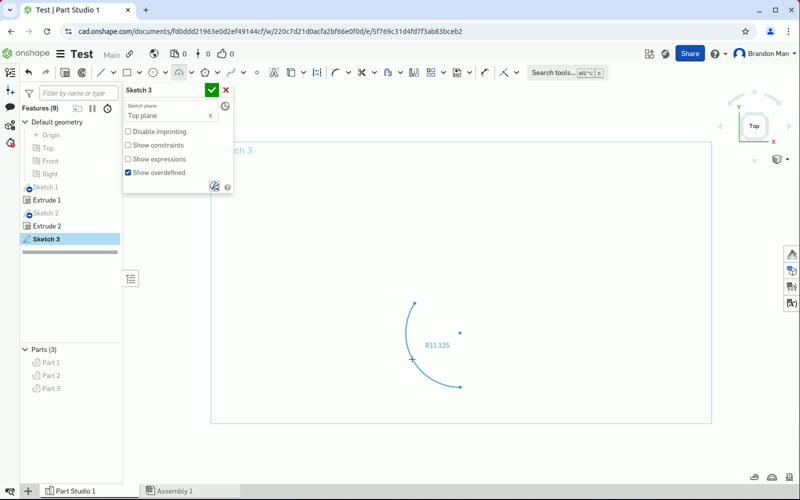
key_up(shift)
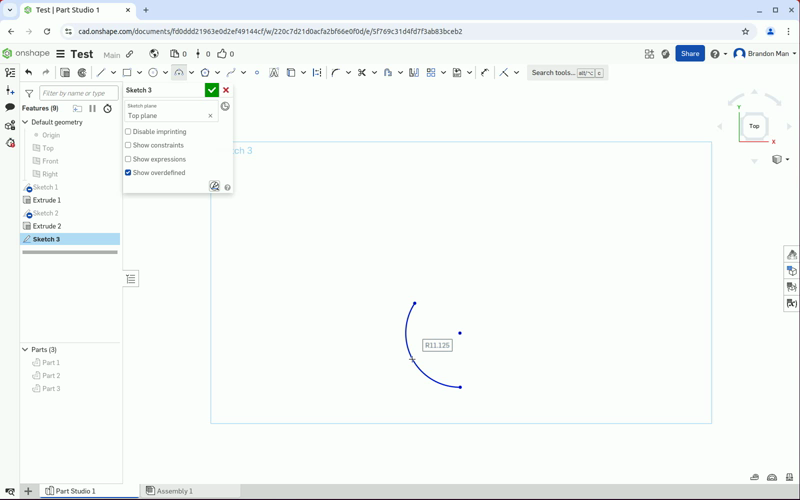
mouse_move(460, 387)
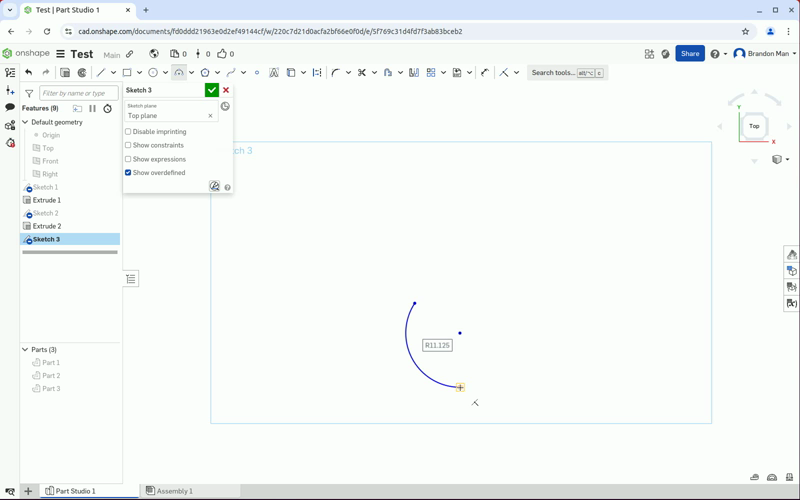
click(460, 387)
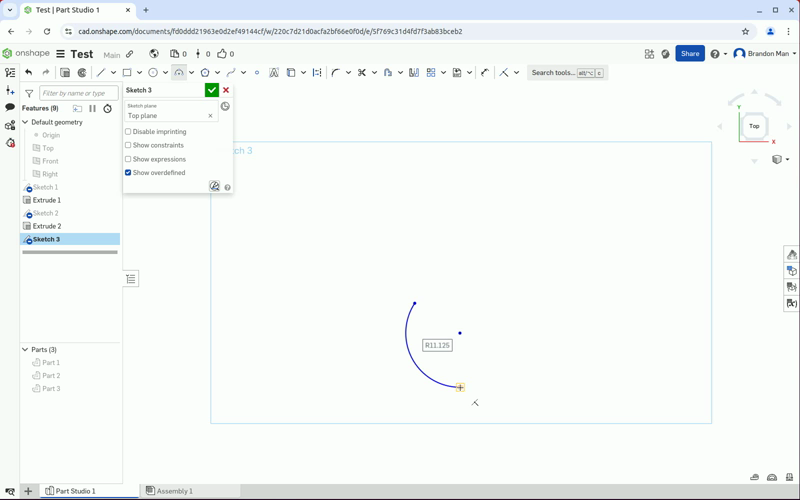
key_down(shift)
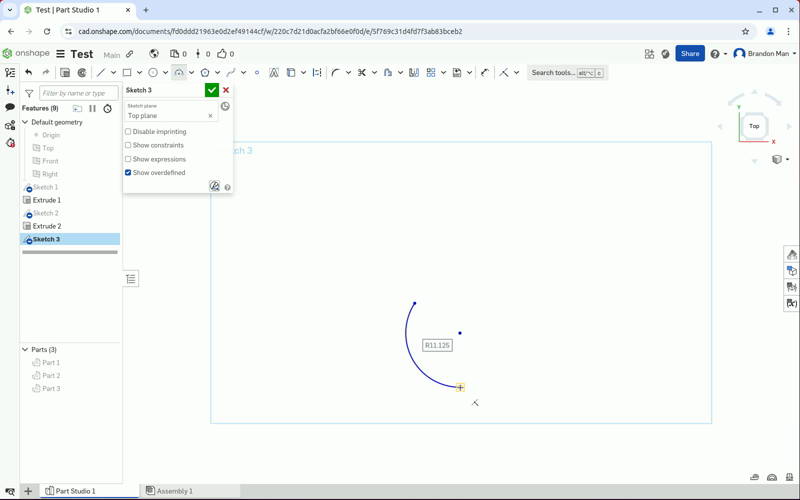
mouse_move(563, 284)
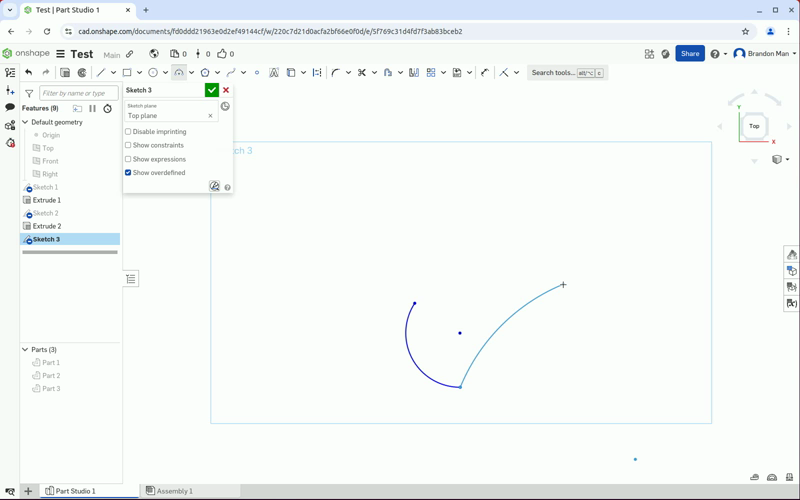
click(563, 284)
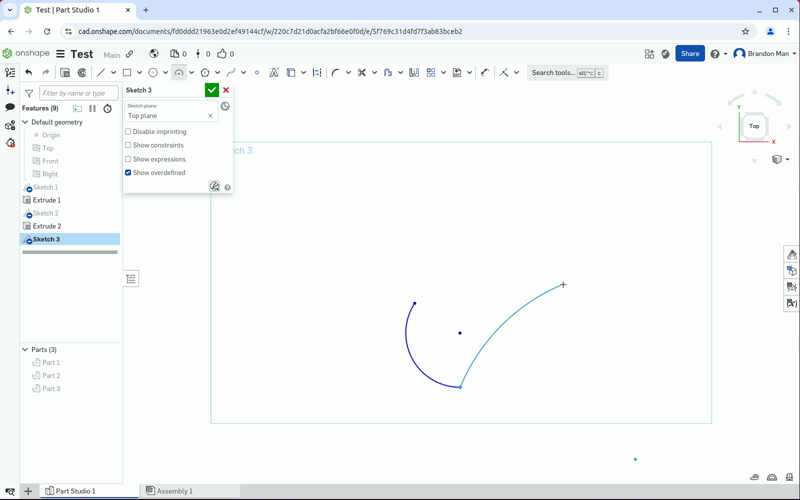
mouse_move(533, 357)
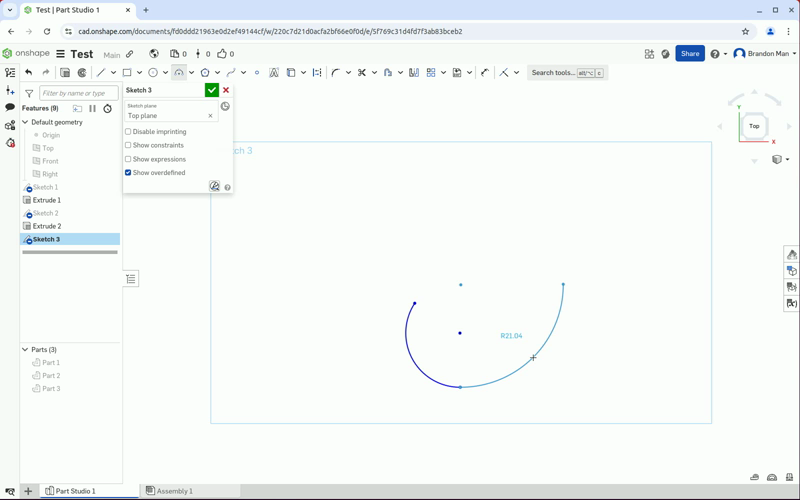
click(533, 357)
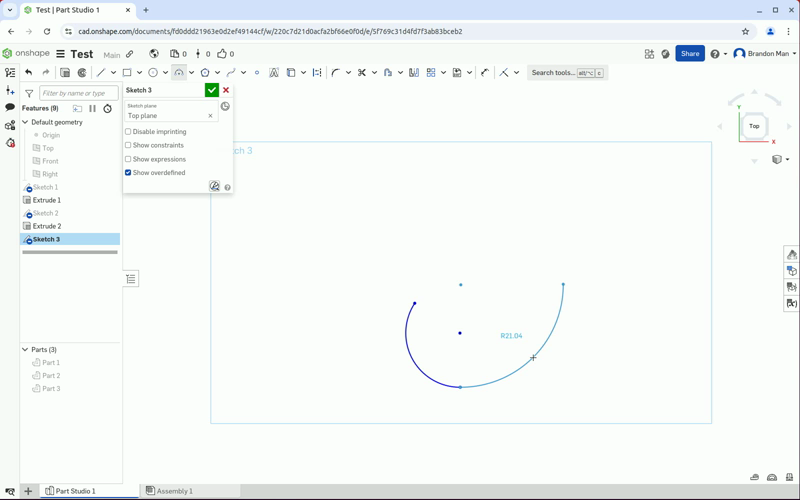
key_up(shift)
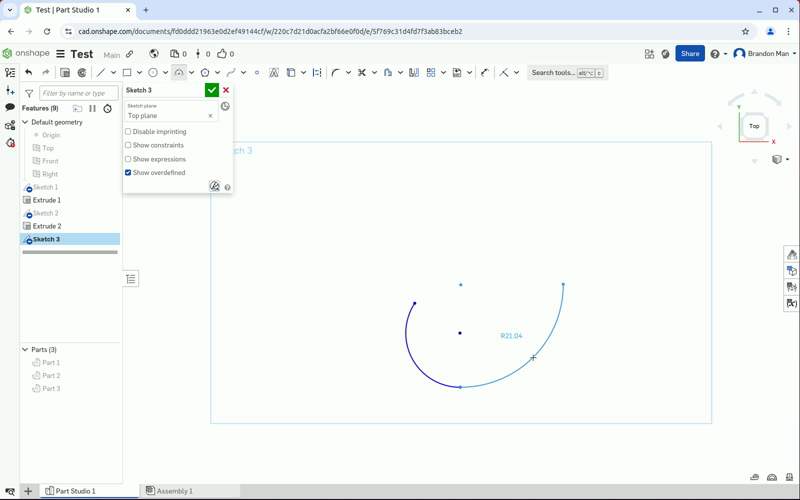
mouse_move(563, 284)
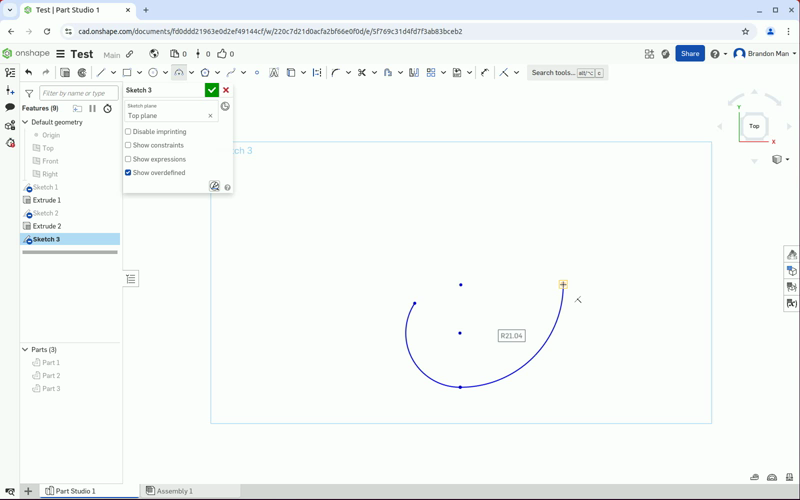
click(563, 284)
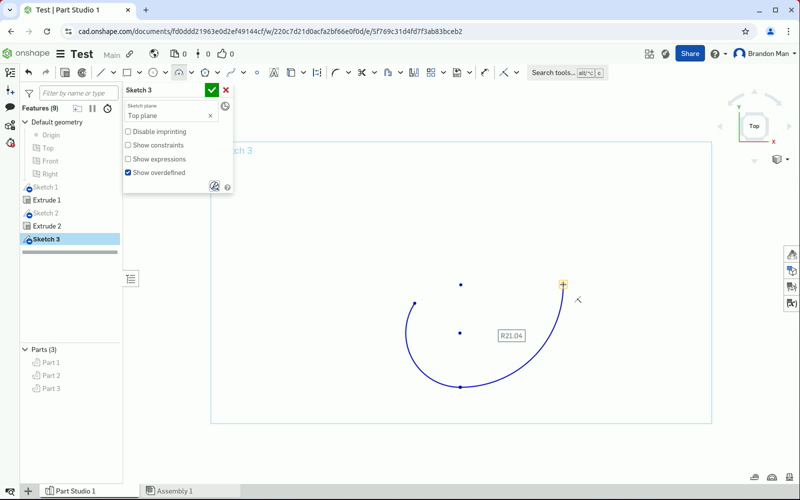
key_down(shift)
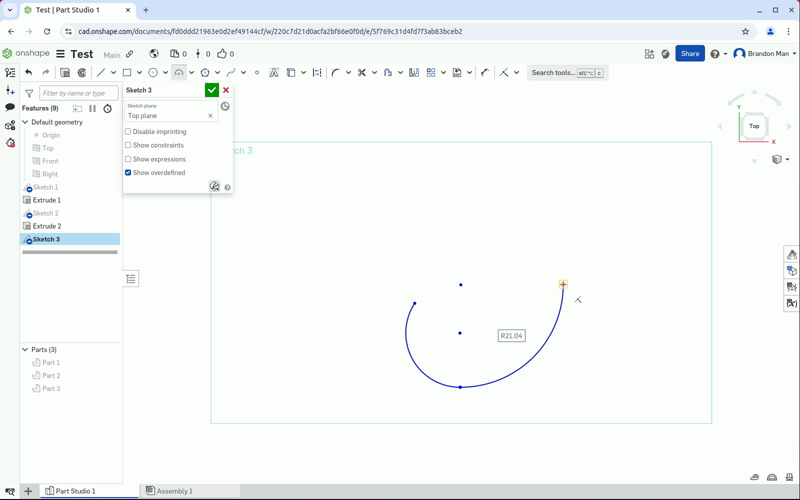
mouse_move(479, 329)
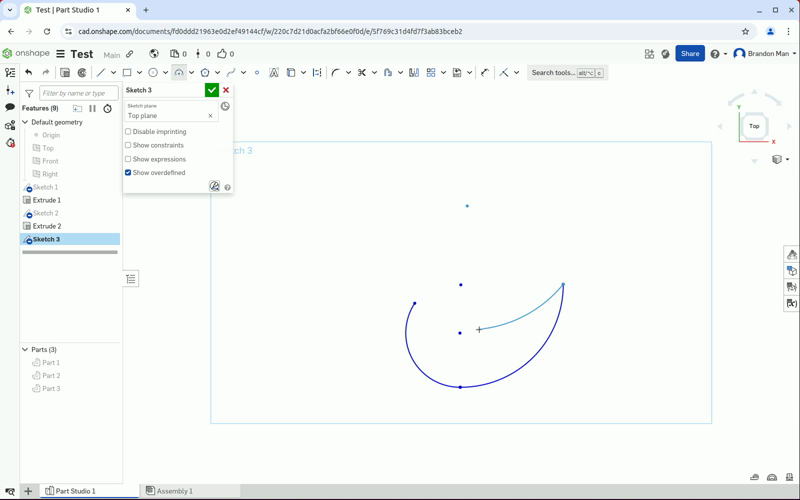
click(479, 329)
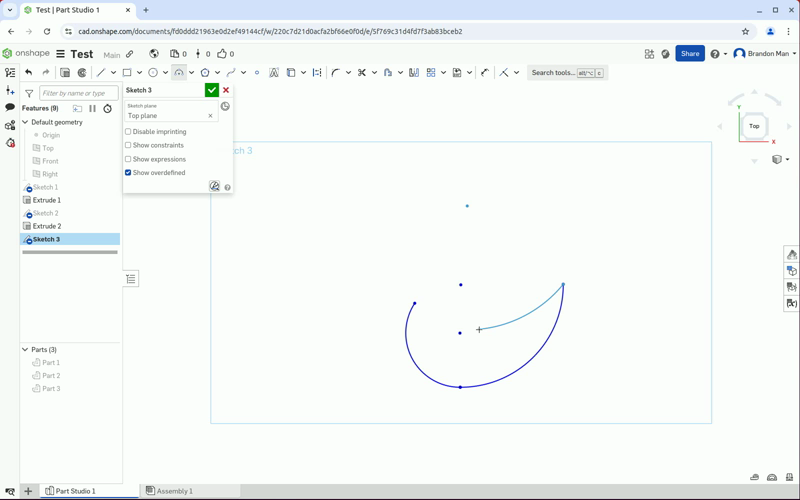
mouse_move(534, 332)
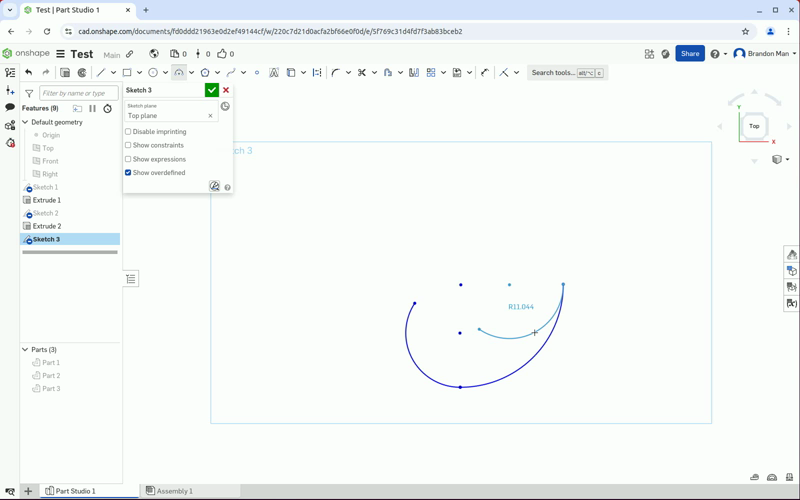
click(534, 332)
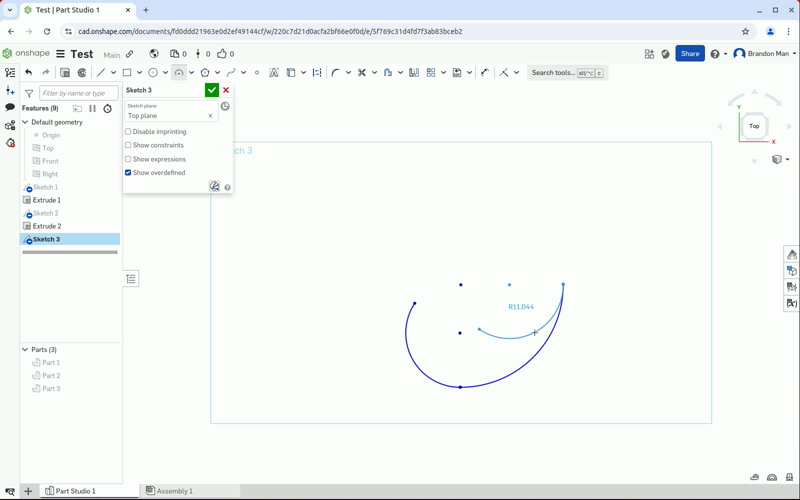
key_up(shift)
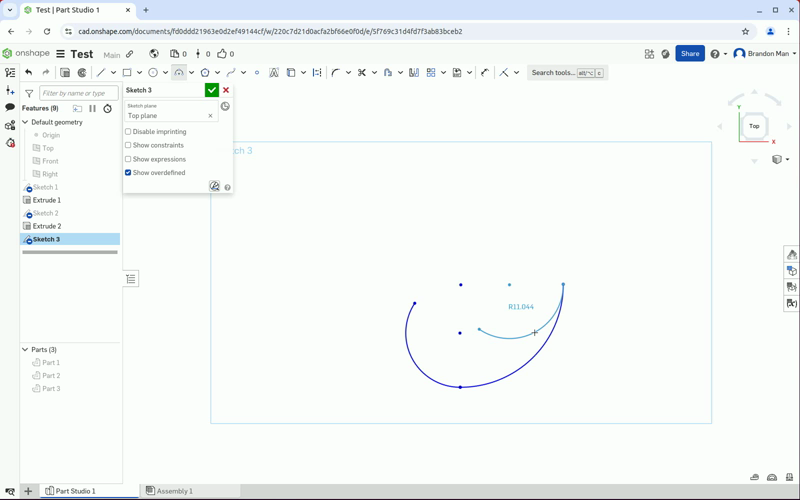
mouse_move(479, 329)
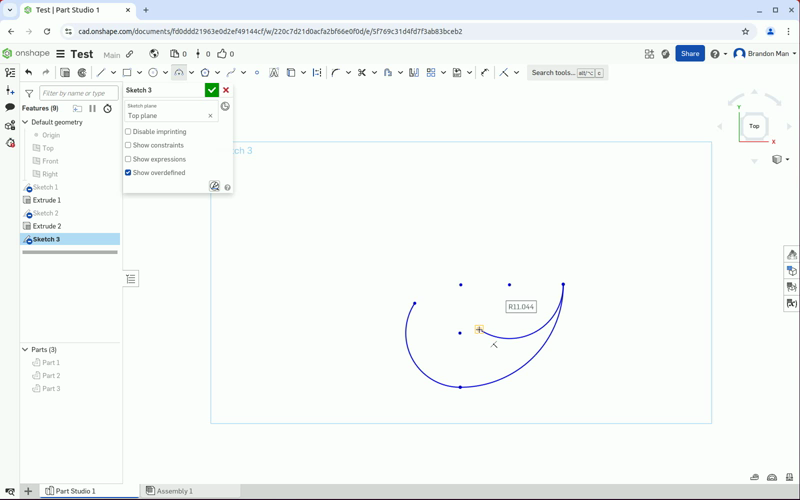
click(479, 329)
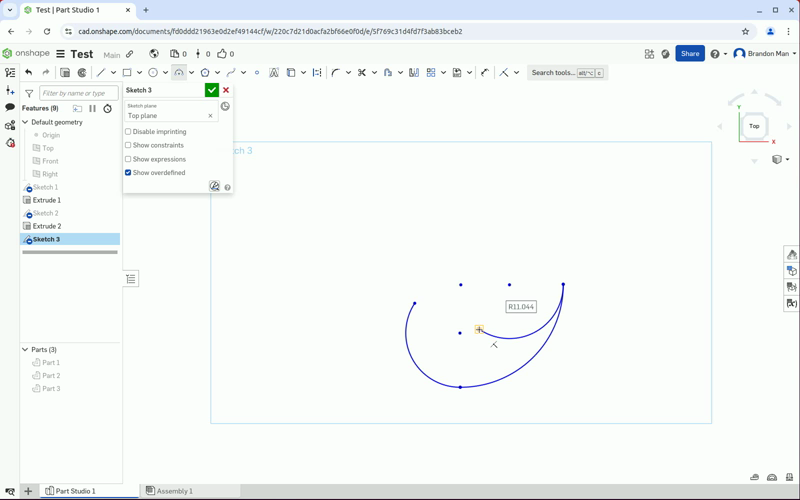
mouse_move(414, 303)
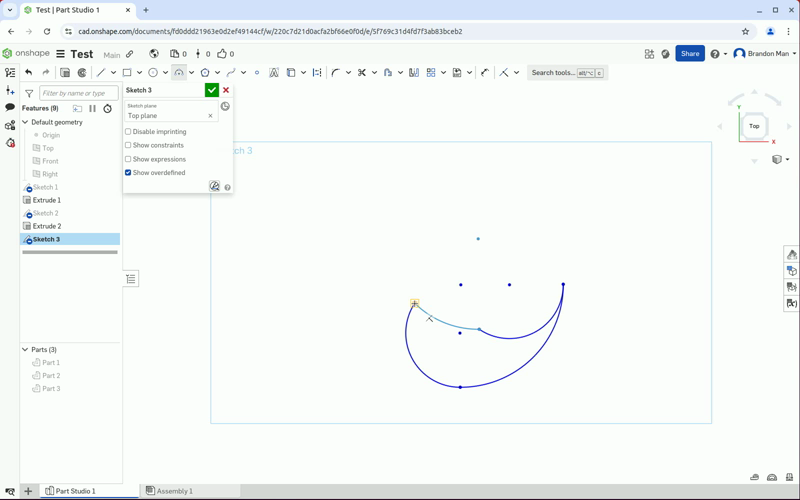
click(414, 303)
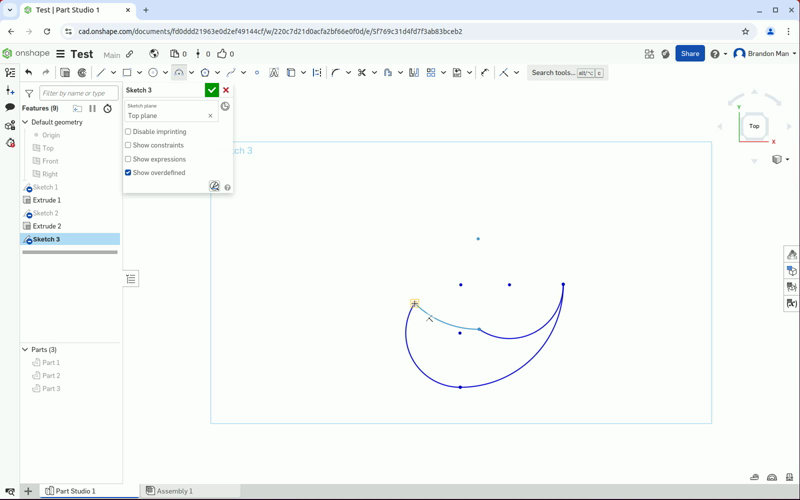
key_down(shift)
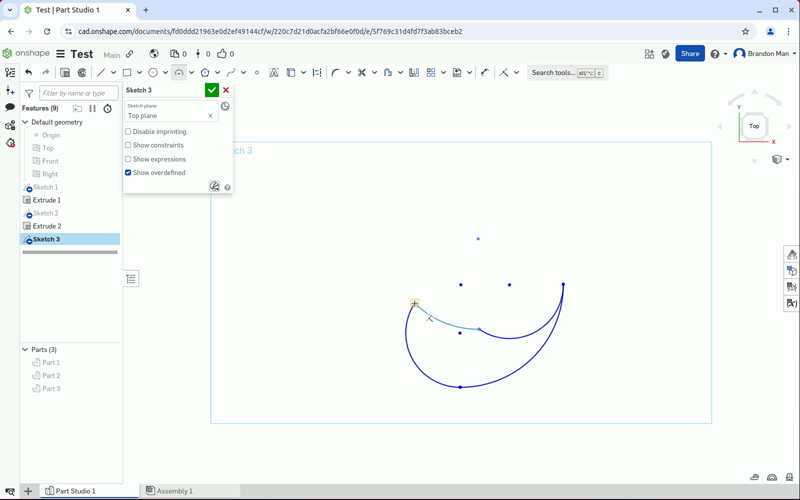
mouse_move(441, 330)
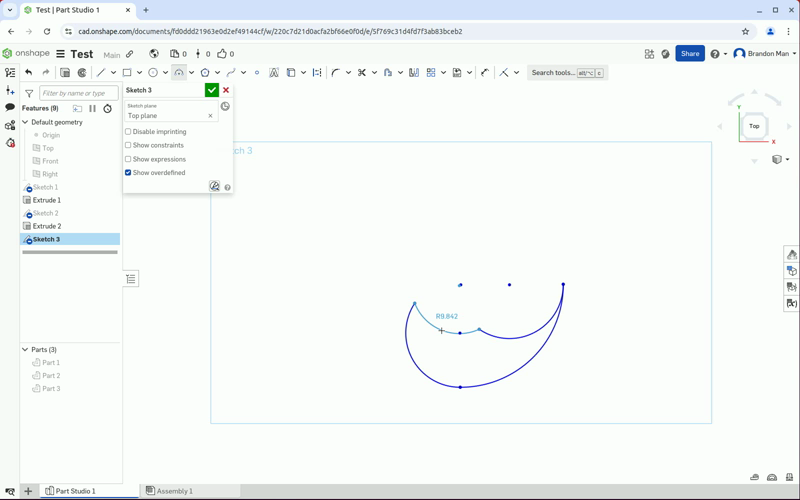
click(441, 330)
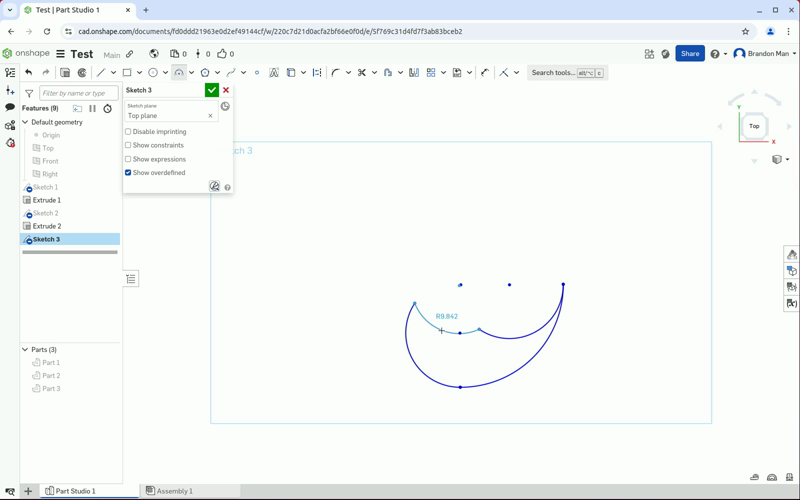
key_up(shift)
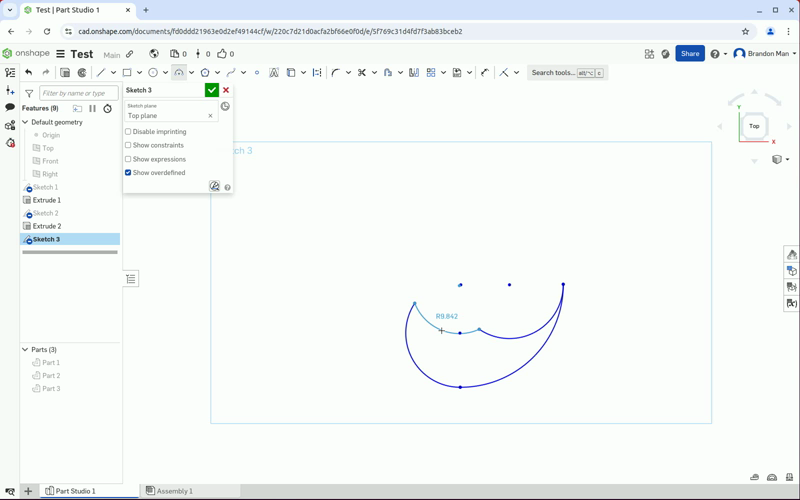
key(esc)
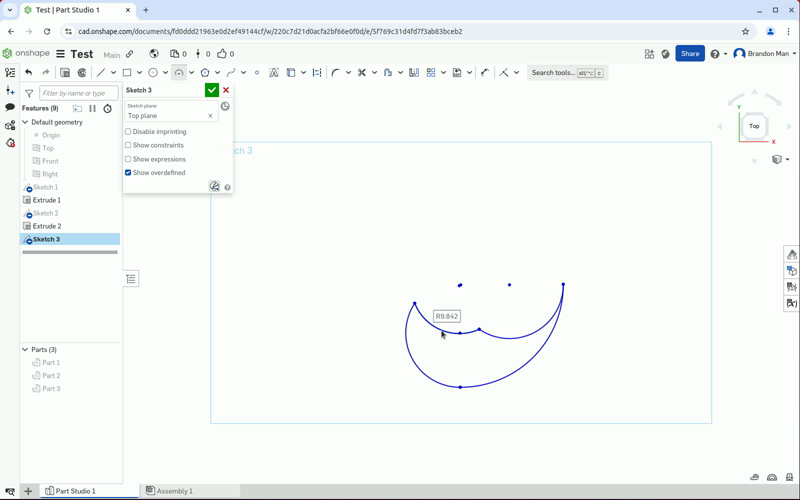
mouse_move(485, 303)
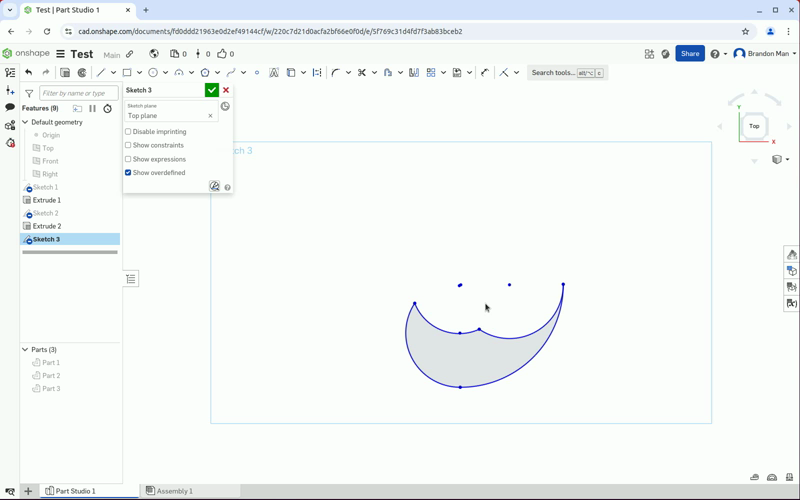
click(485, 303)
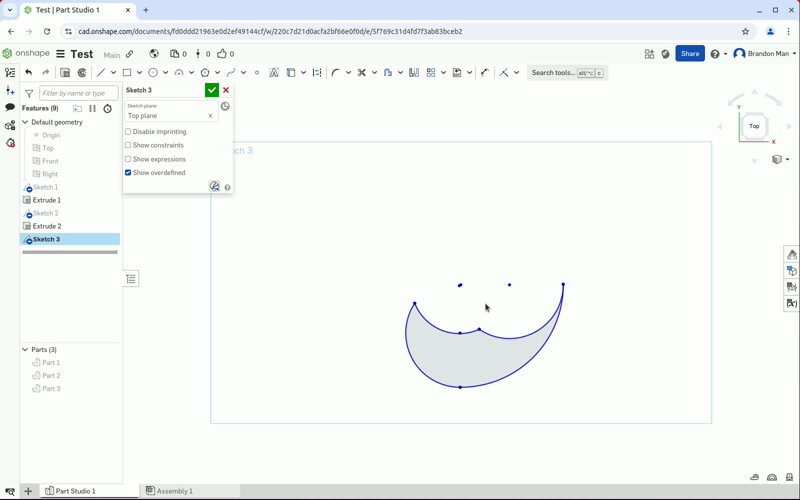
mouse_move(73, 352)
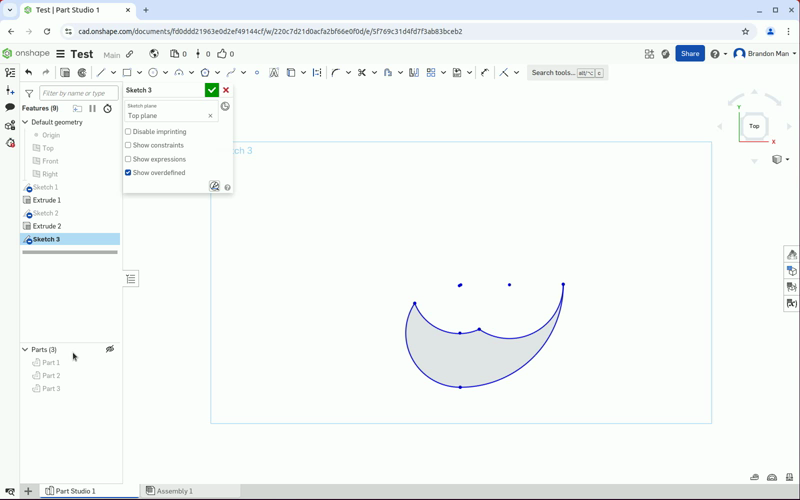
key(shift+y)
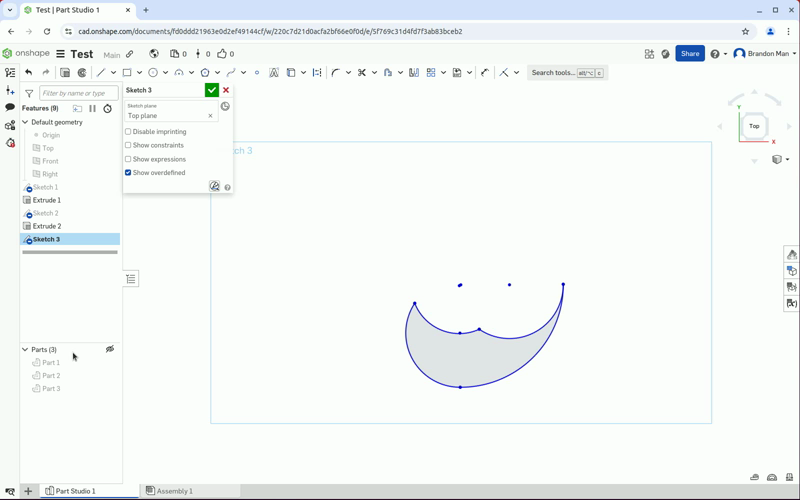
key(shift+e)
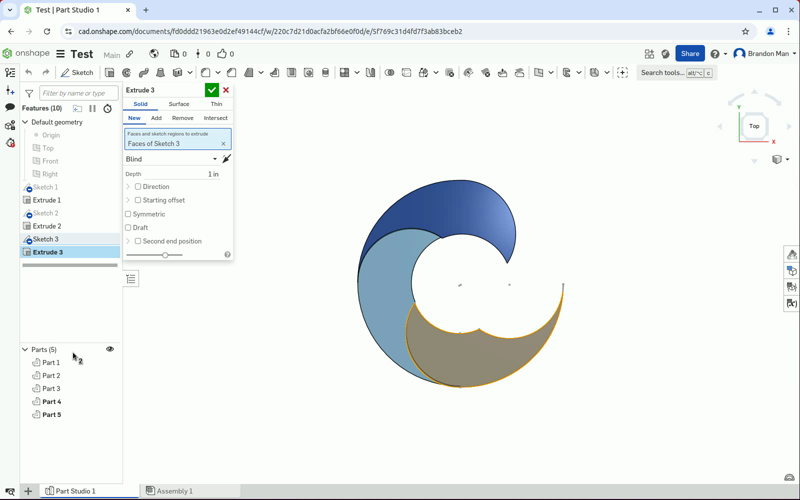
mouse_move(143, 106)
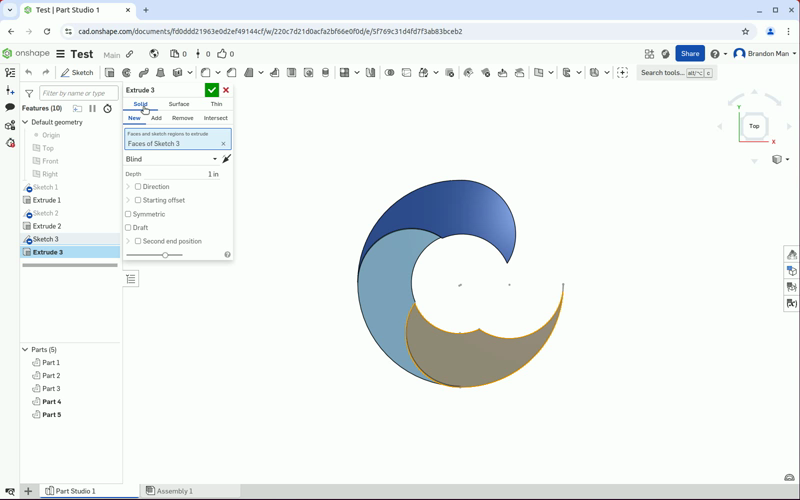
click(143, 106)
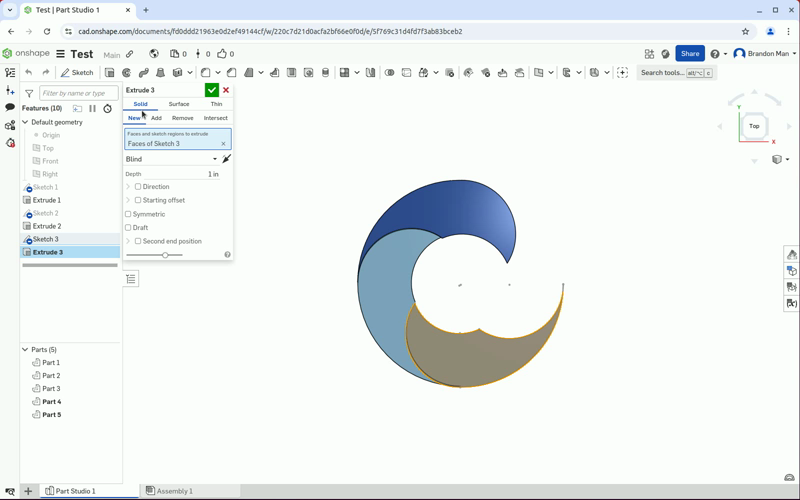
mouse_move(137, 120)
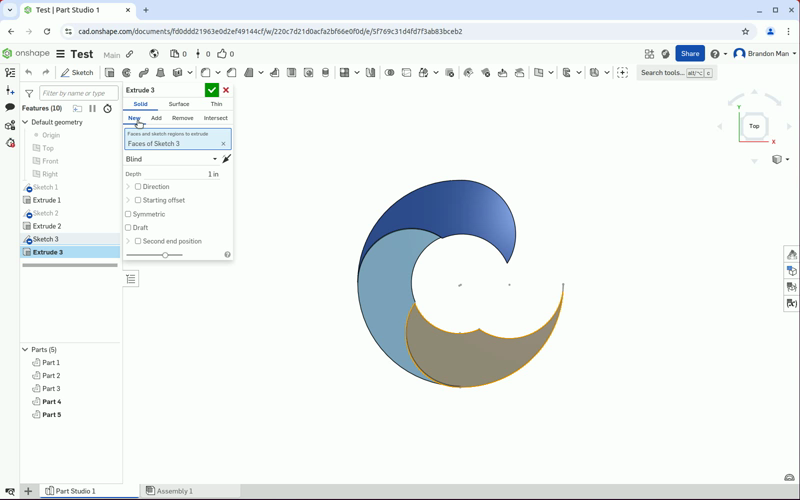
click(137, 120)
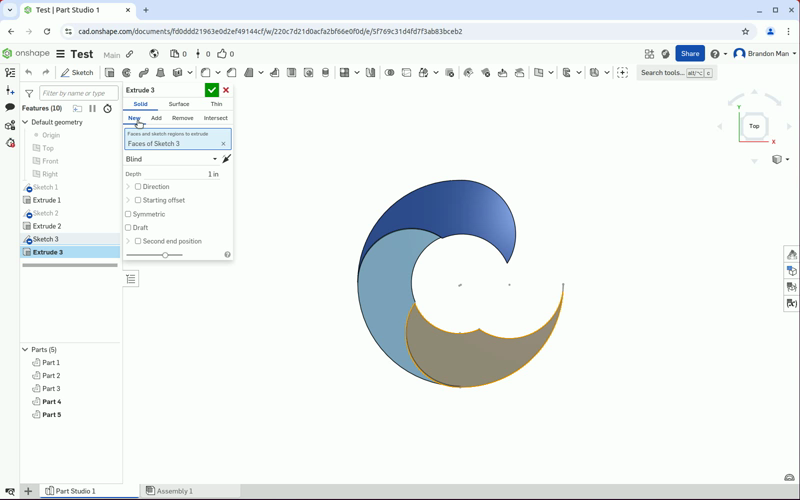
key(tab, 4)
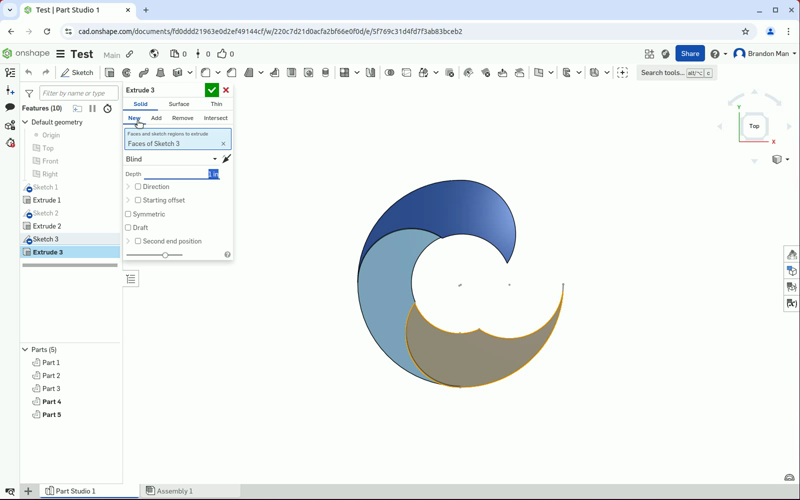
text(23.108)
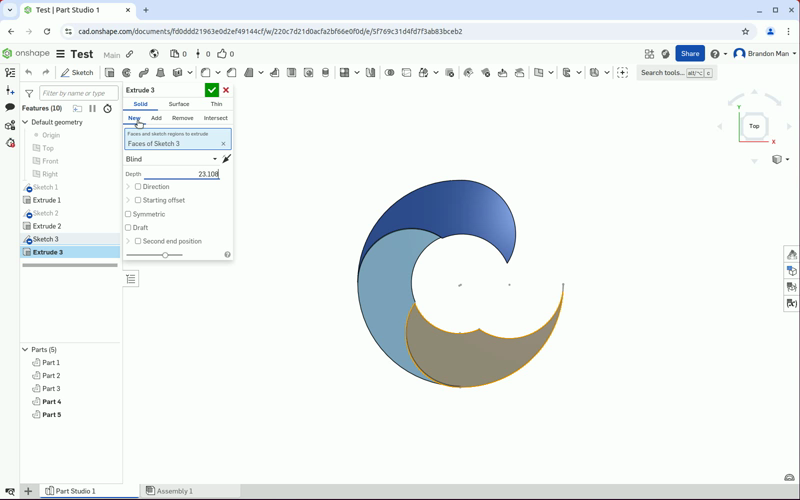
key(enter)
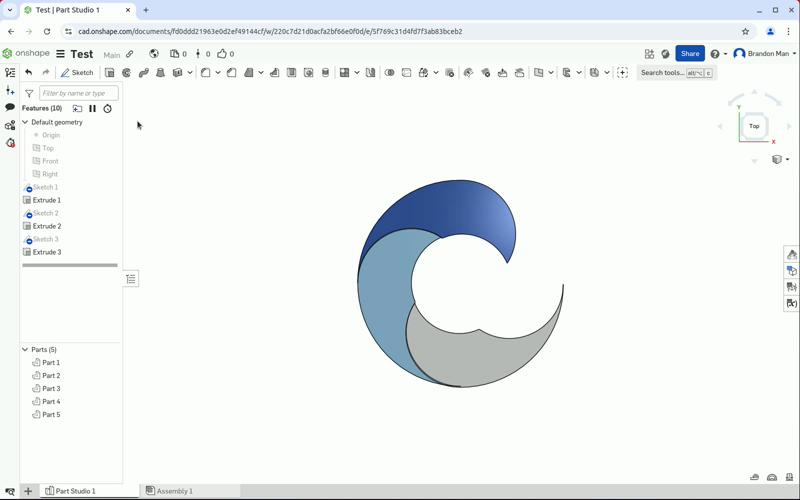
key(shift+h)
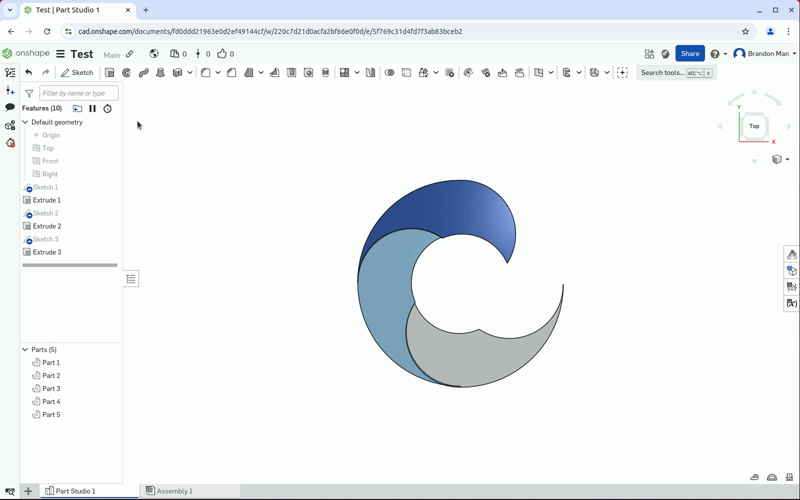
key(shift+h)
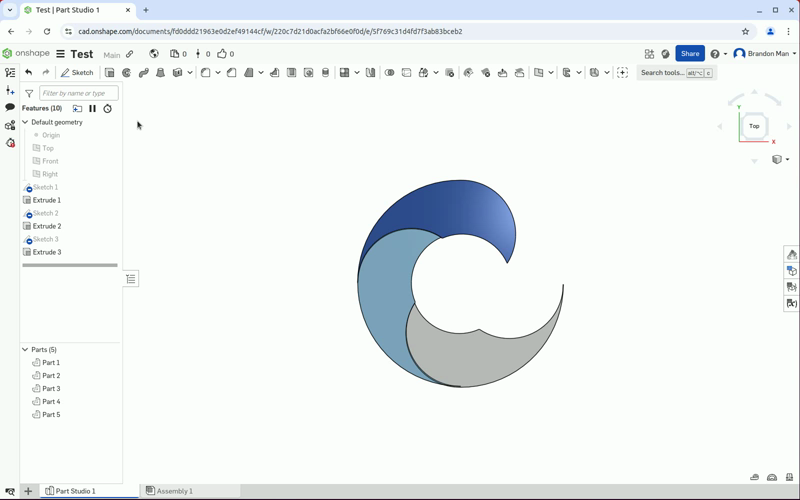
mouse_move(73, 189)
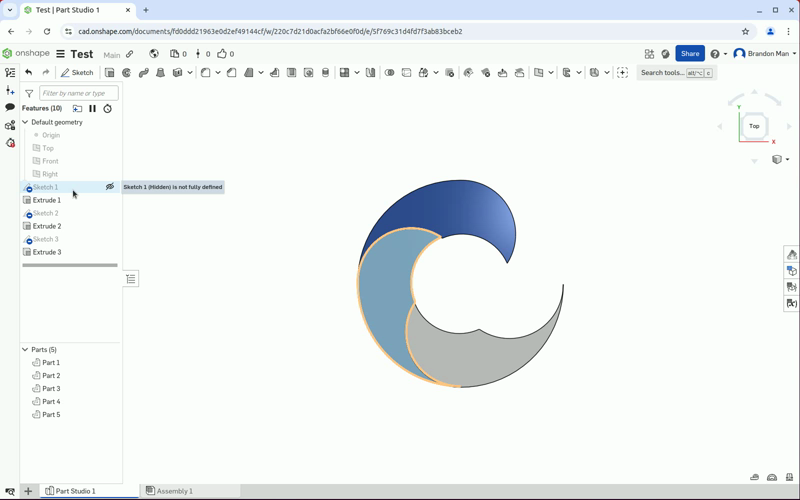
click(73, 189)
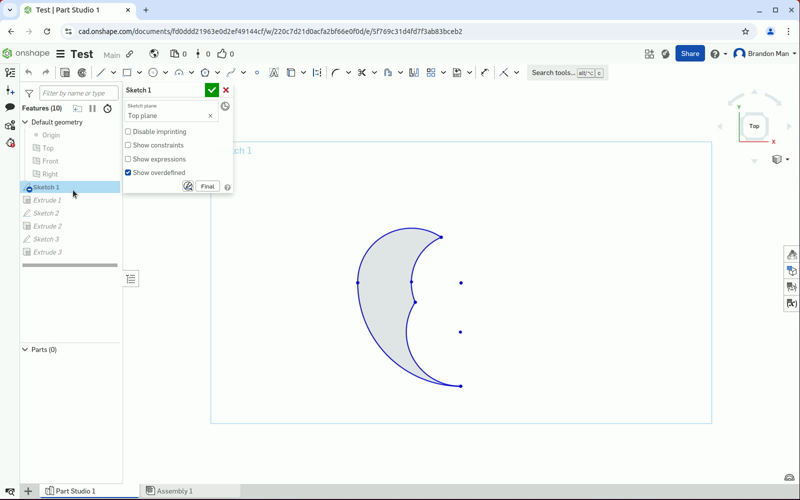
mouse_move(229, 92)
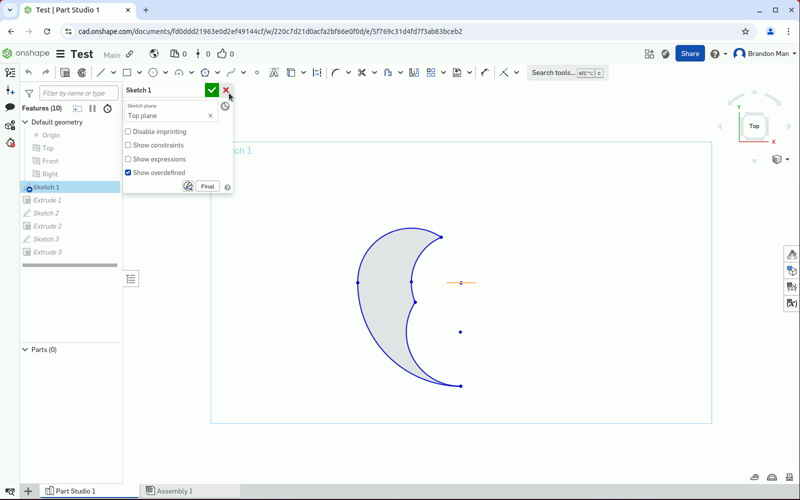
click(229, 92)
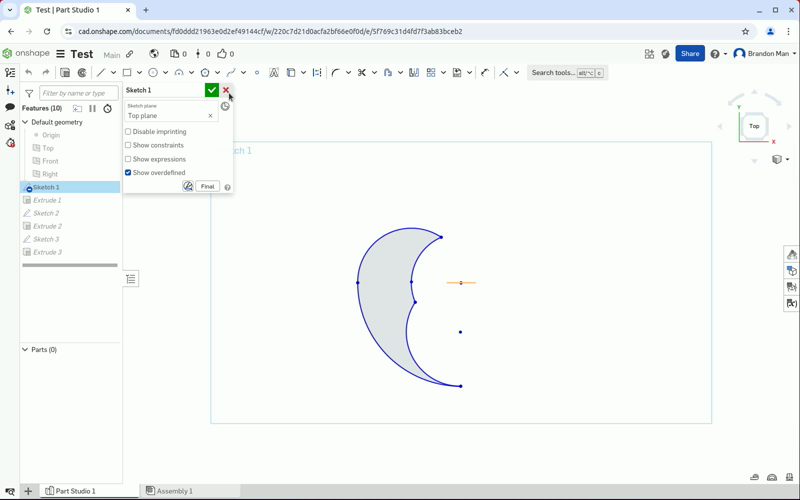
key(shift+s)
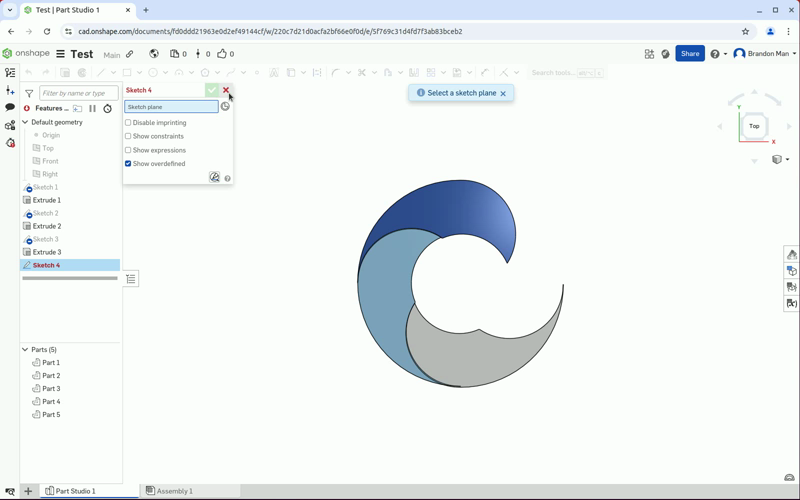
mouse_move(73, 150)
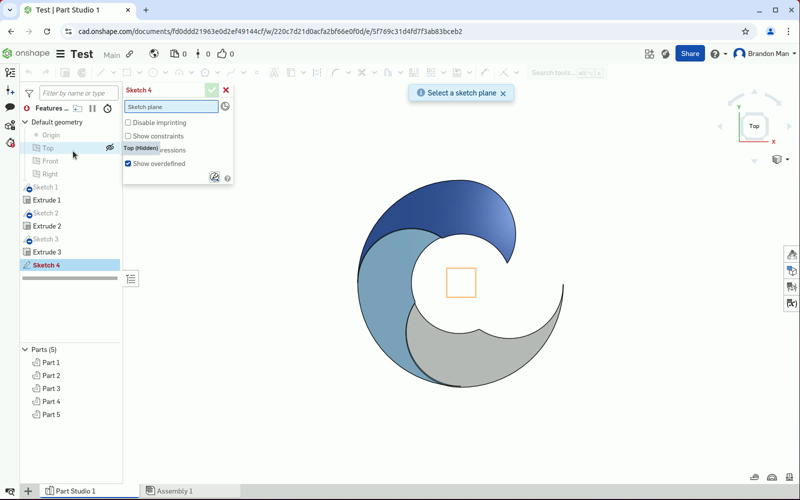
click(73, 150)
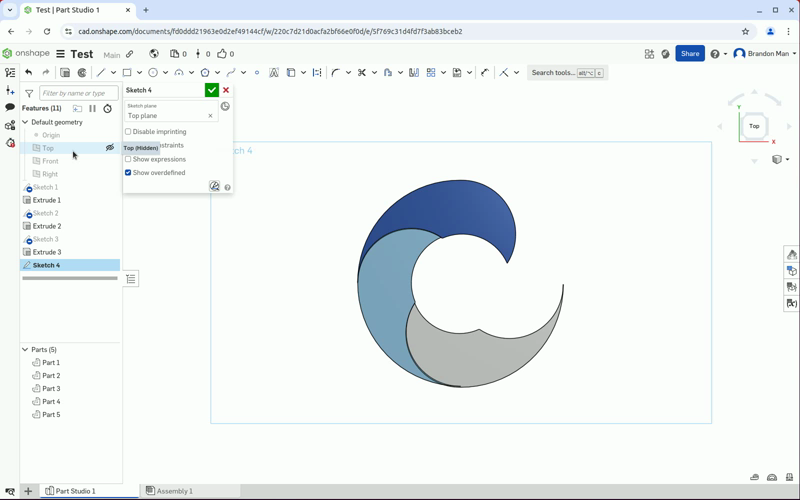
mouse_move(73, 352)
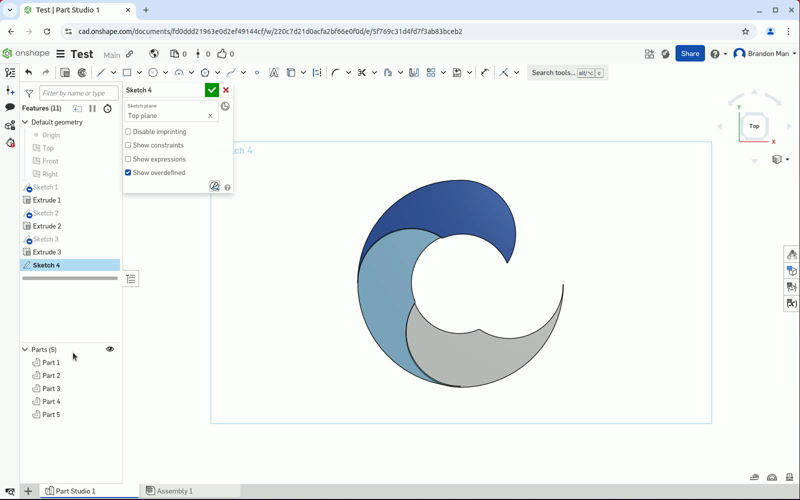
key(y)
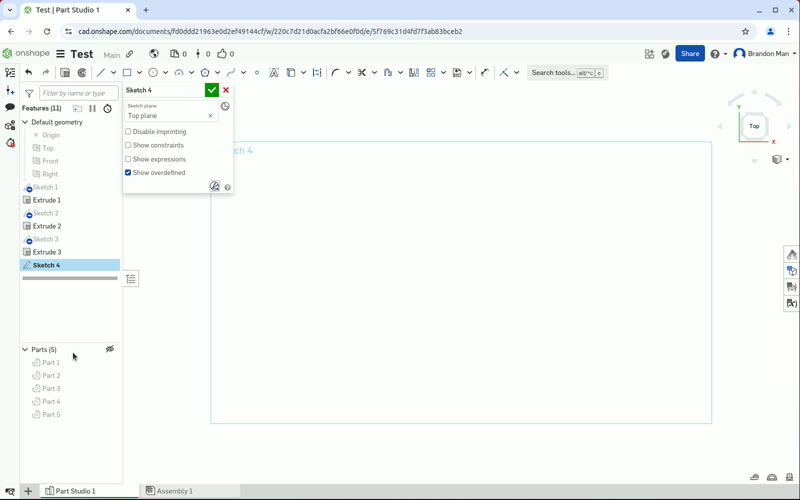
key(a)
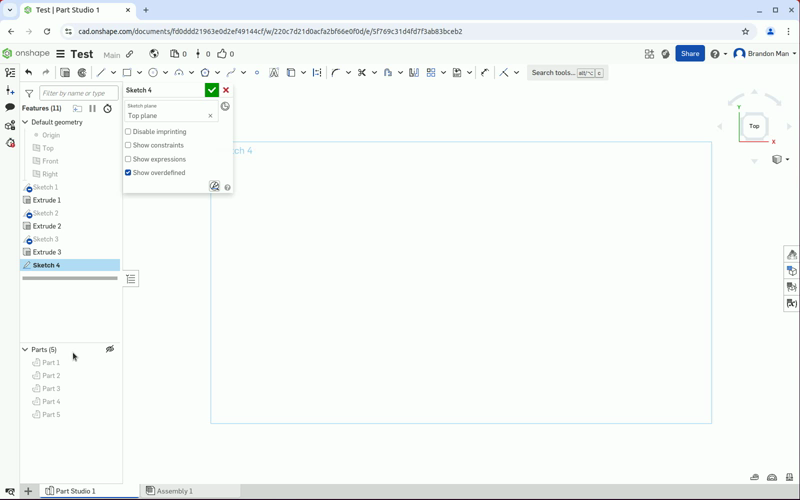
key_down(shift)
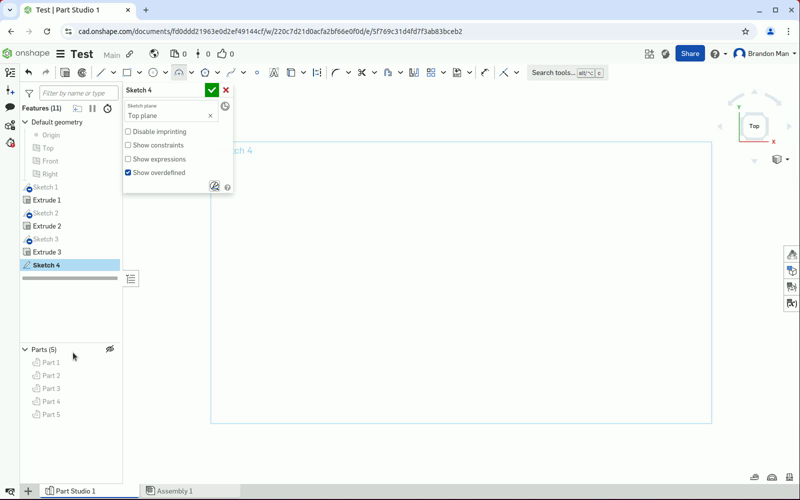
mouse_move(460, 179)
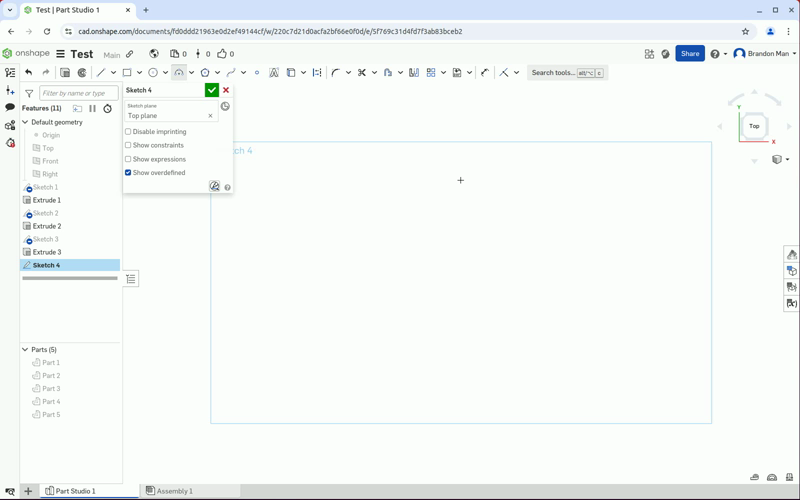
click(460, 179)
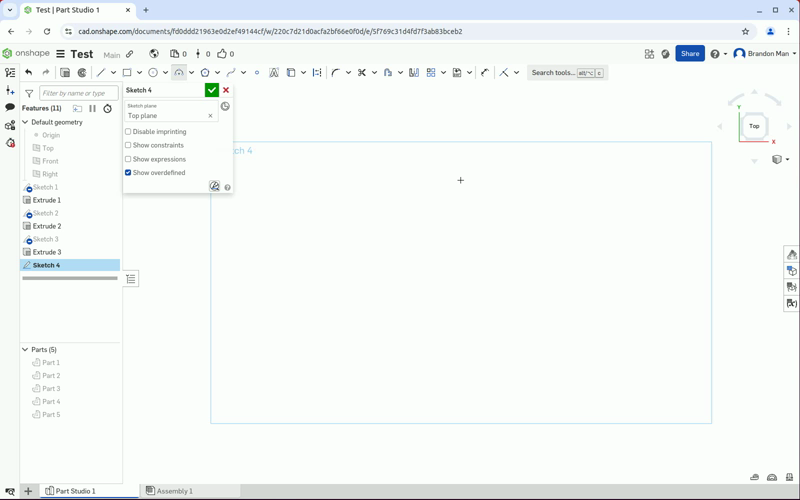
key_up(shift)
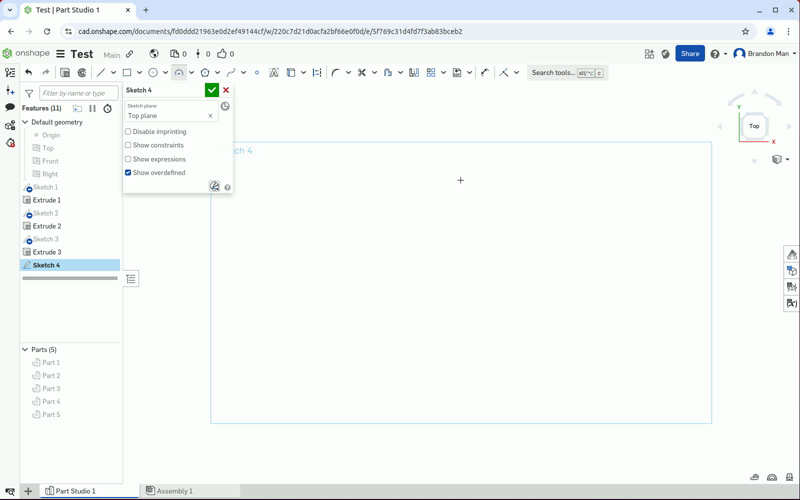
key_down(shift)
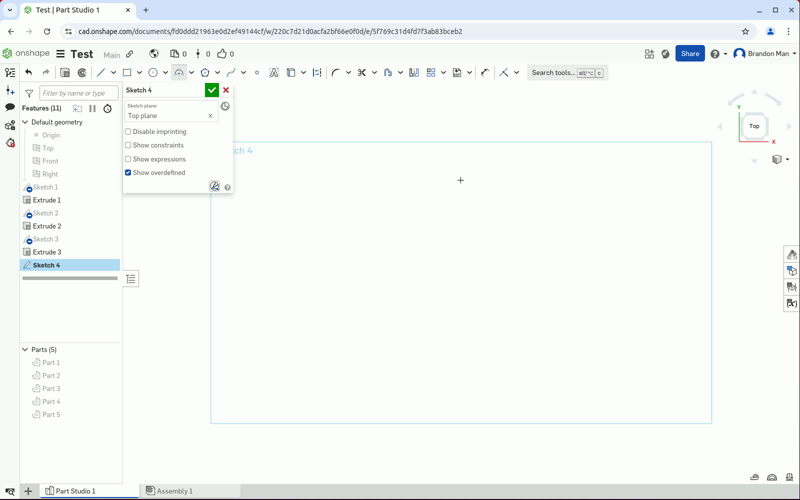
mouse_move(505, 264)
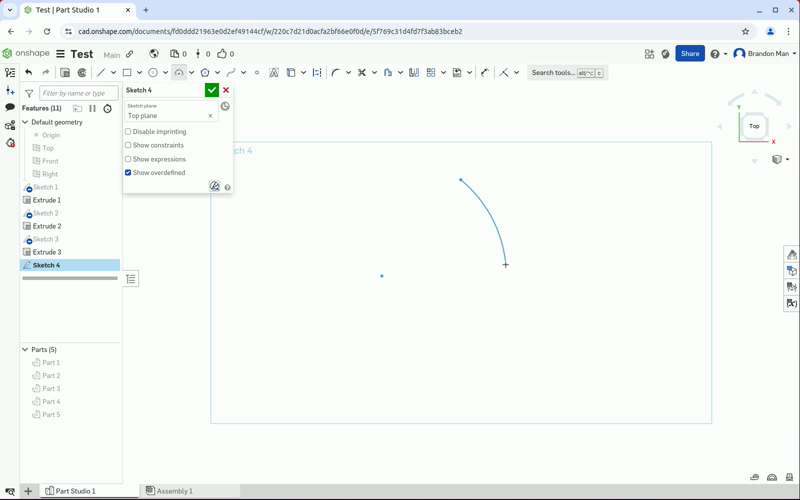
click(505, 264)
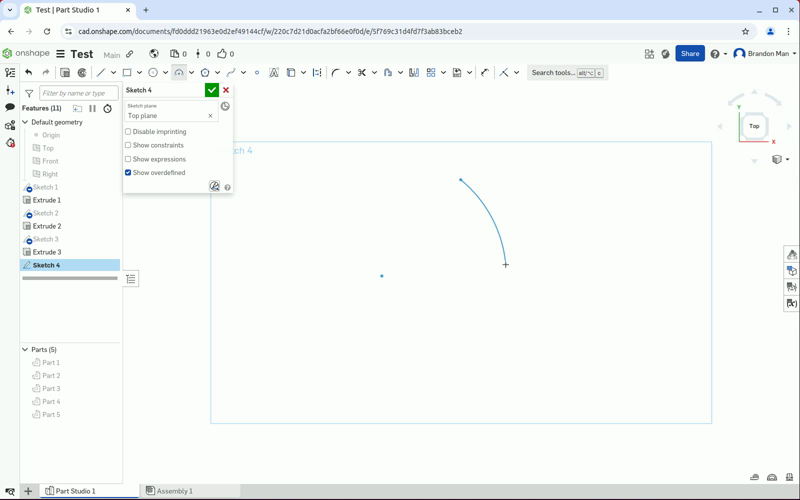
mouse_move(508, 208)
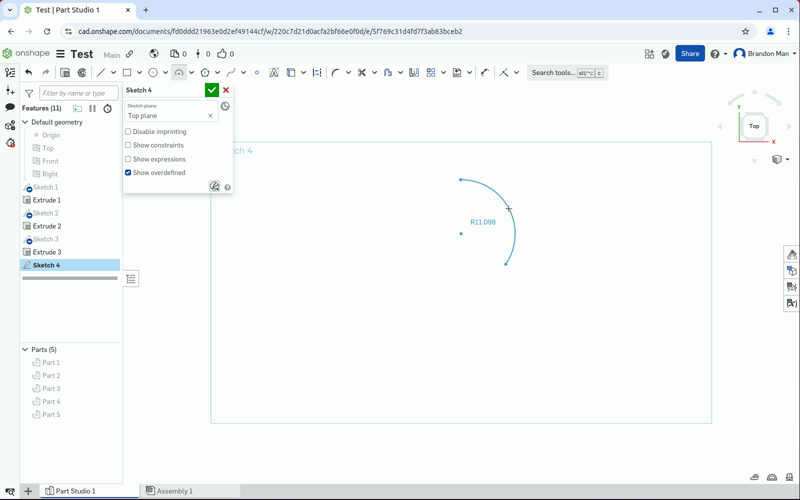
click(508, 208)
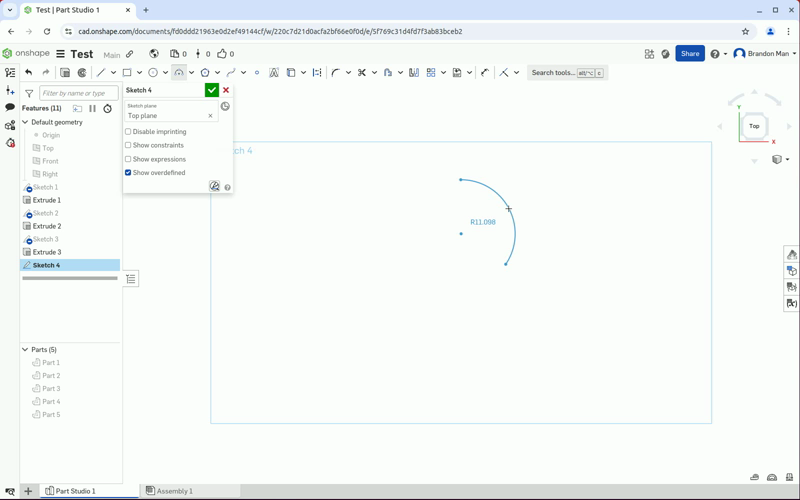
key_up(shift)
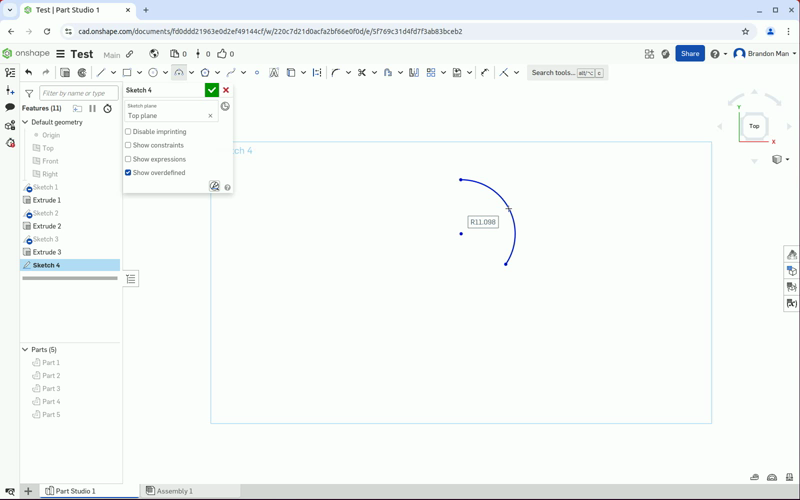
mouse_move(505, 264)
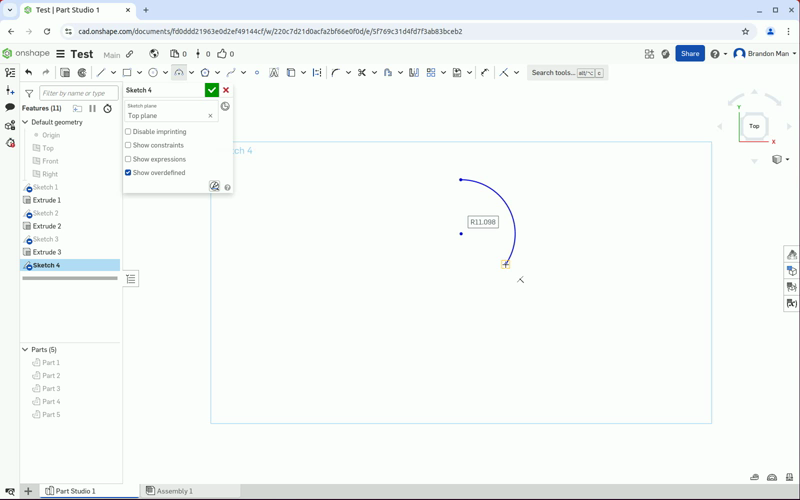
click(505, 264)
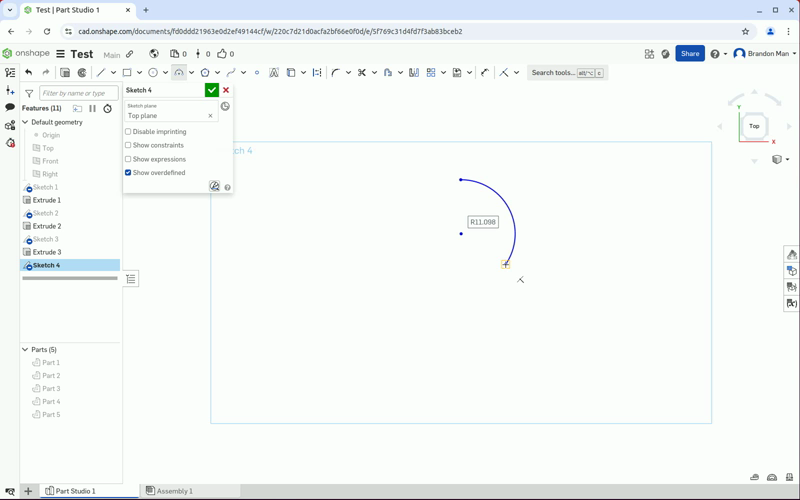
key_down(shift)
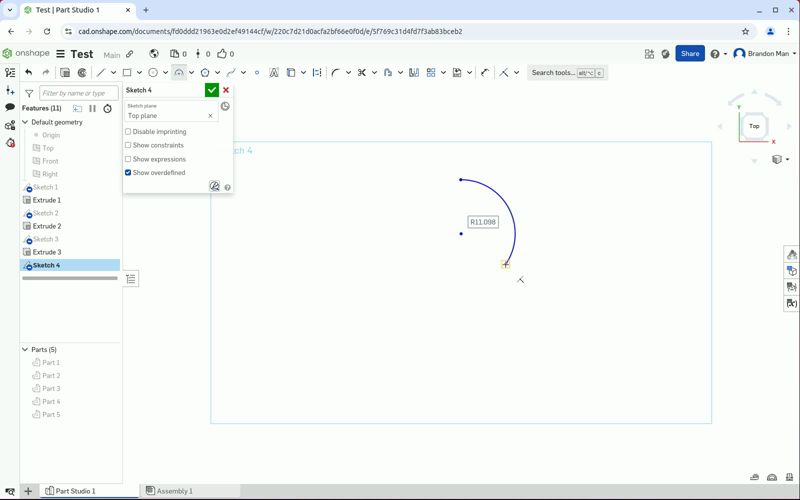
mouse_move(480, 329)
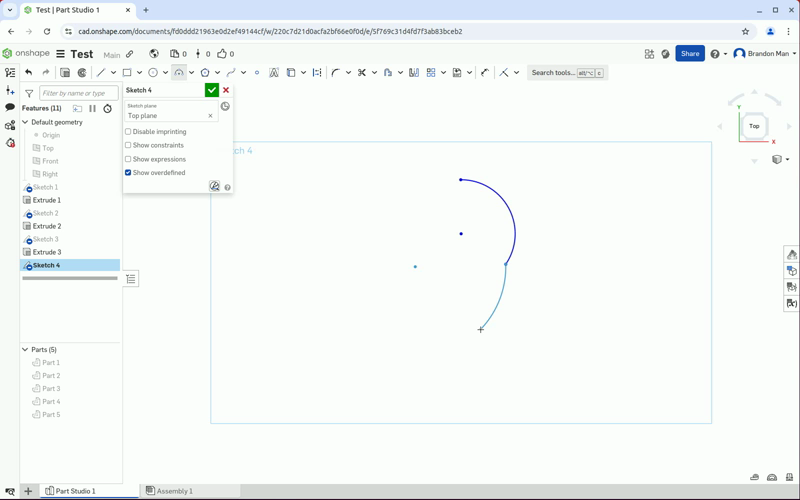
click(480, 329)
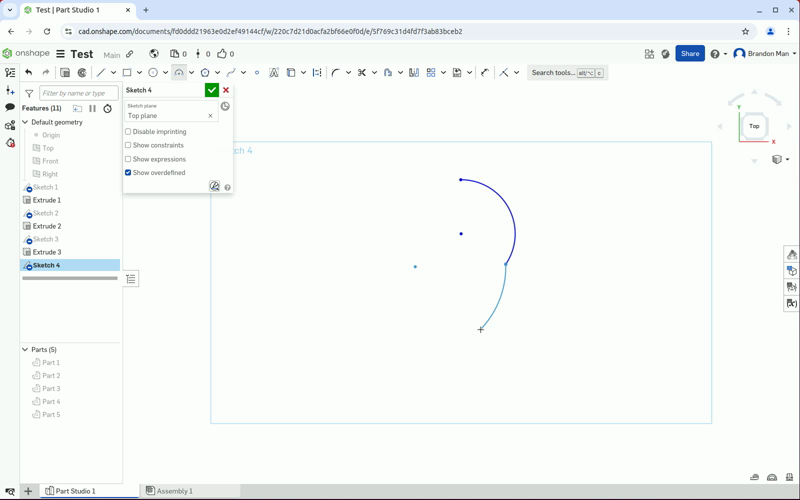
mouse_move(506, 301)
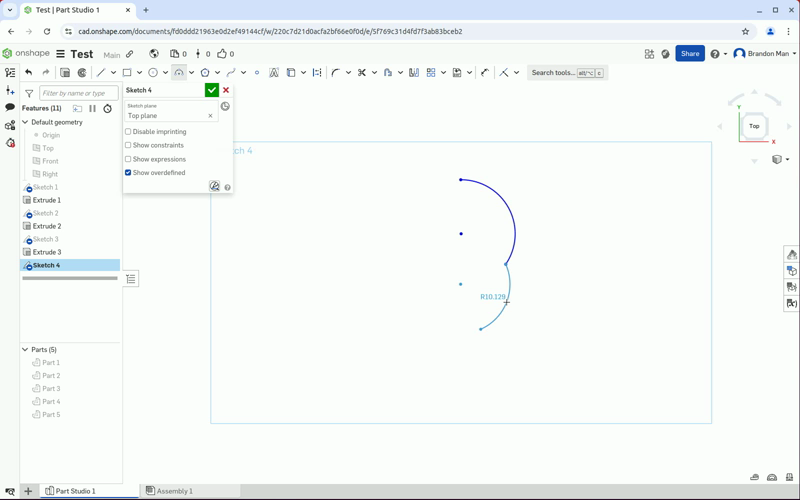
click(506, 301)
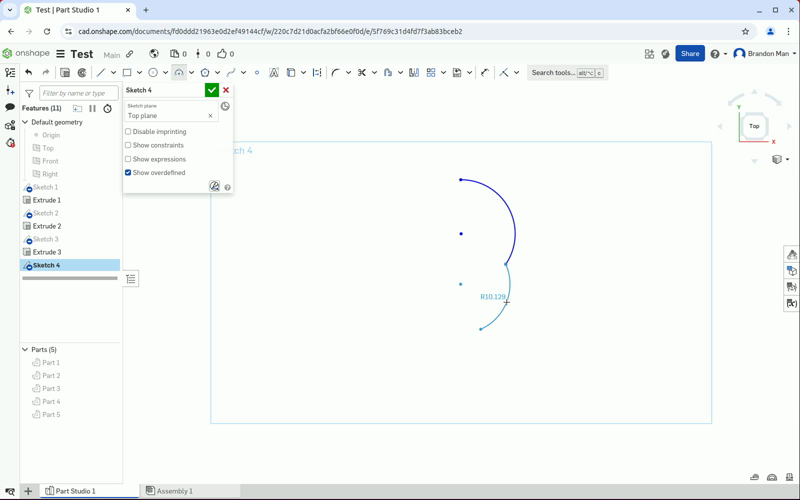
key_up(shift)
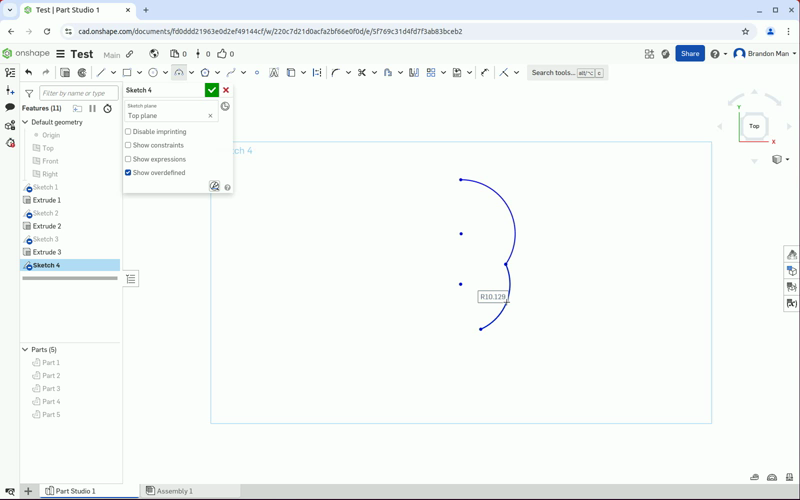
mouse_move(480, 329)
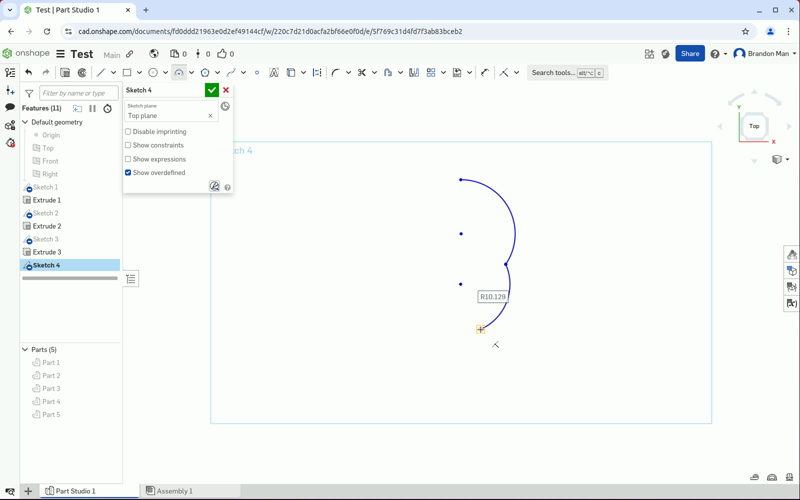
click(480, 329)
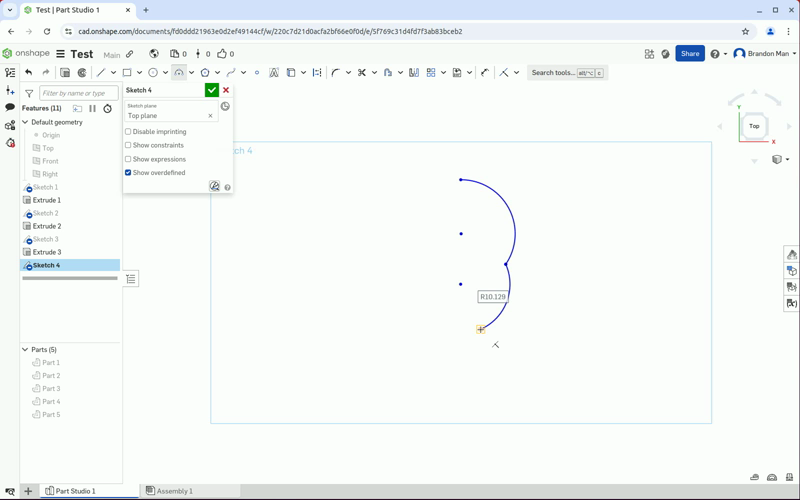
key_down(shift)
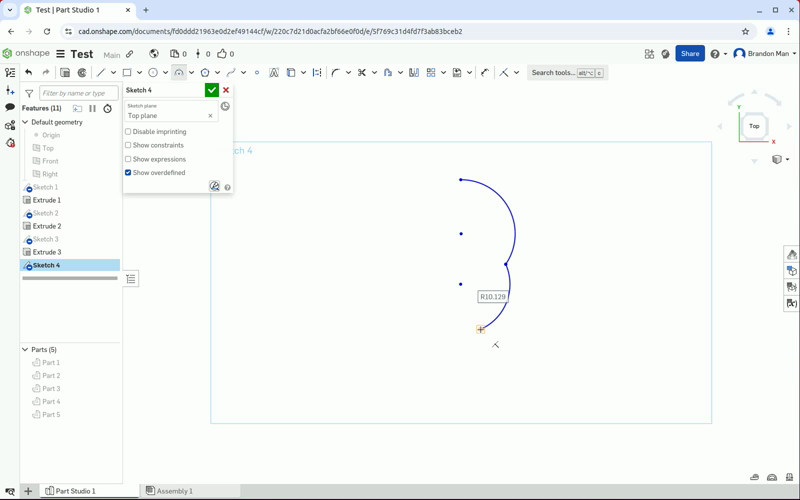
mouse_move(563, 282)
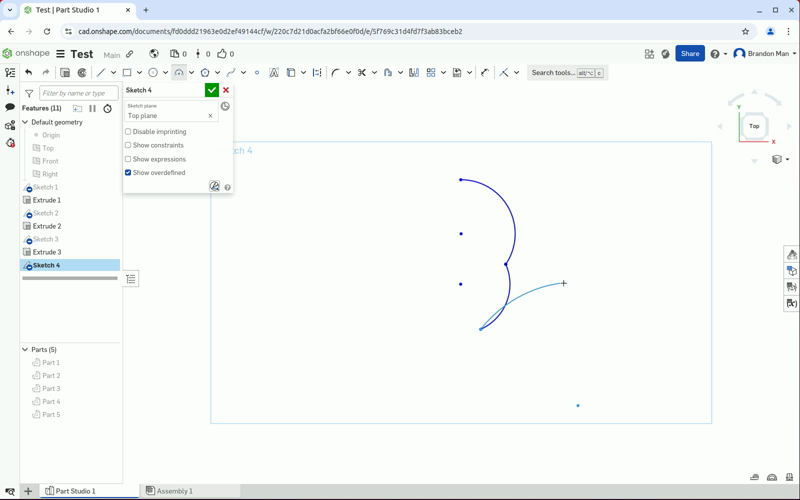
click(563, 282)
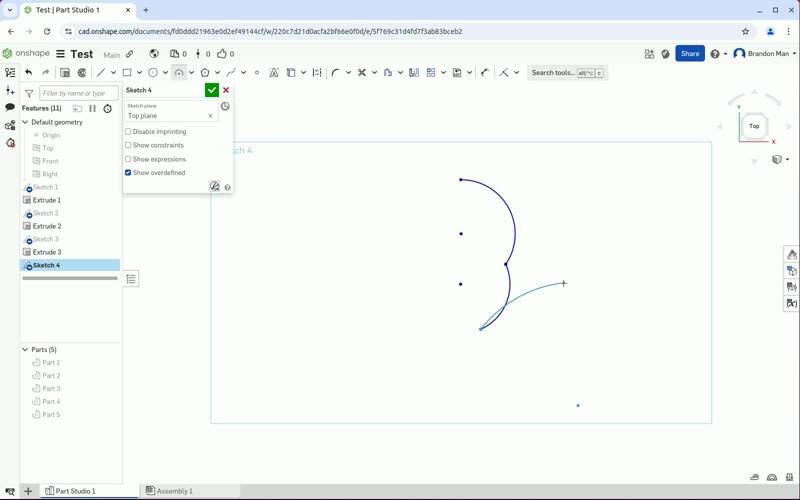
mouse_move(536, 330)
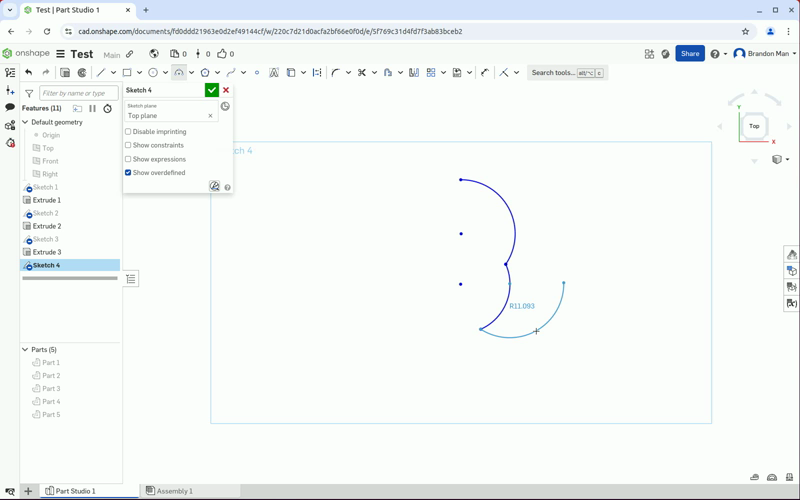
click(536, 330)
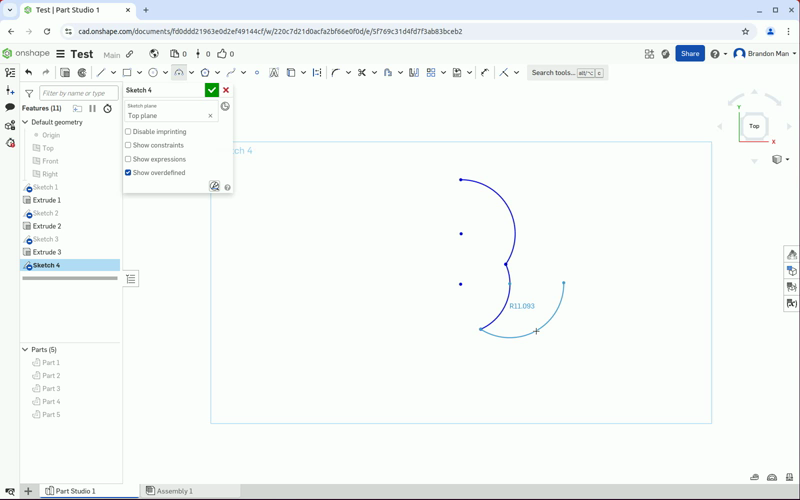
key_up(shift)
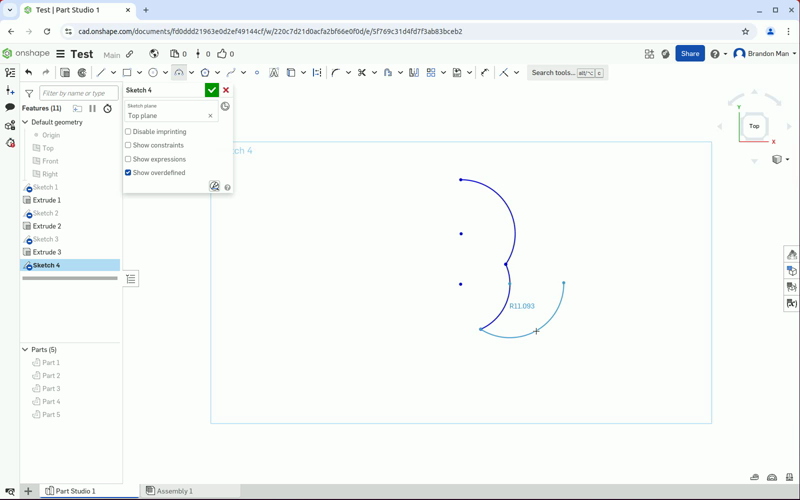
mouse_move(563, 282)
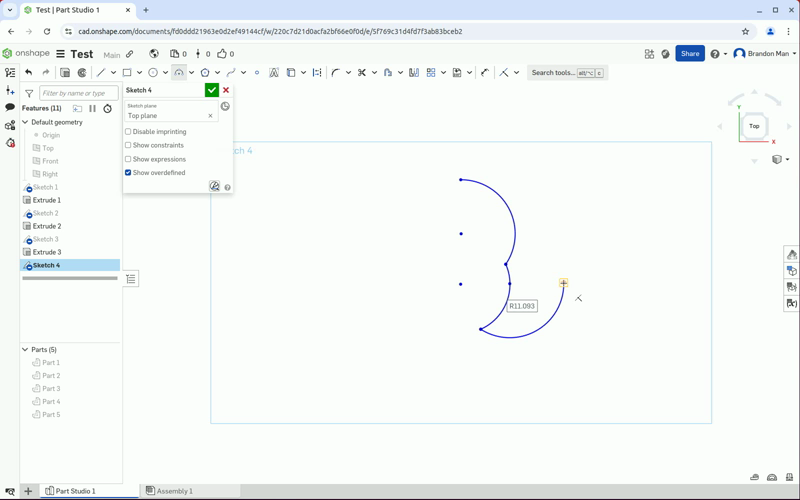
click(563, 282)
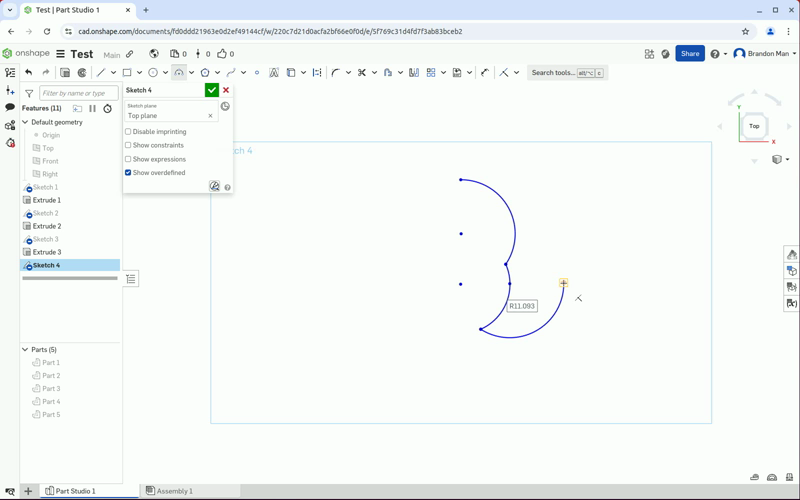
mouse_move(460, 179)
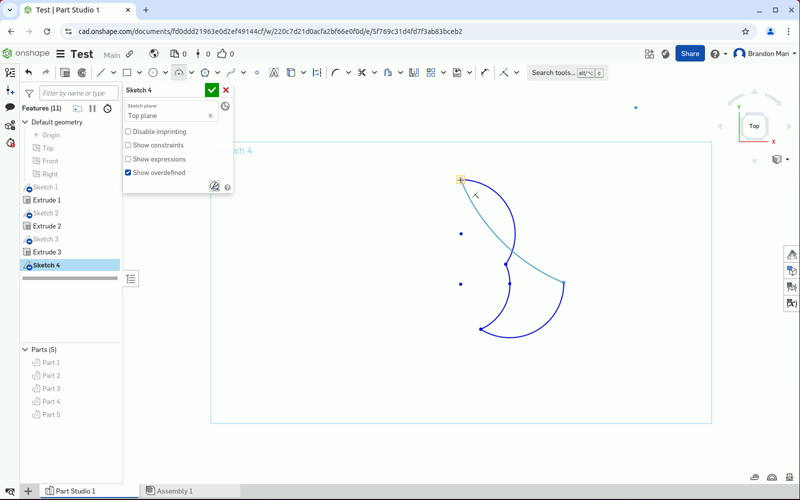
click(460, 179)
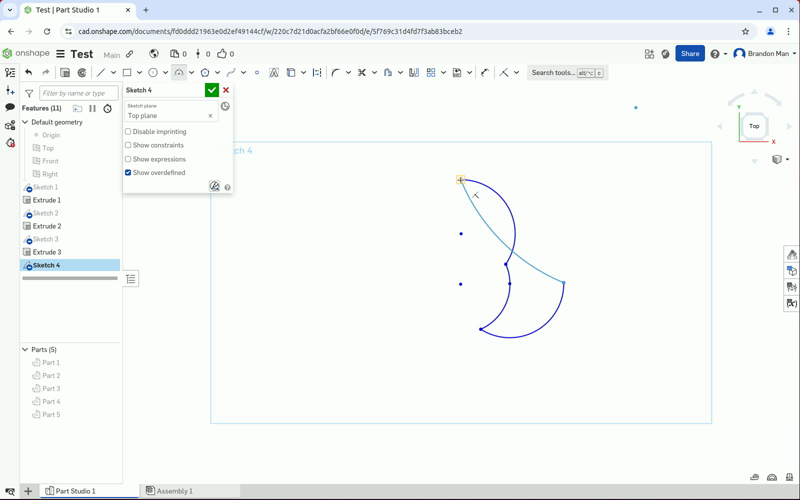
key_down(shift)
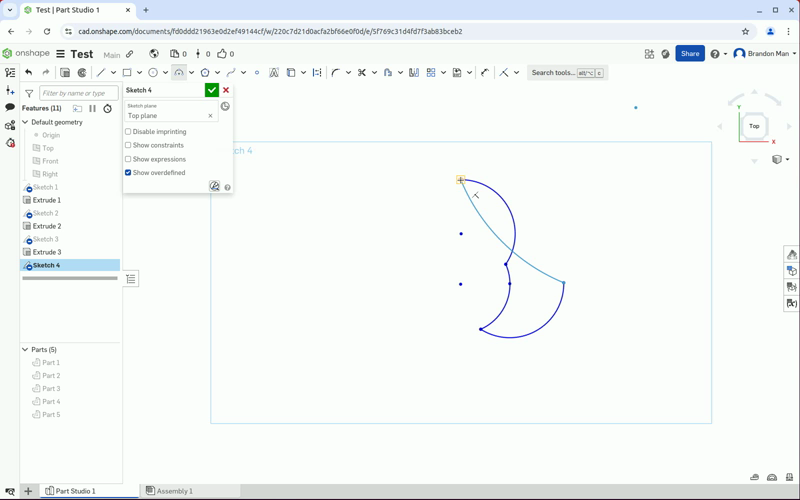
mouse_move(533, 209)
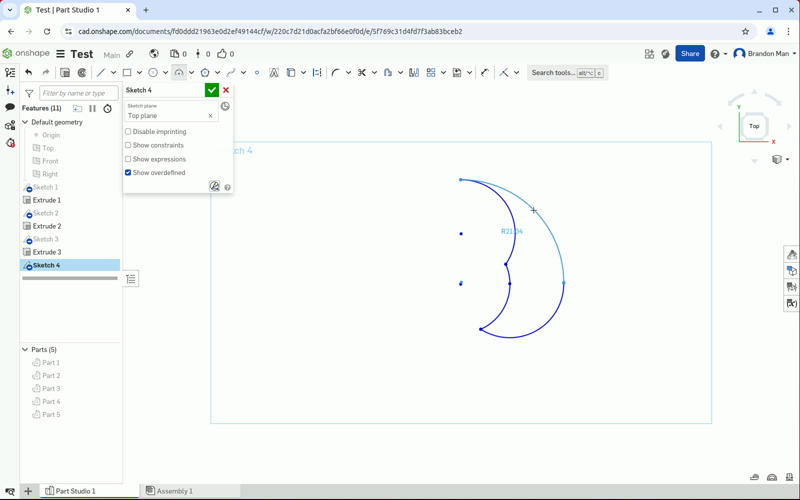
click(533, 209)
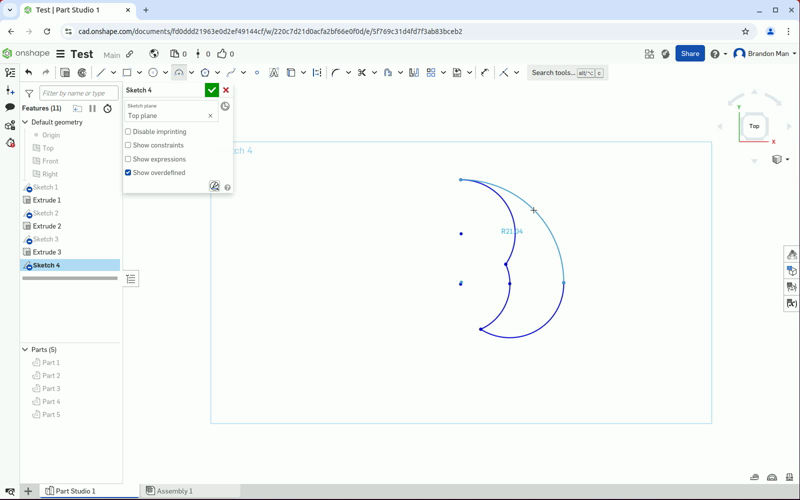
key_up(shift)
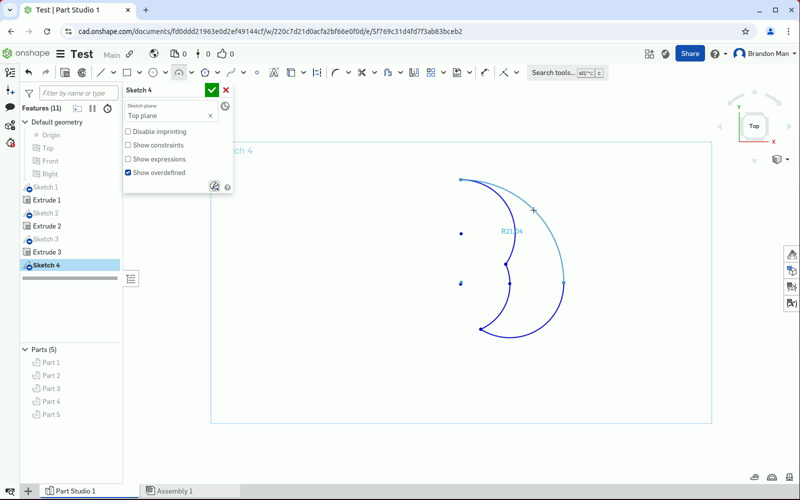
key(esc)
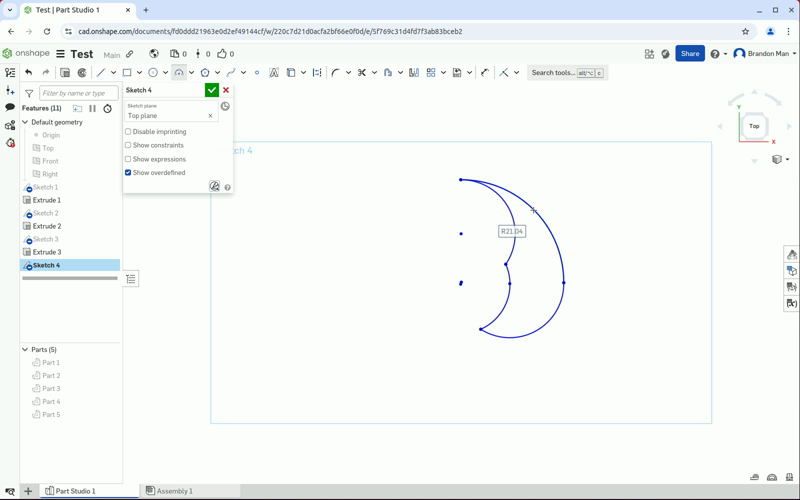
mouse_move(482, 281)
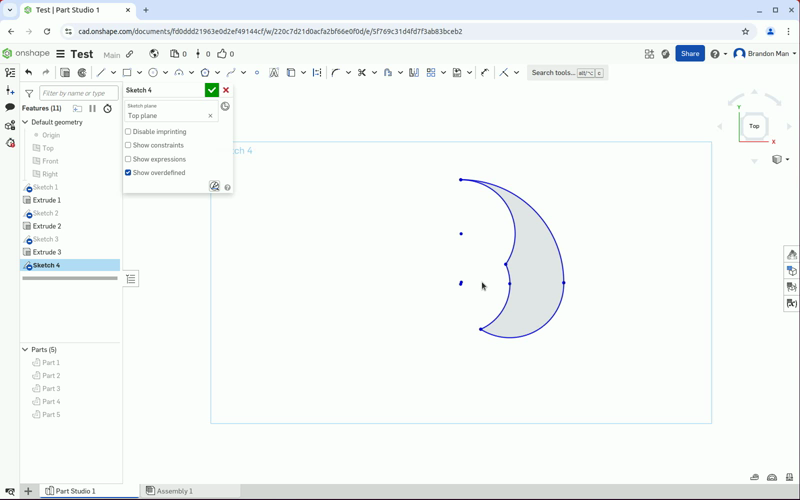
click(482, 281)
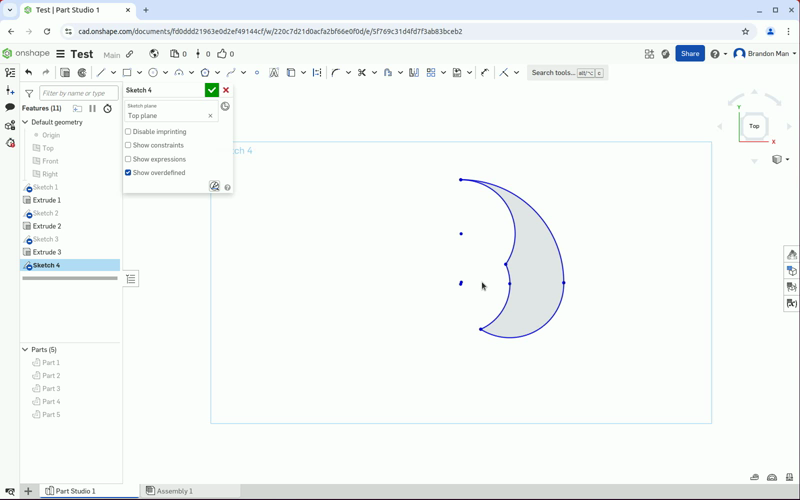
mouse_move(73, 352)
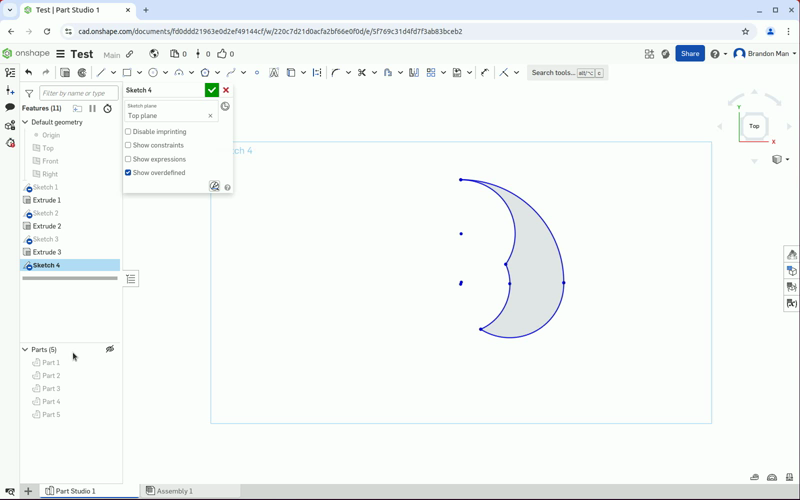
key(shift+y)
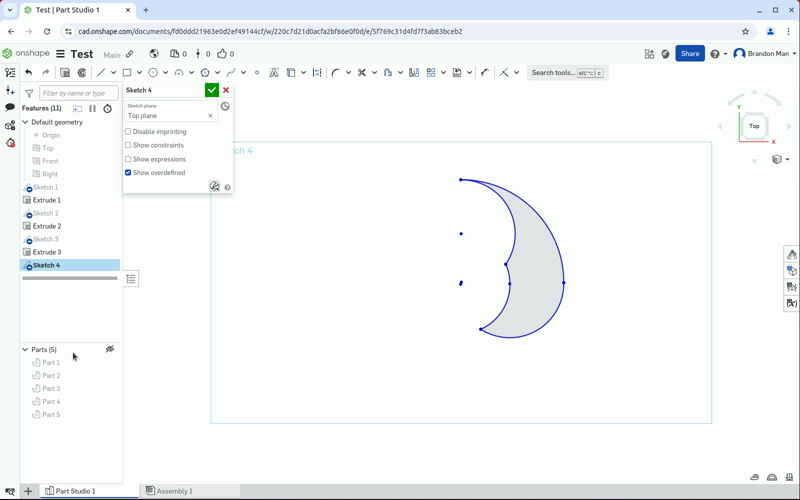
key(shift+e)
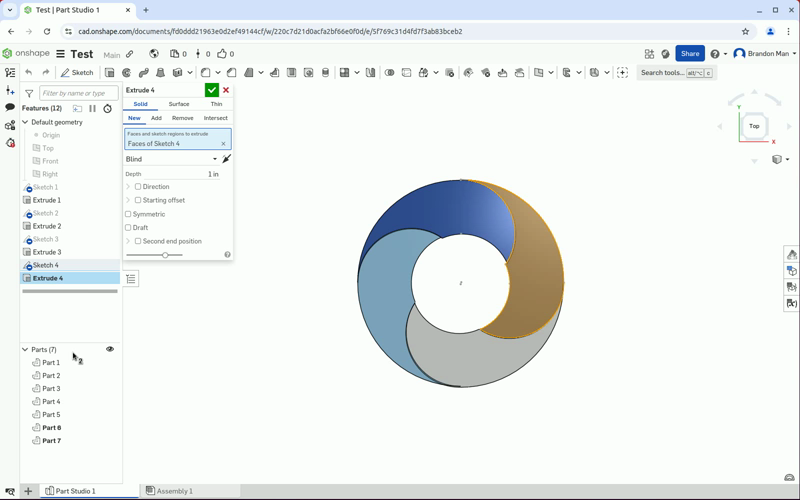
mouse_move(143, 106)
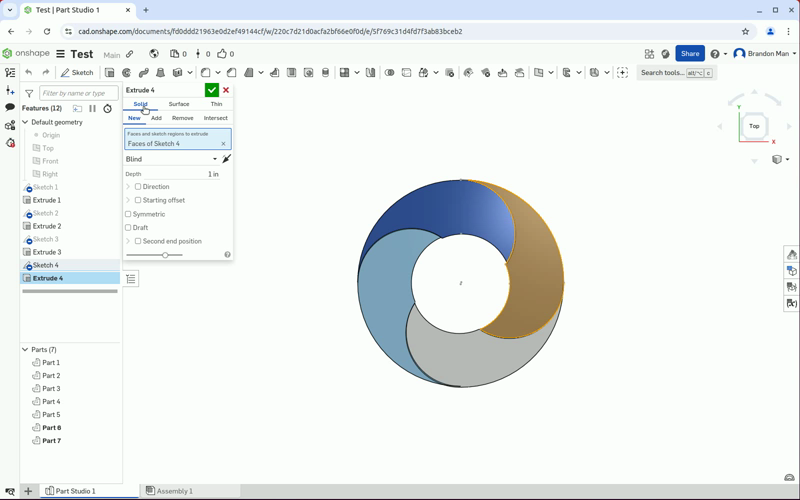
click(143, 106)
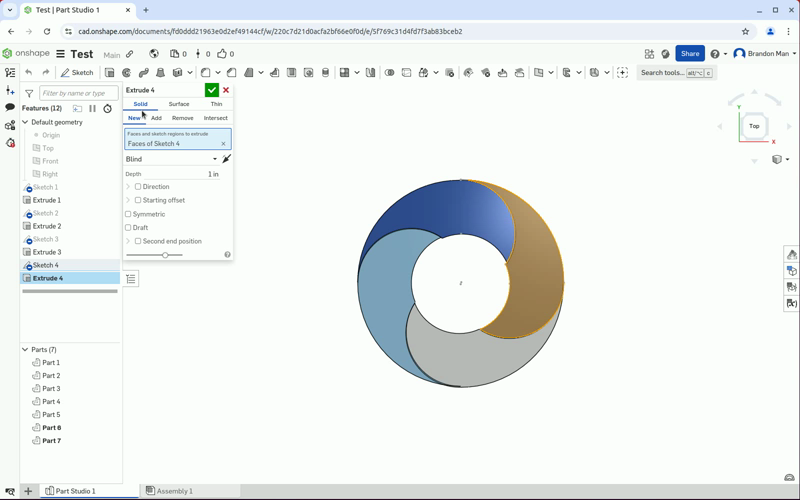
mouse_move(137, 120)
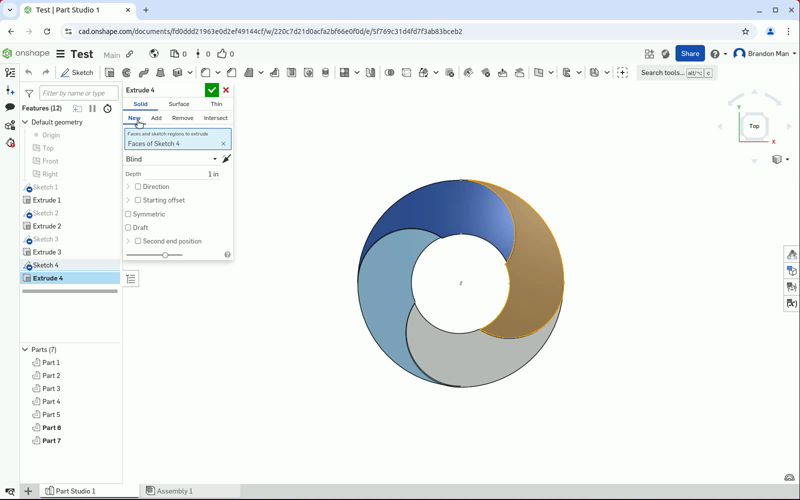
click(137, 120)
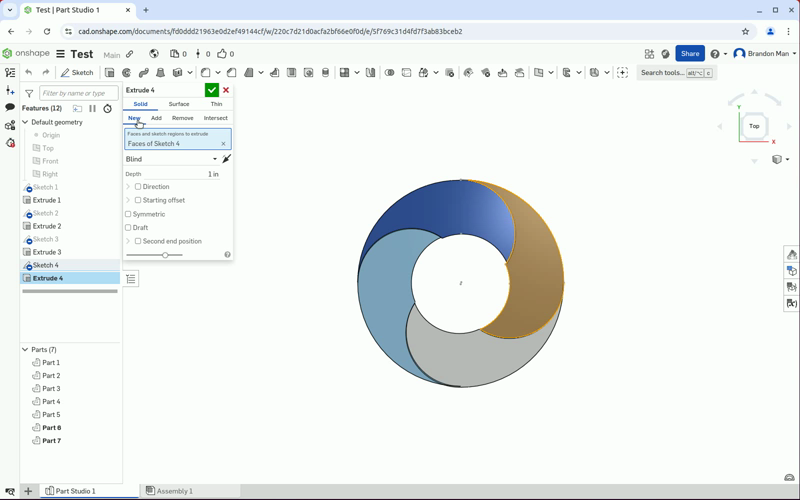
key(tab, 4)
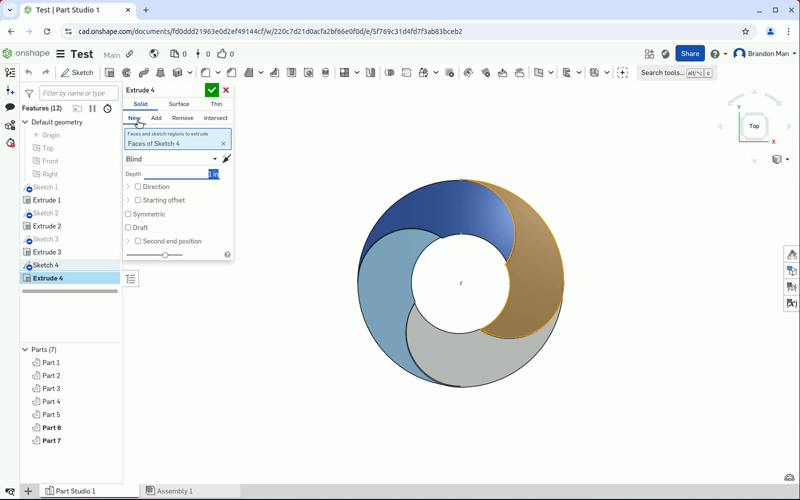
text(23.108)
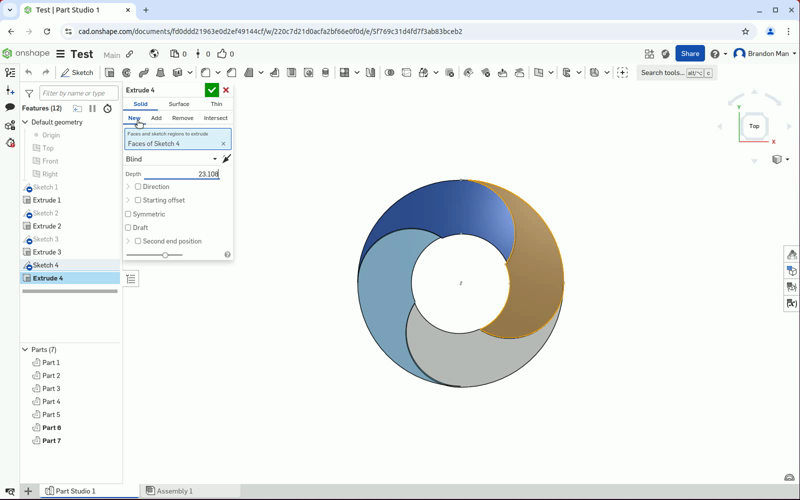
key(enter)
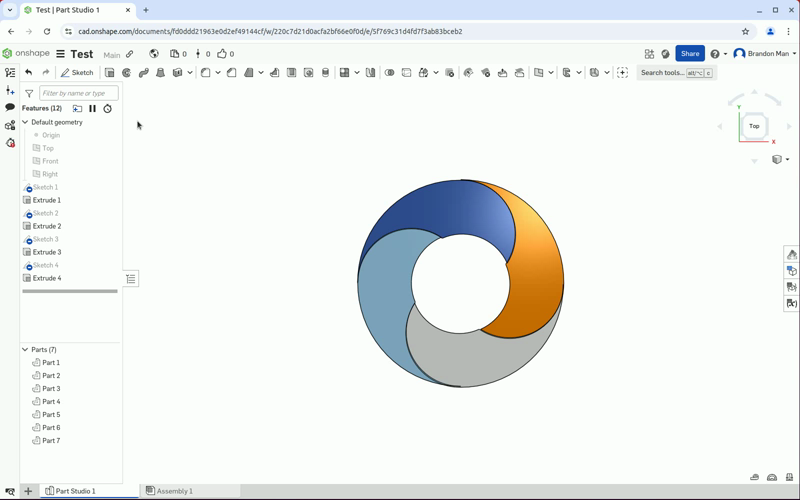
key(shift+h)
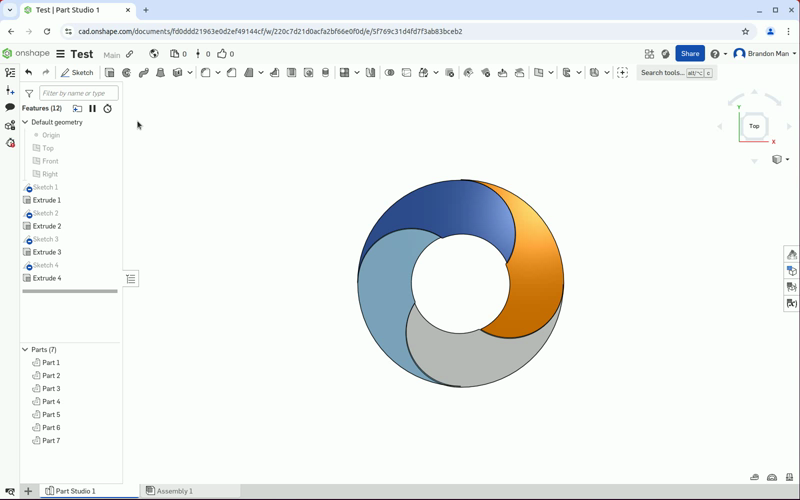
key(shift+h)
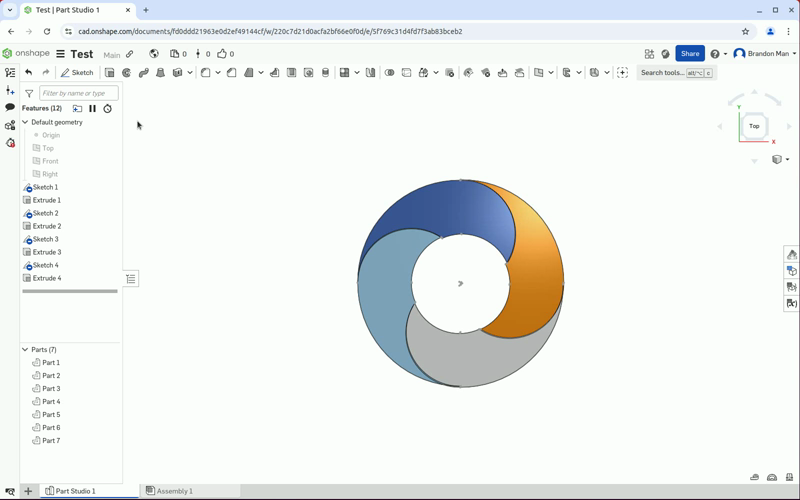
key(shift+7)
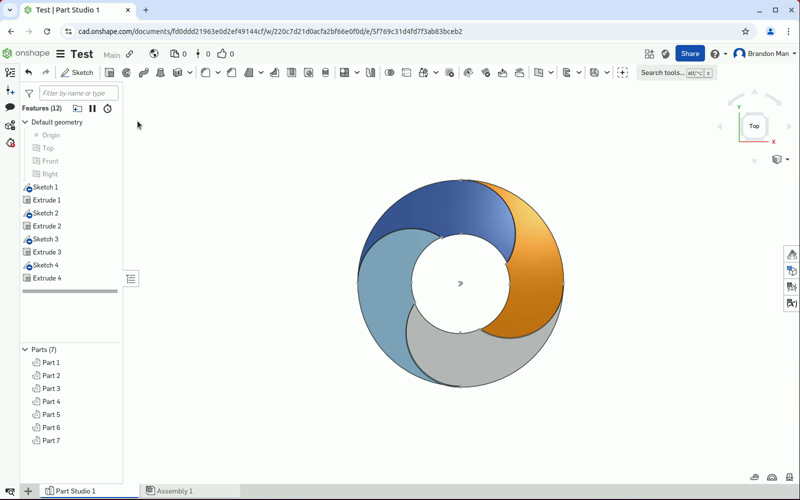
key(up, 3)
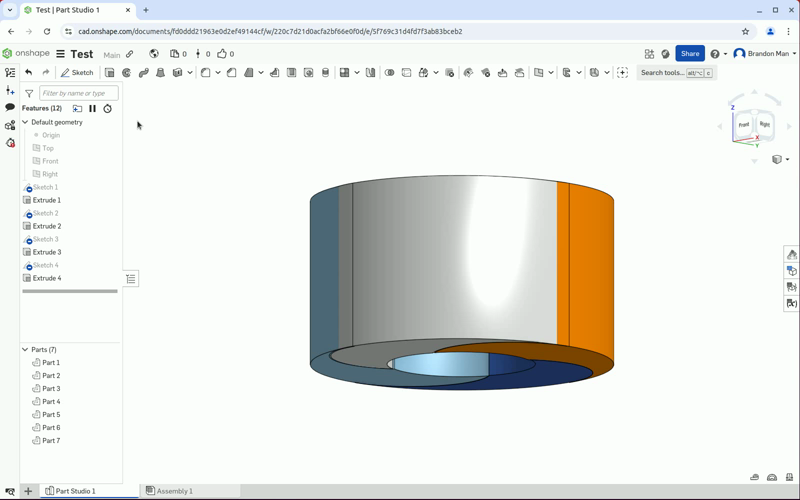
key(left, 3)
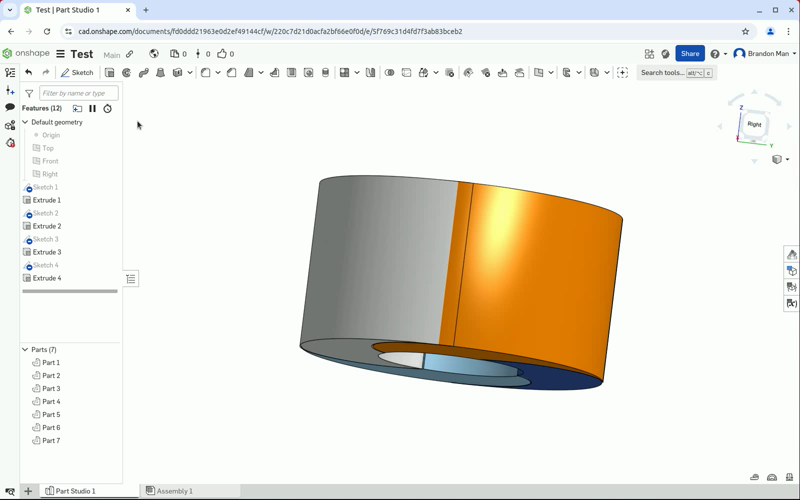
key(right, 3)
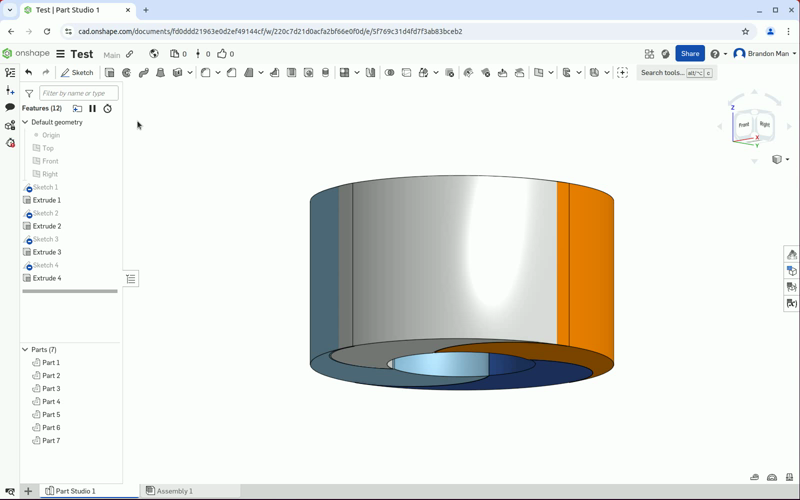
key(down, 3)
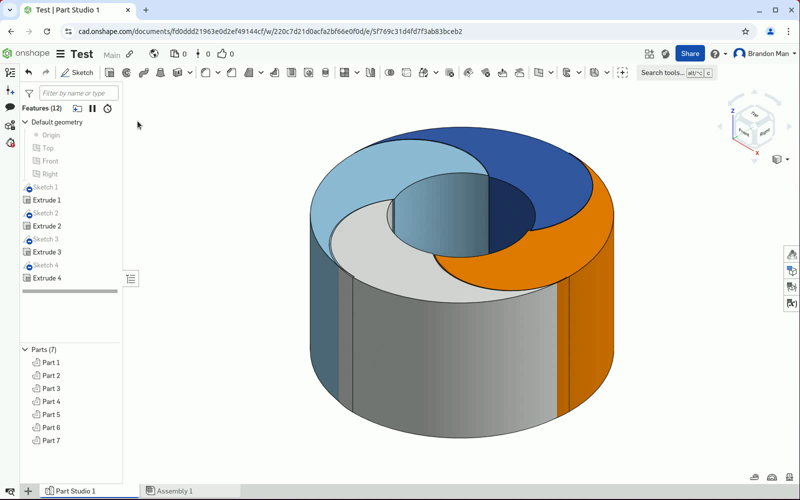
mouse_move(73, 189)
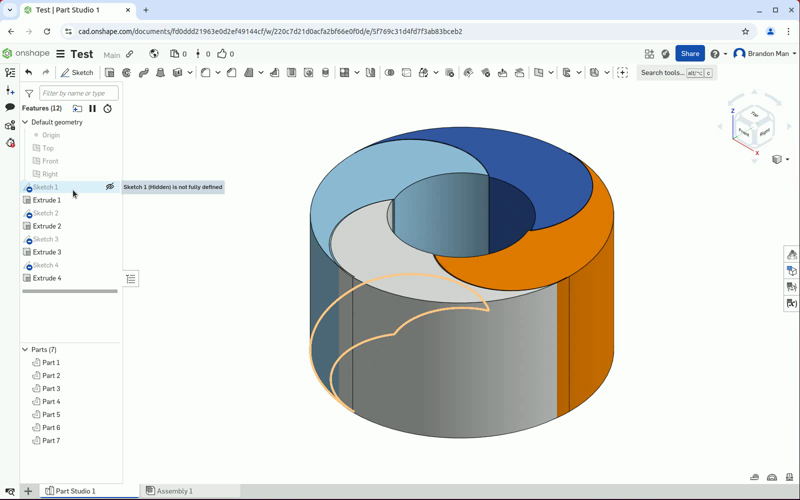
click(73, 189)